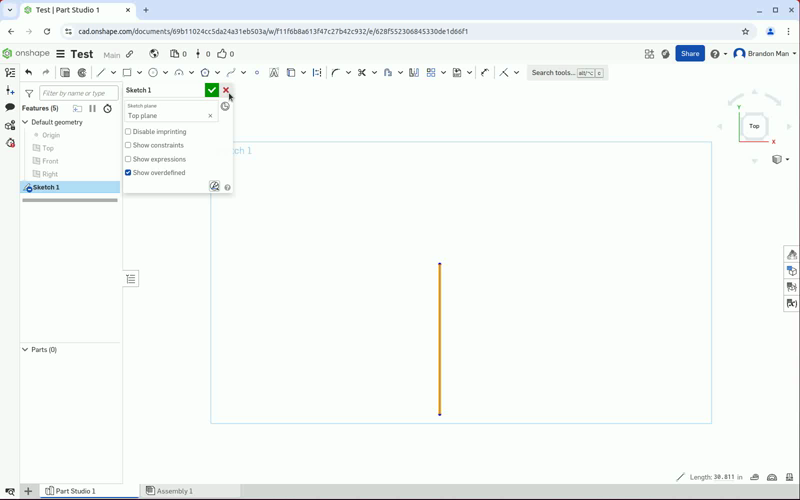
key(shift+h)
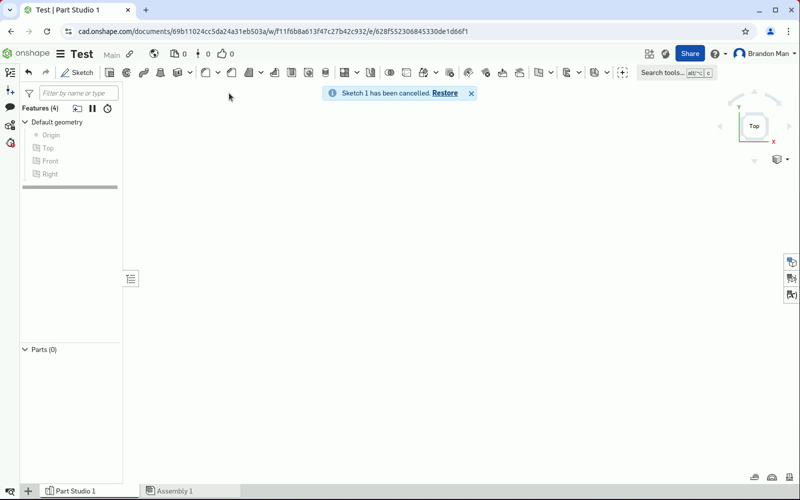
mouse_move(73, 352)
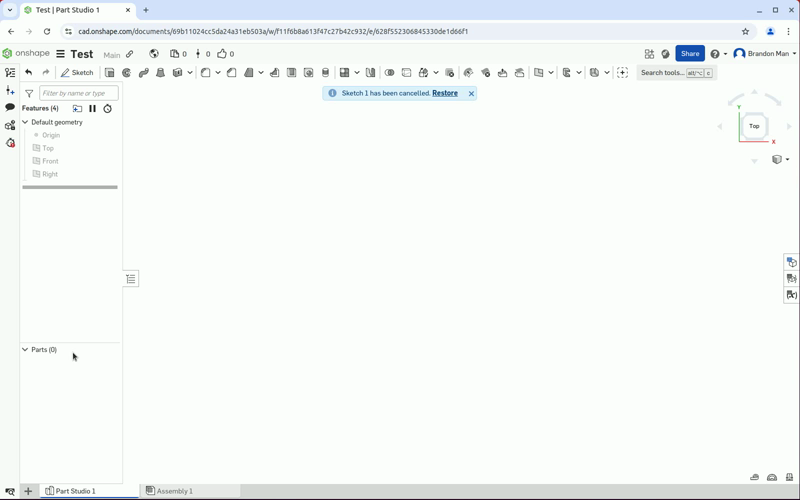
key(y)
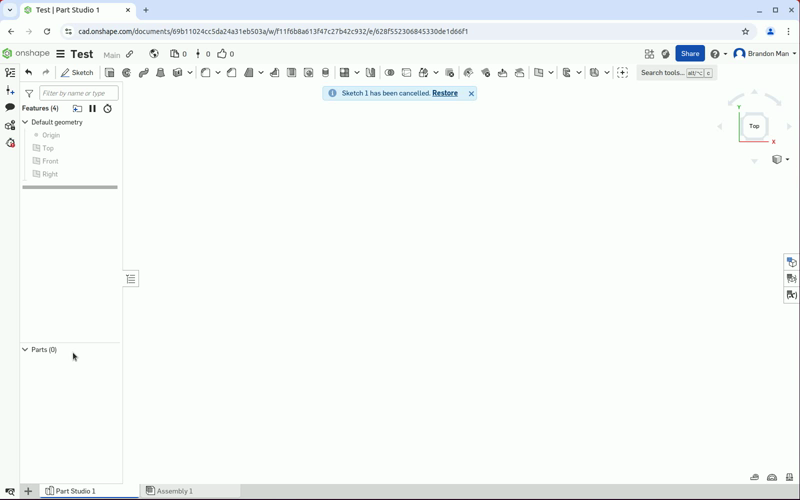
key(shift+p)
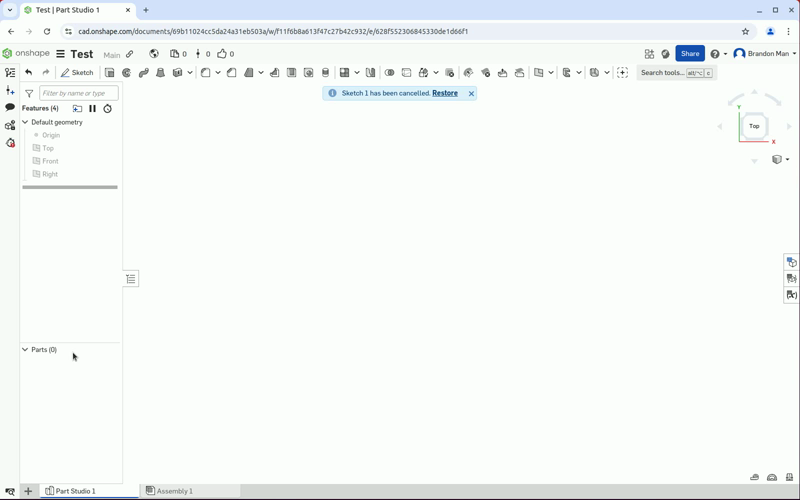
key(space)
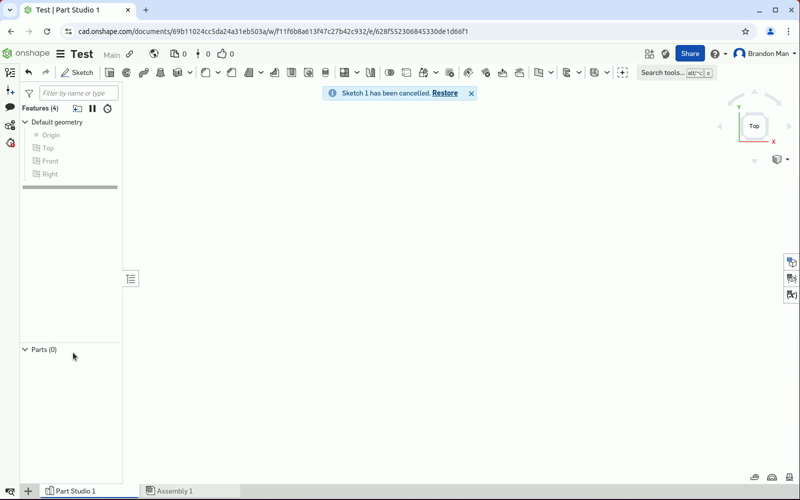
key_down(shift)
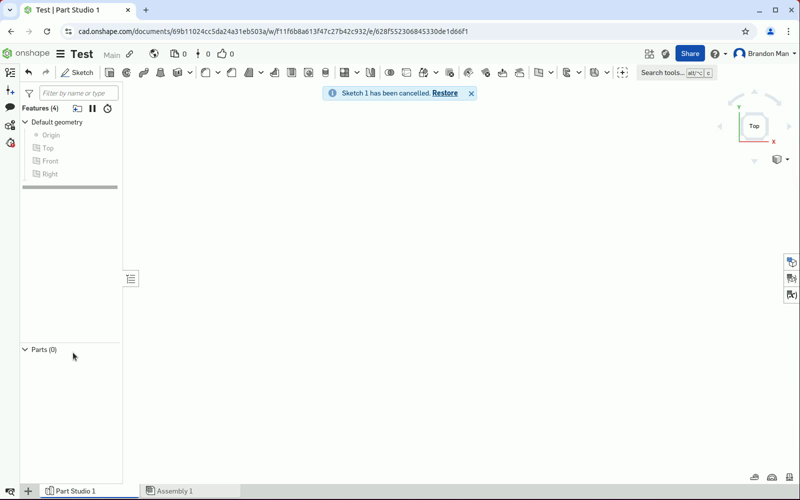
key(up)
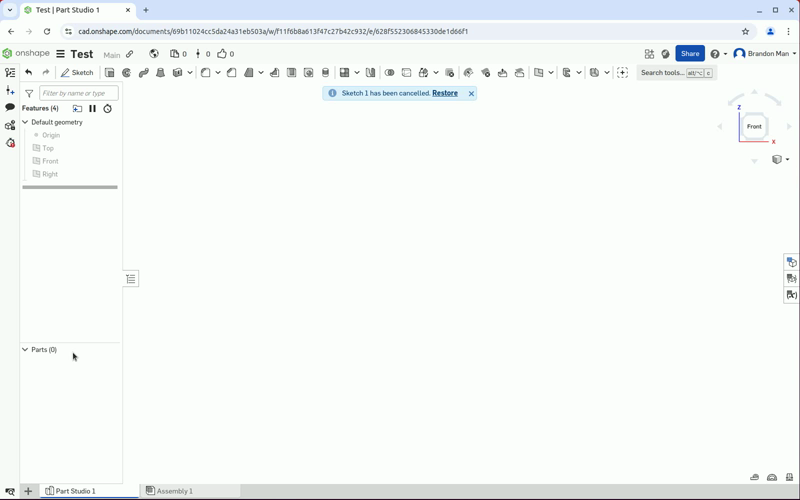
key_up(shift)
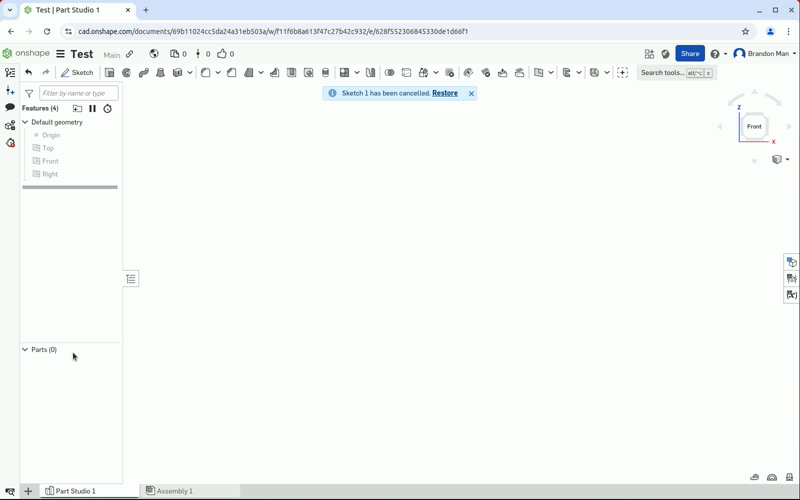
mouse_move(73, 352)
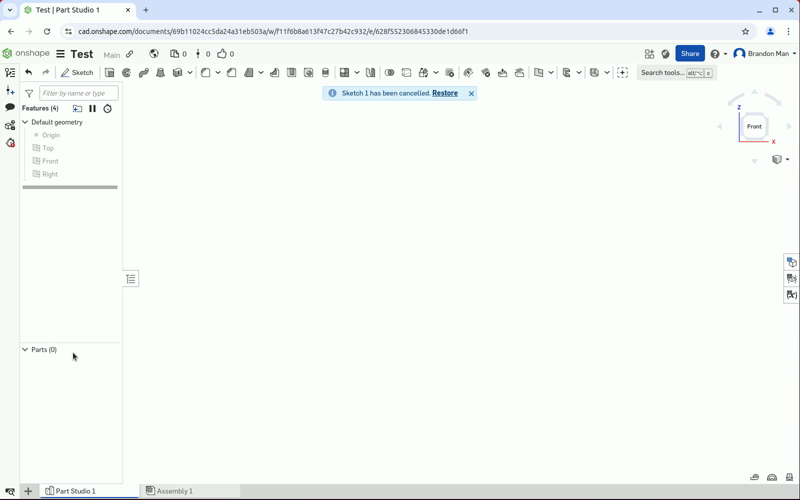
key(shift+y)
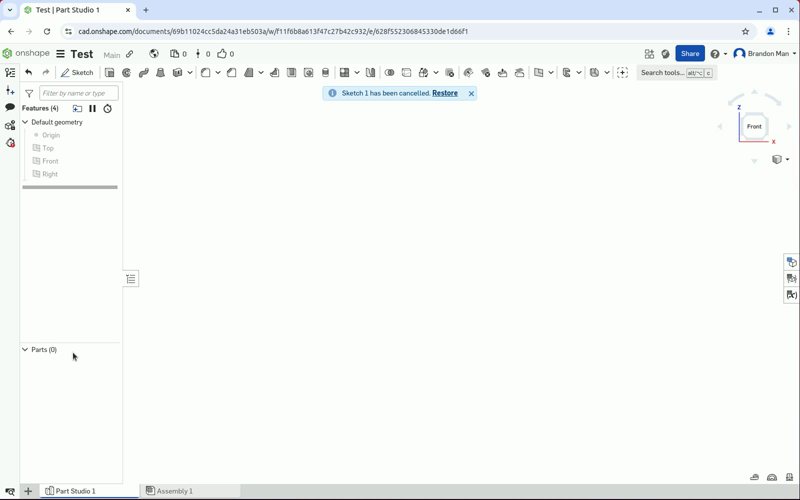
key(shift+s)
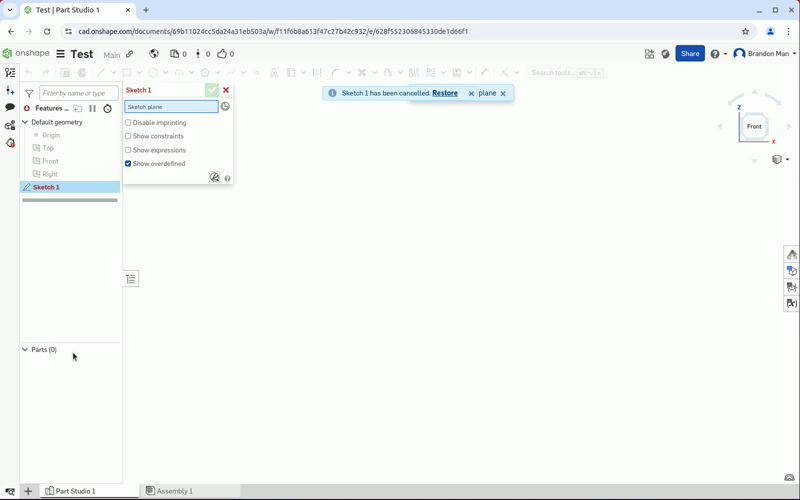
mouse_move(73, 163)
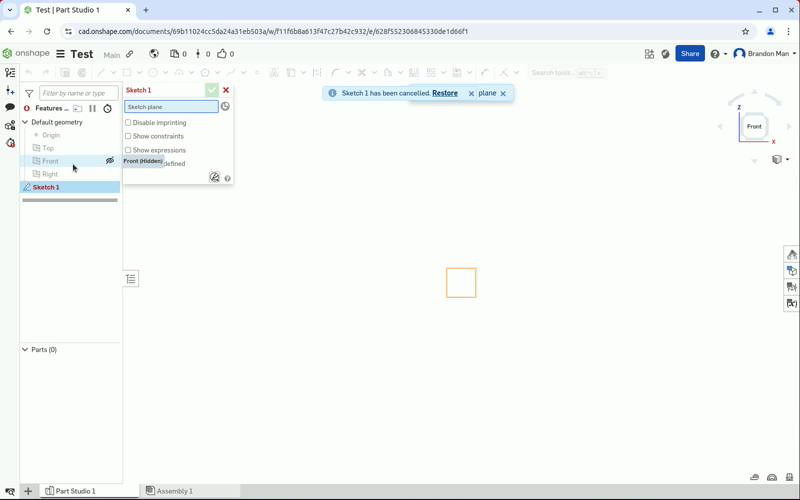
click(73, 163)
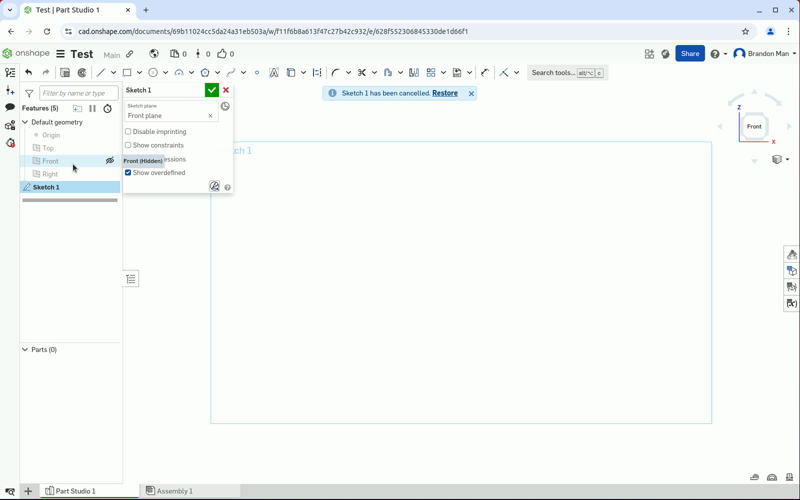
mouse_move(73, 352)
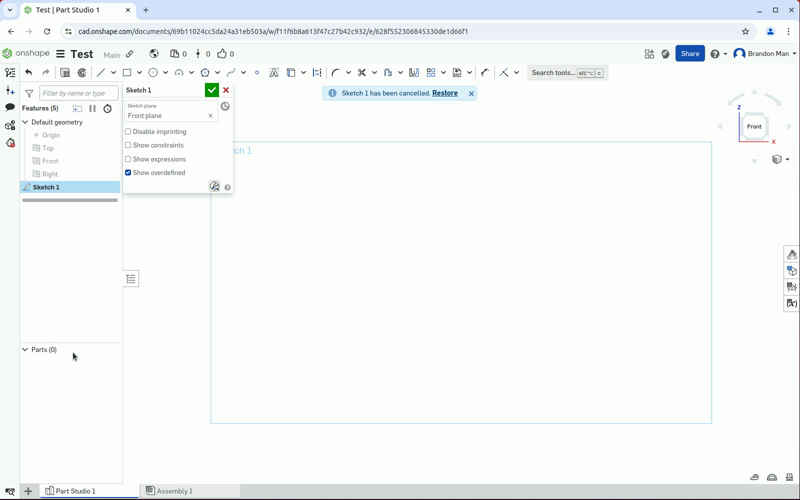
key(y)
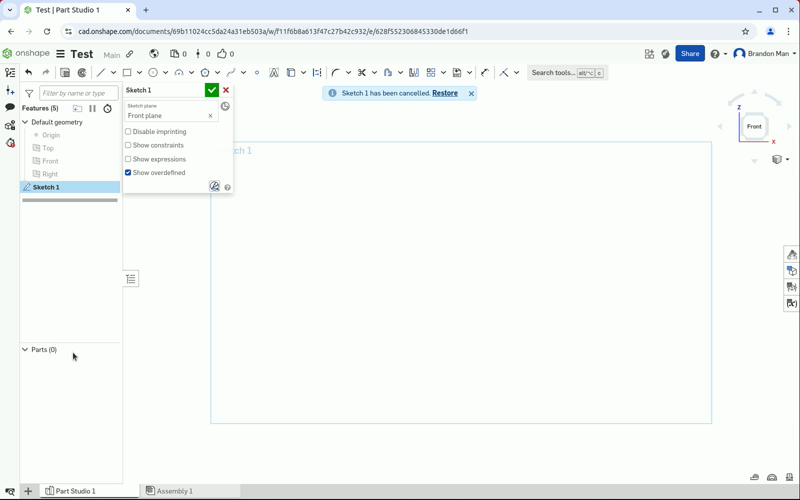
key(l)
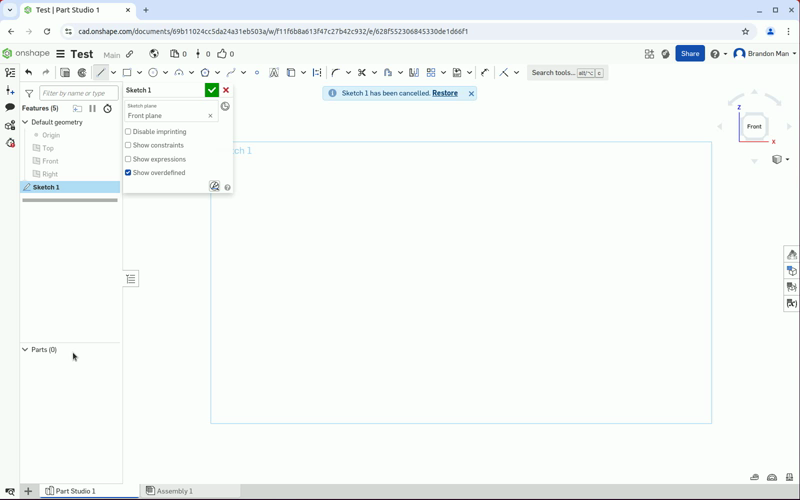
key_down(shift)
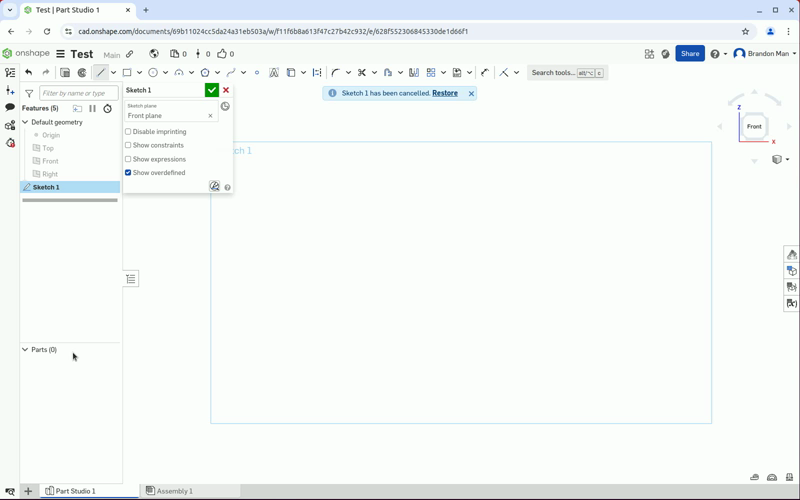
mouse_move(348, 262)
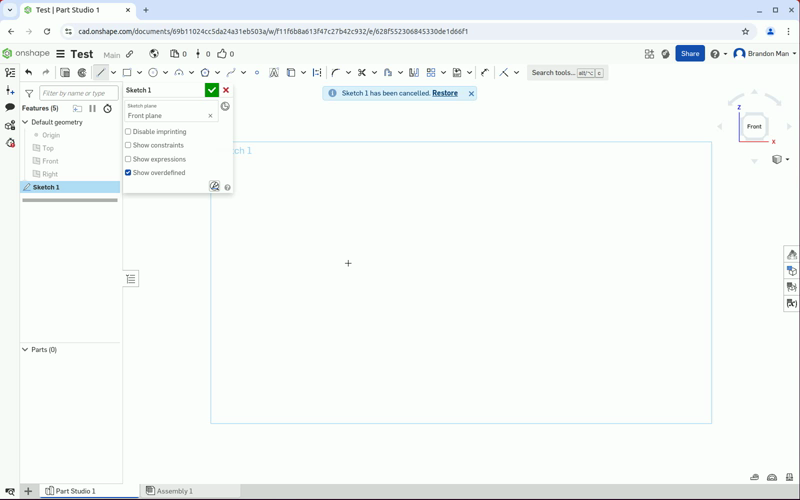
click(348, 262)
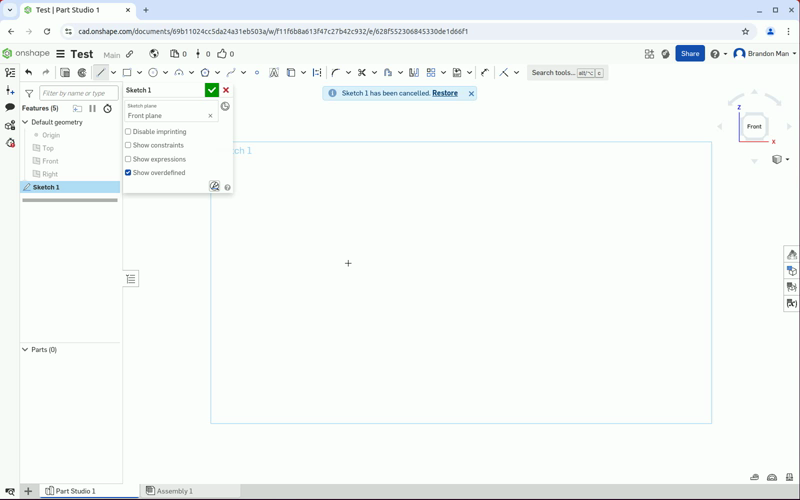
key_up(shift)
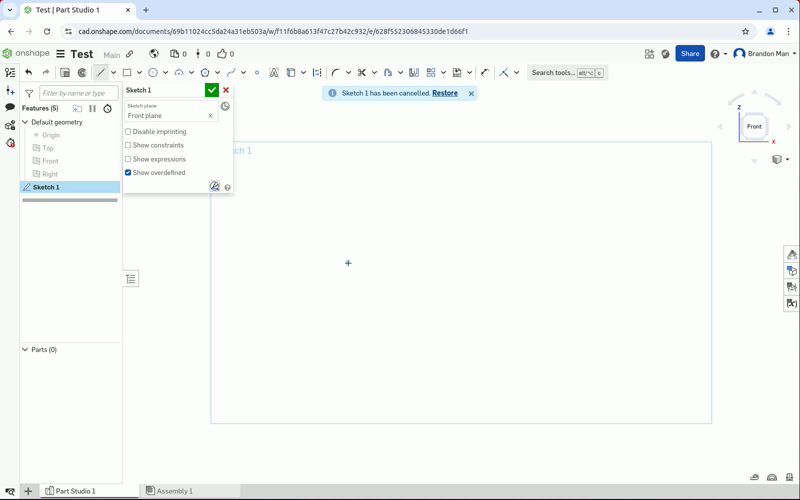
key_down(shift)
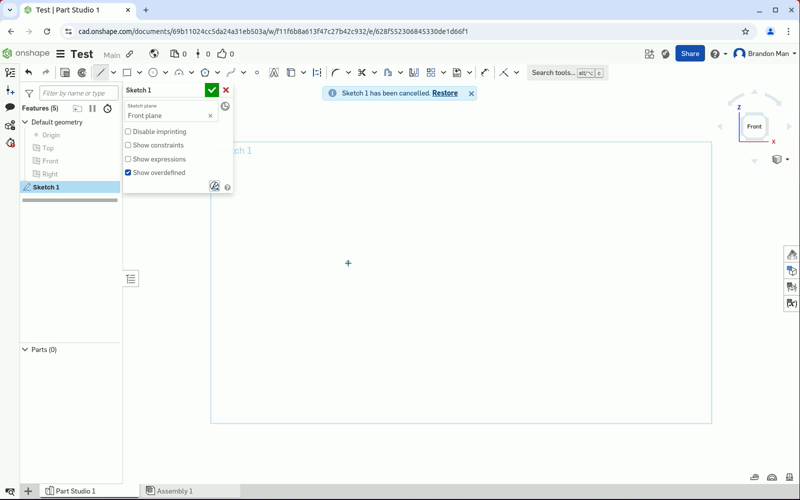
mouse_move(378, 262)
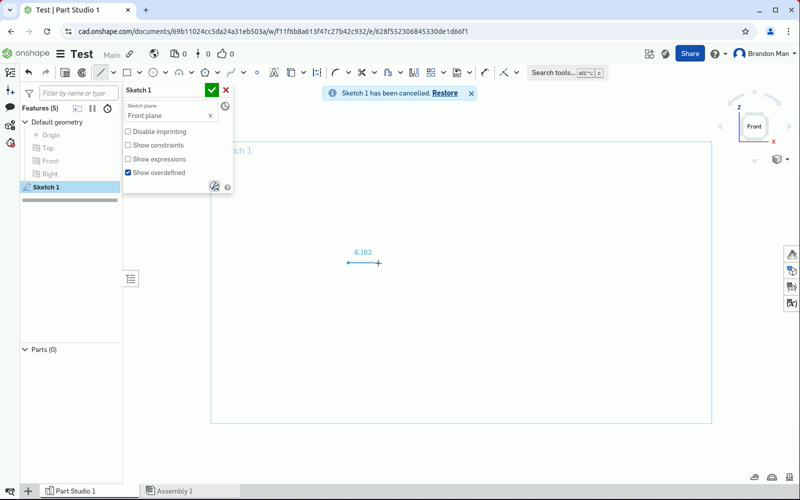
mouse_move(355, 294)
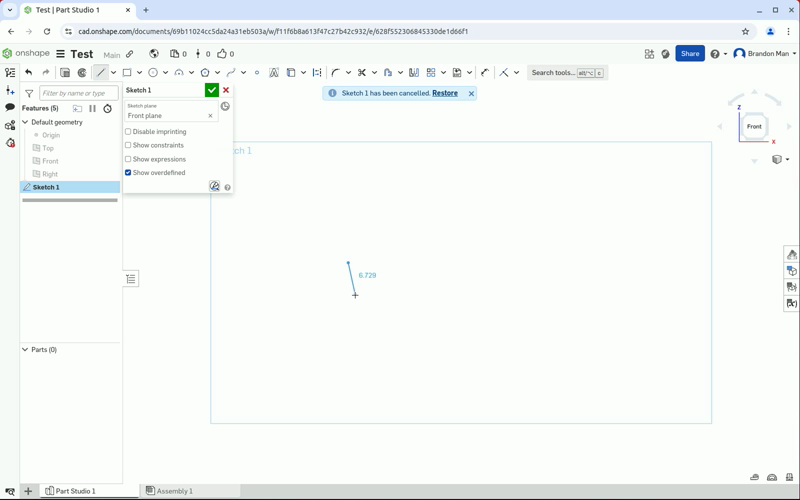
click(355, 294)
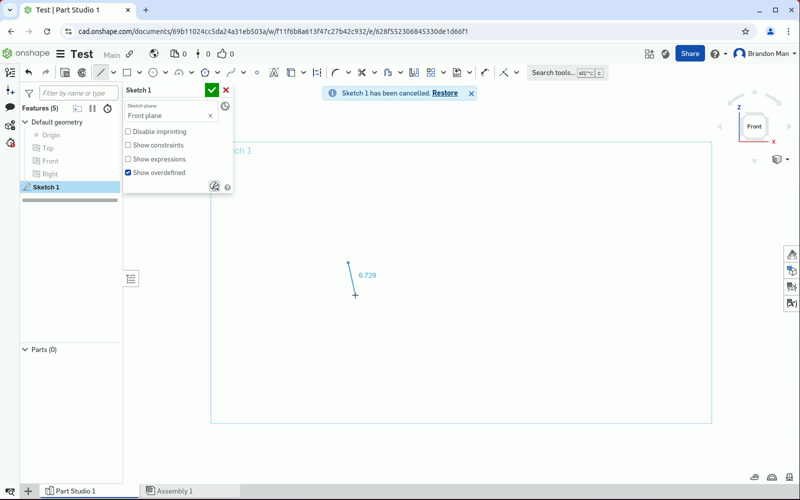
key_up(shift)
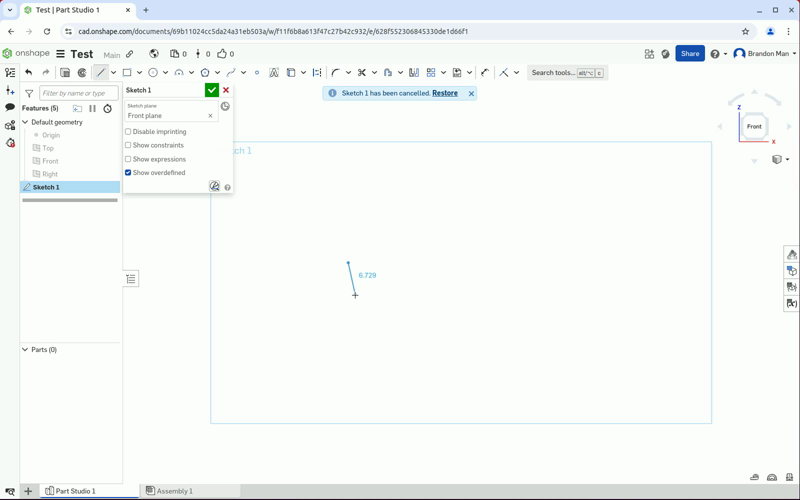
key_down(shift)
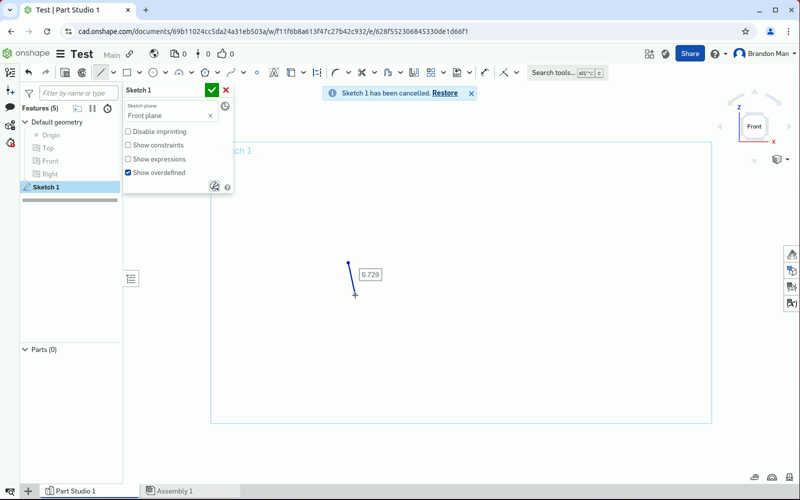
mouse_move(385, 294)
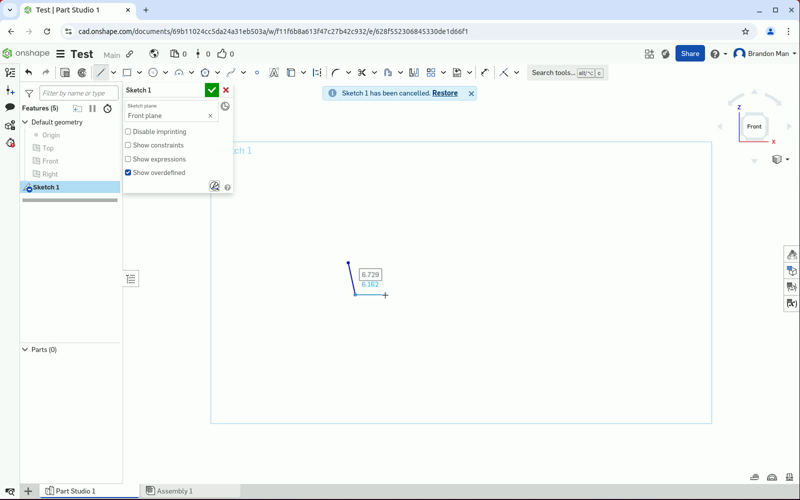
mouse_move(401, 284)
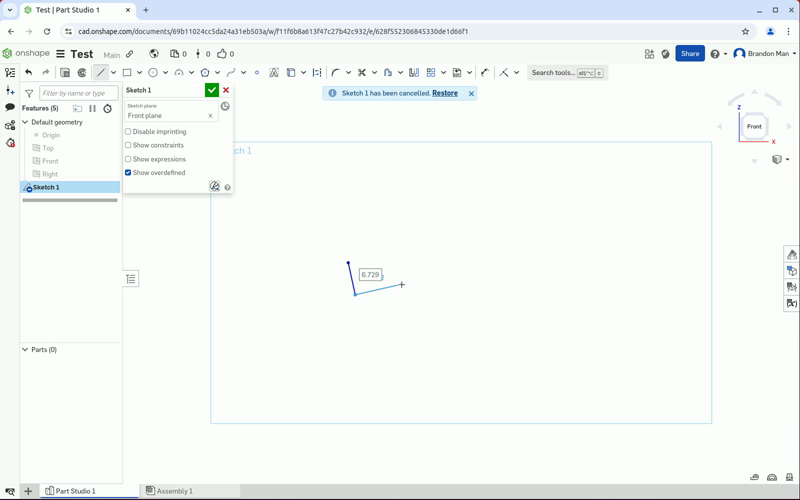
click(401, 284)
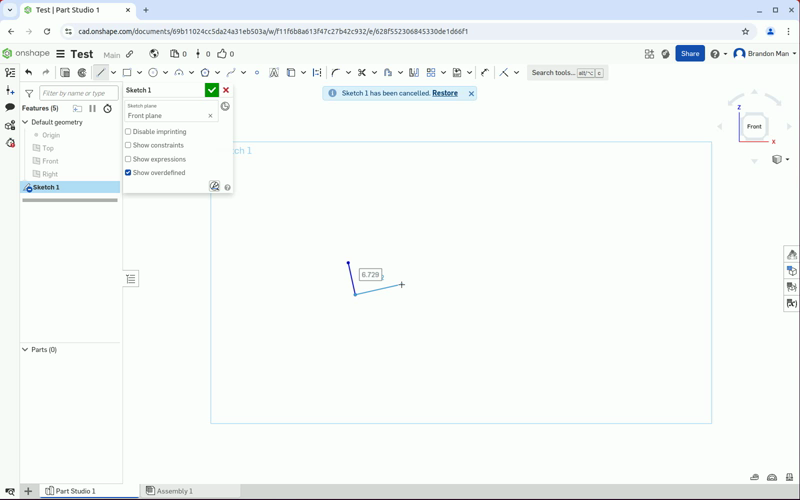
key_up(shift)
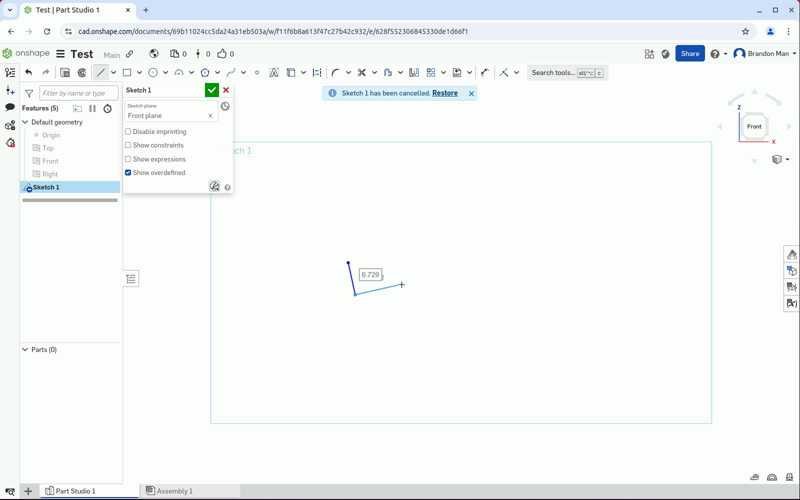
key_down(shift)
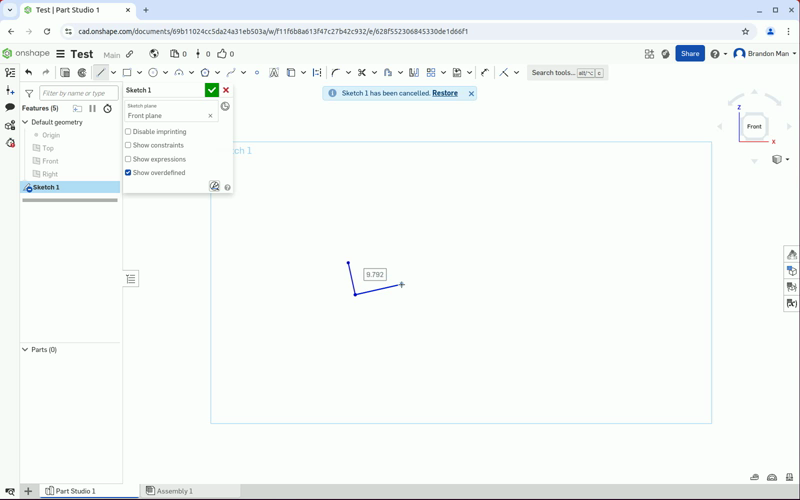
mouse_move(431, 284)
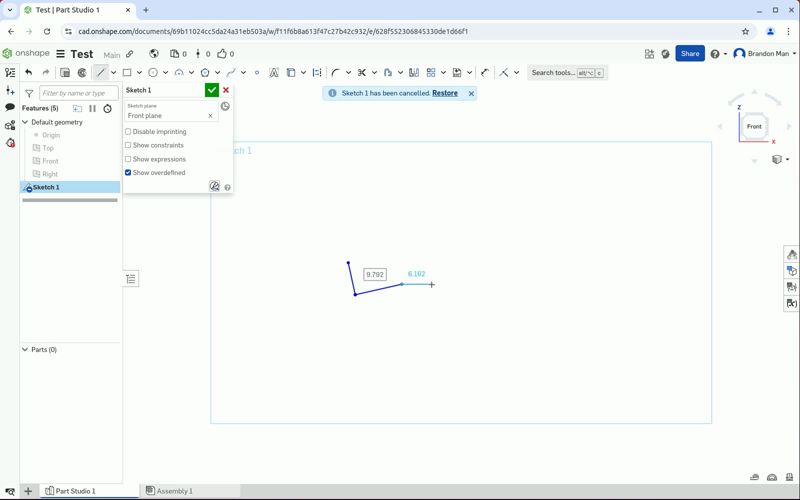
mouse_move(407, 283)
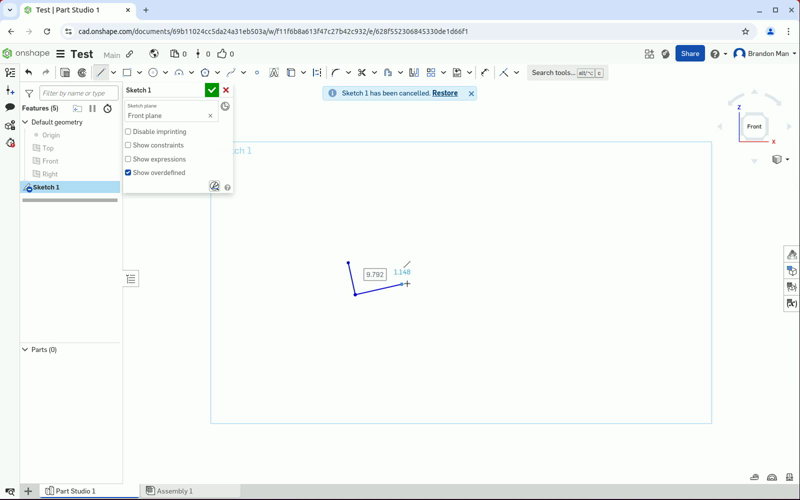
scroll(6)
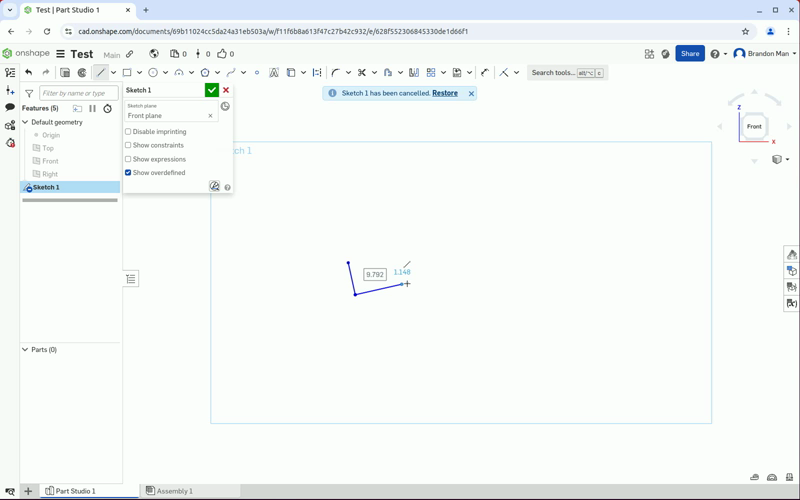
scroll(6)
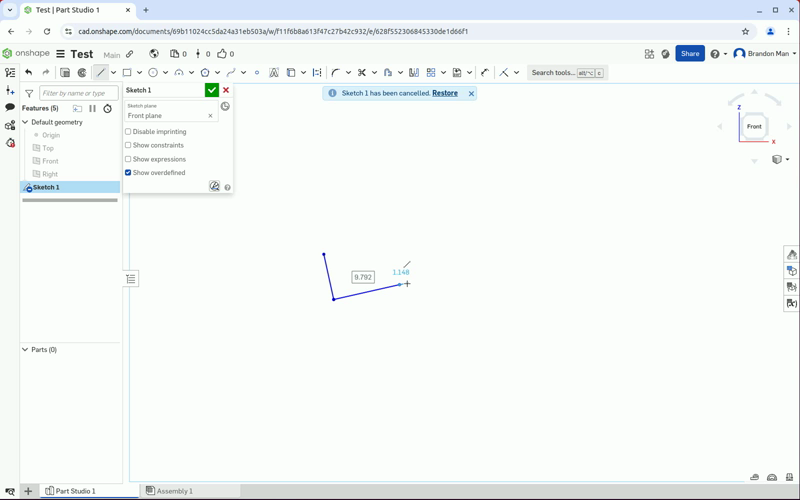
scroll(6)
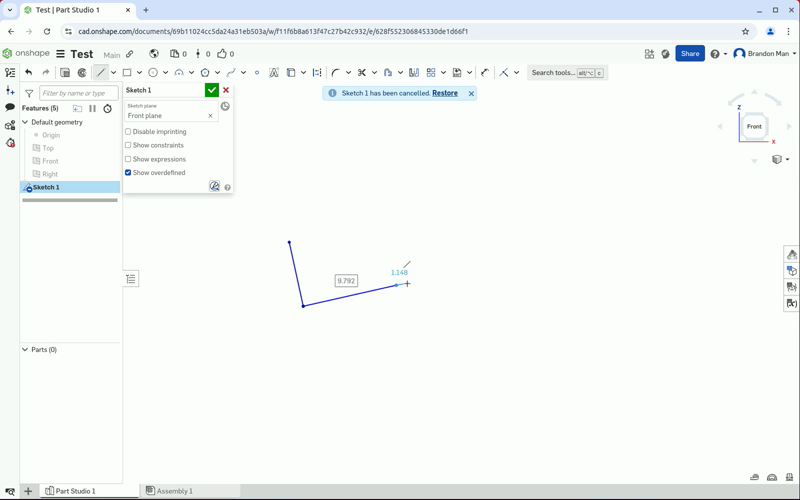
scroll(6)
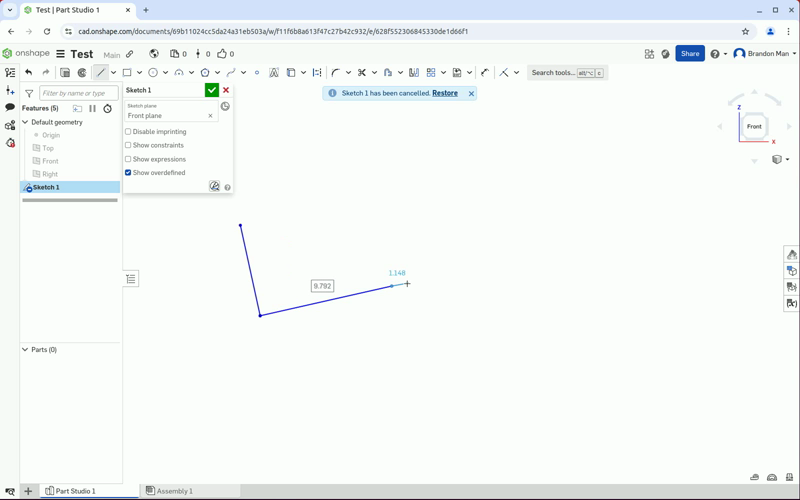
scroll(6)
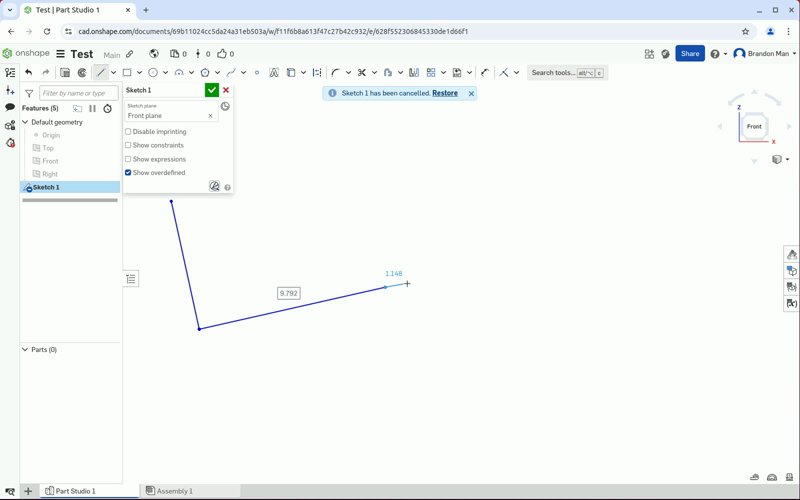
scroll(6)
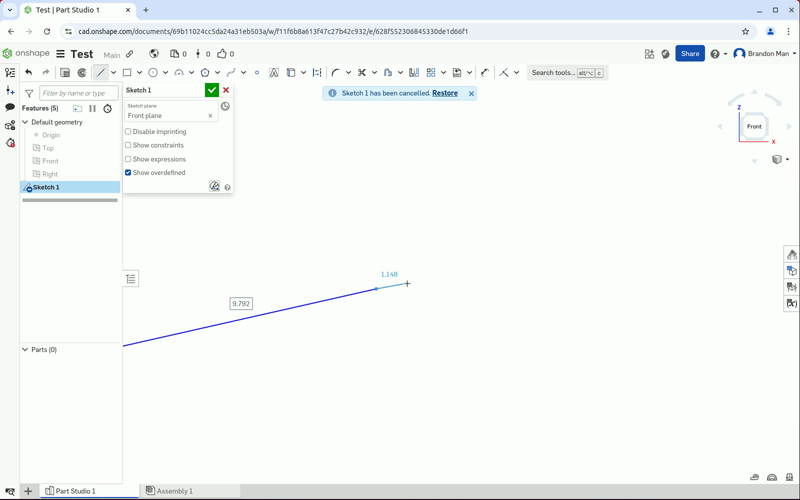
scroll(6)
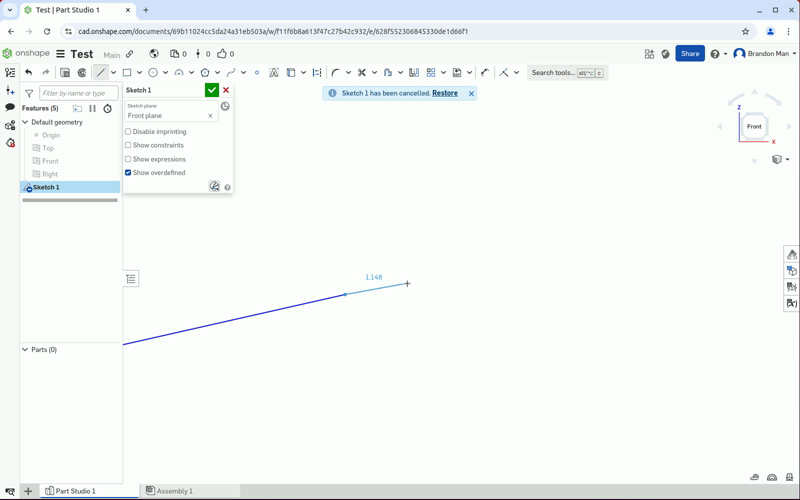
click(407, 283)
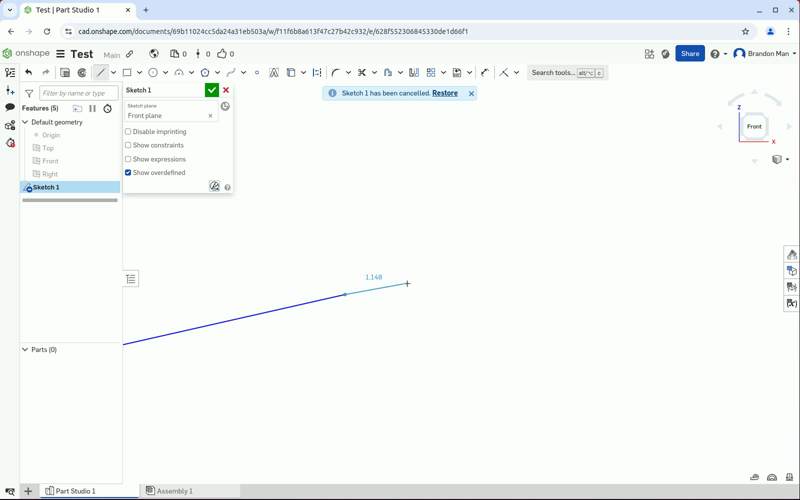
scroll(-6)
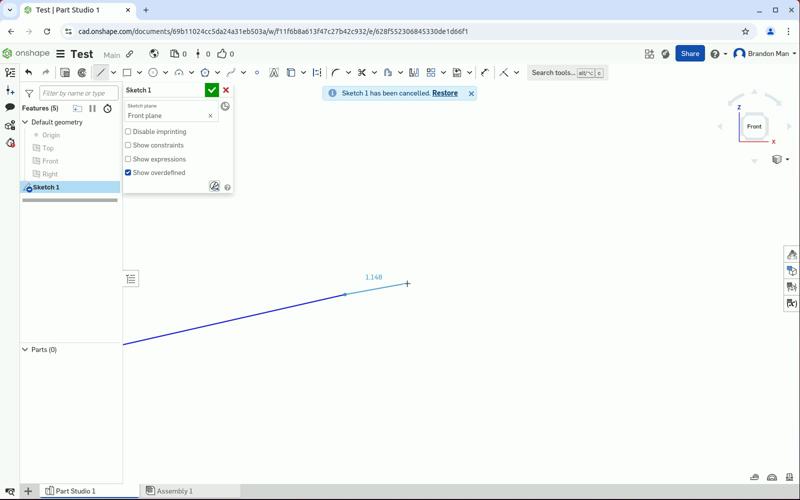
scroll(-6)
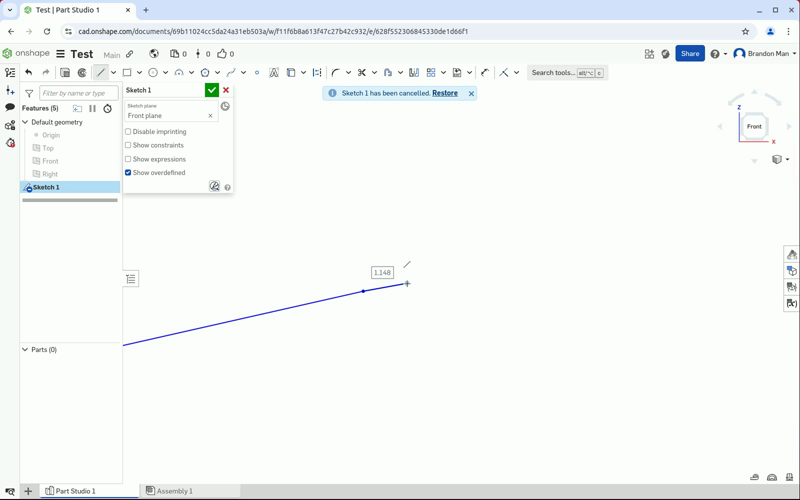
scroll(-6)
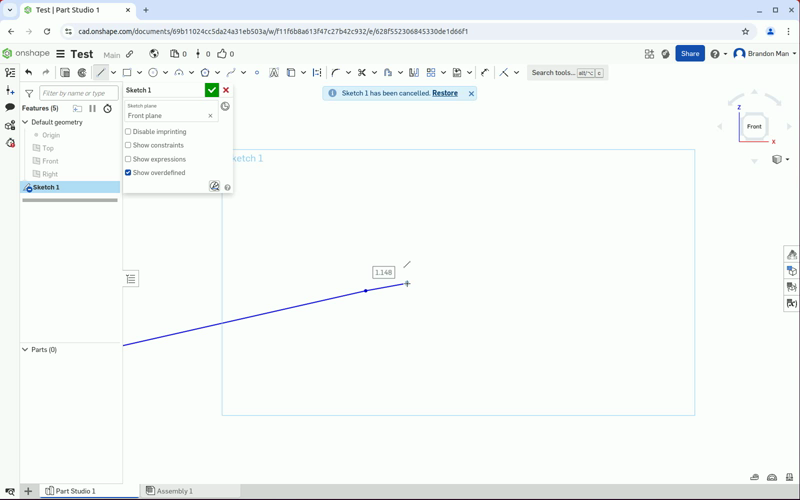
scroll(-6)
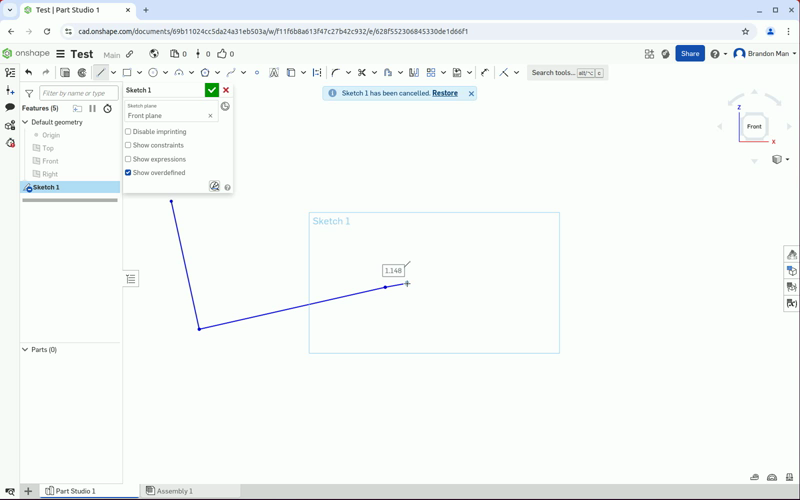
scroll(-6)
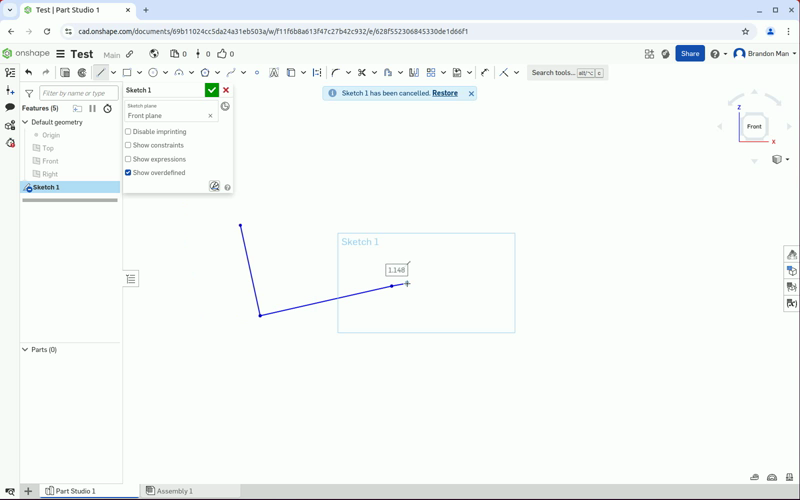
scroll(-6)
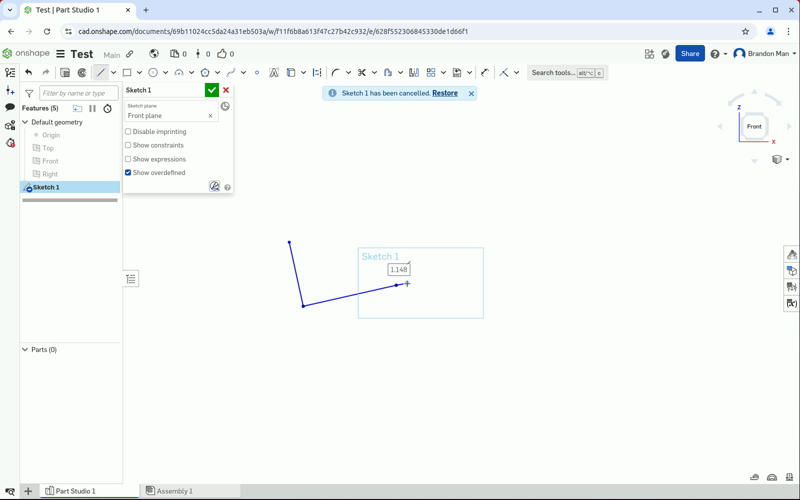
scroll(-6)
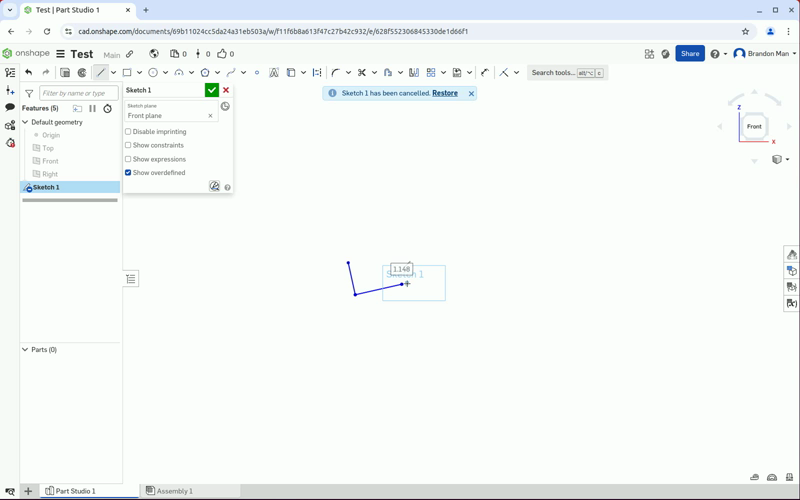
key_up(shift)
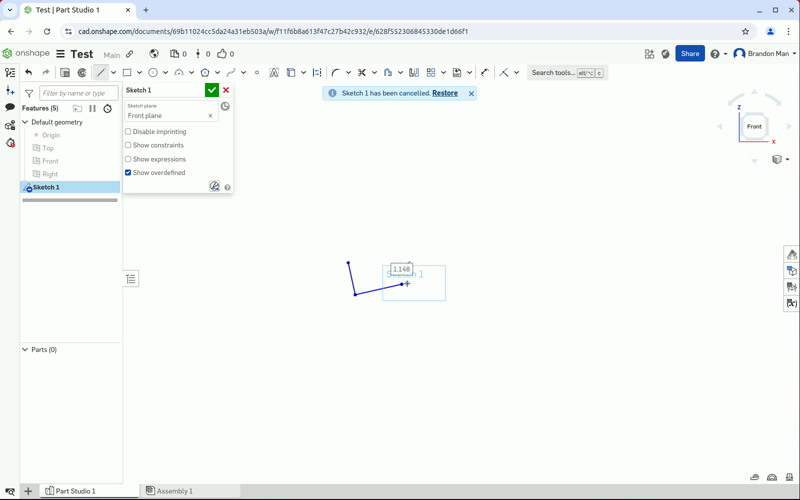
key_down(shift)
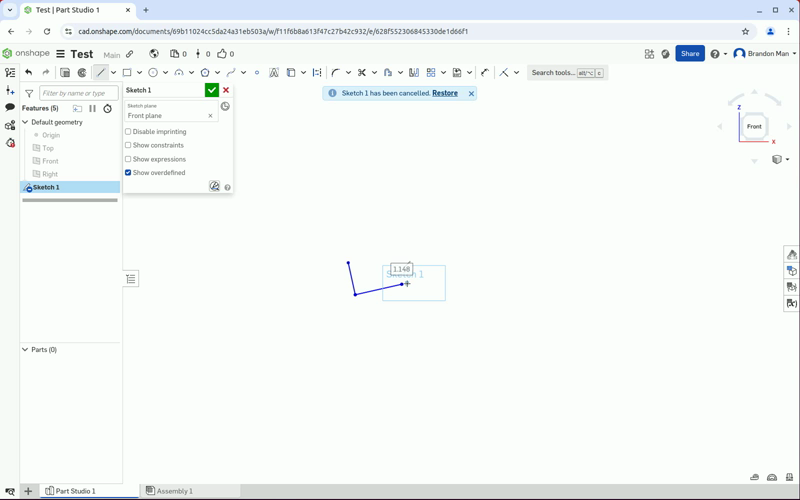
mouse_move(437, 283)
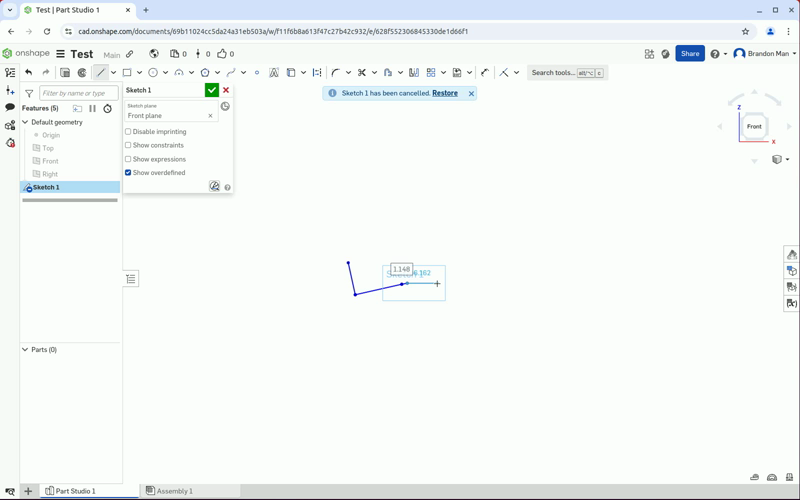
mouse_move(440, 283)
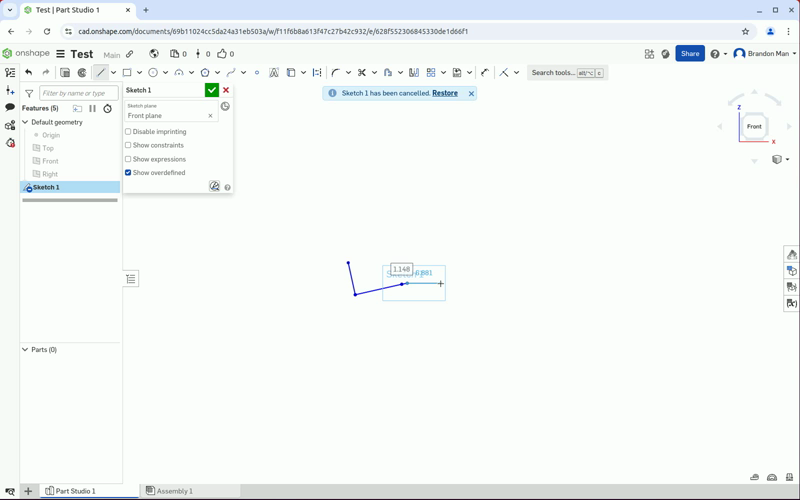
click(440, 283)
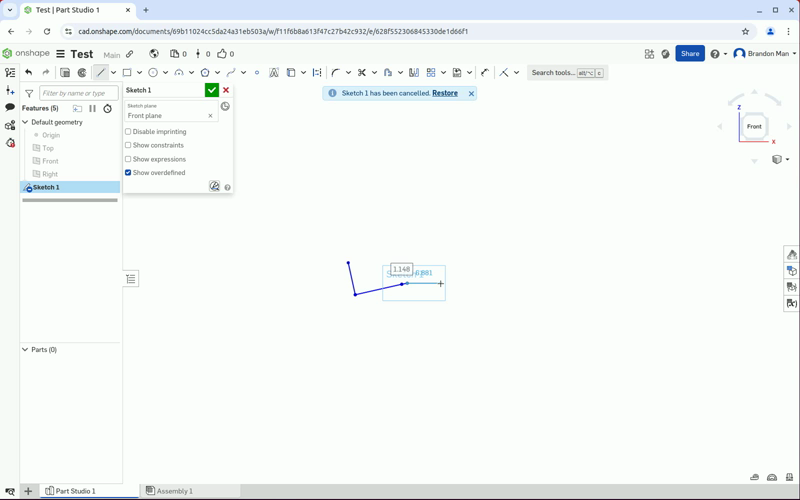
key_up(shift)
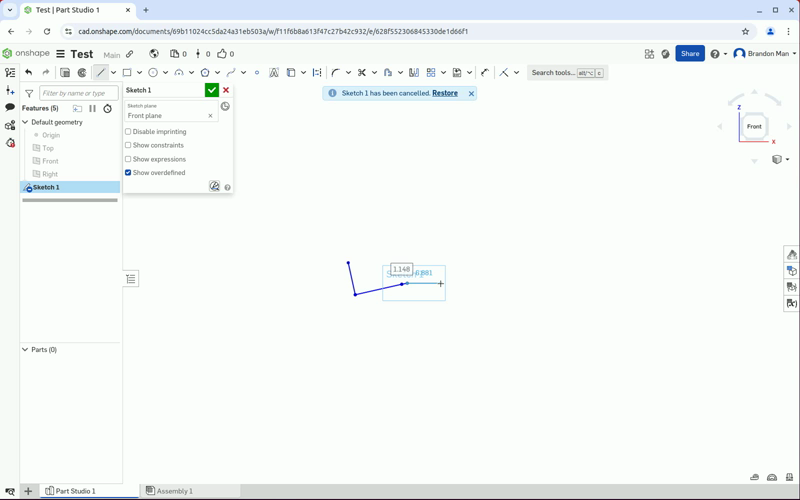
key_down(shift)
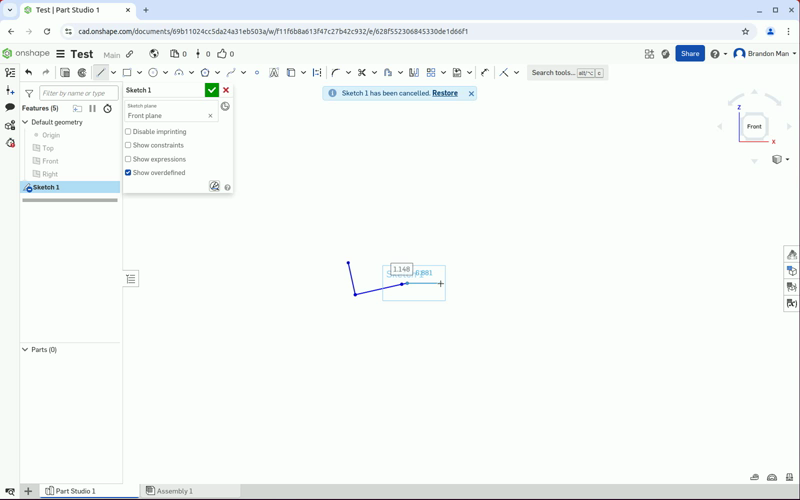
mouse_move(470, 283)
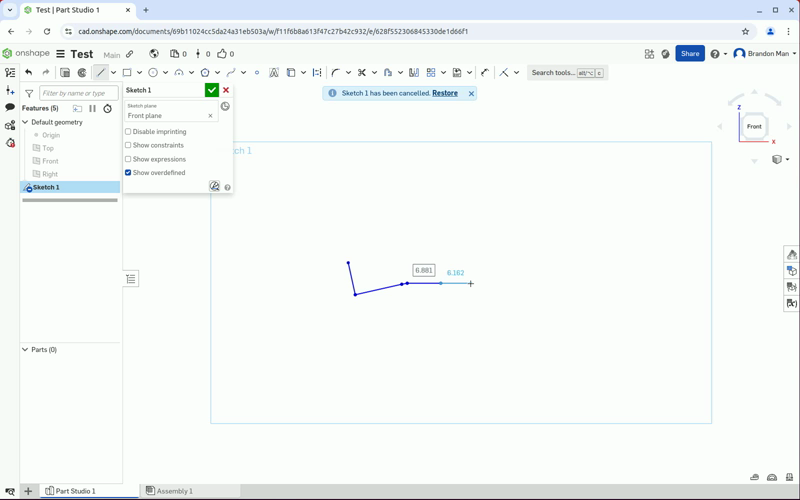
mouse_move(460, 283)
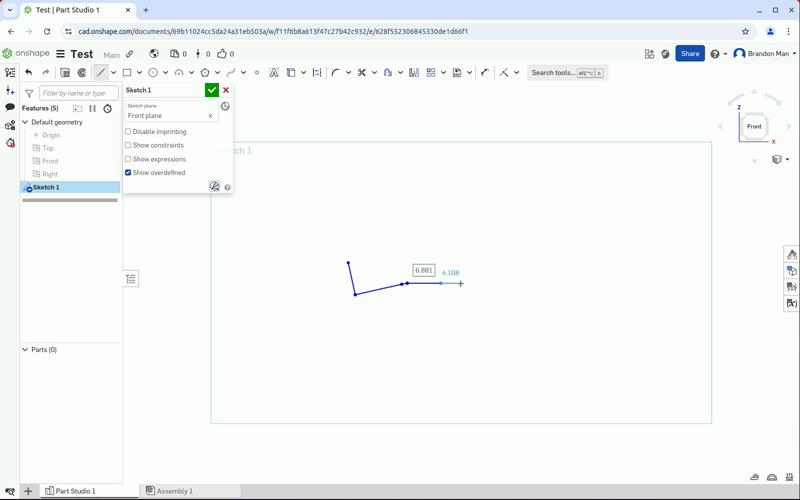
click(460, 283)
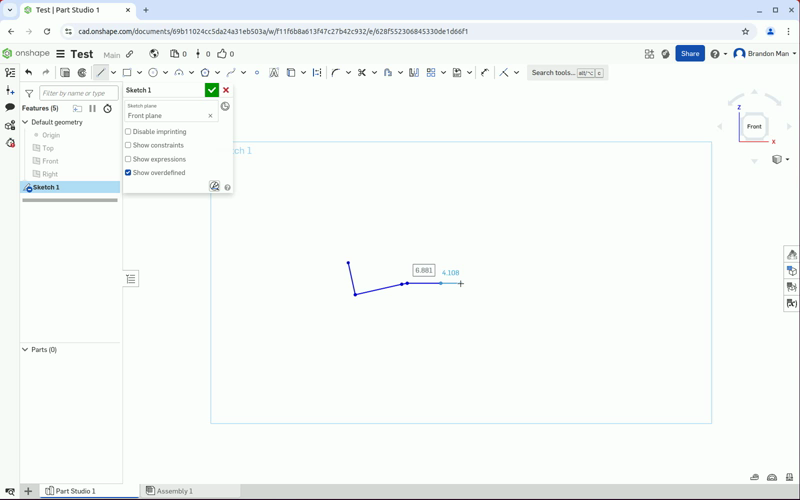
key_up(shift)
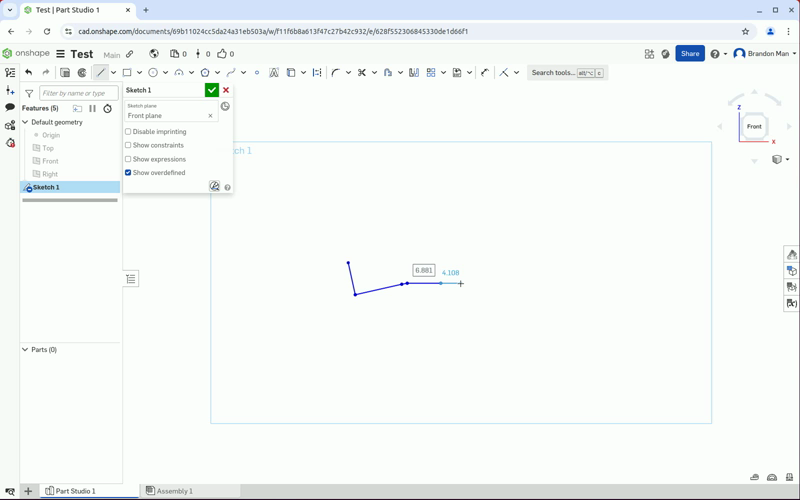
key_down(shift)
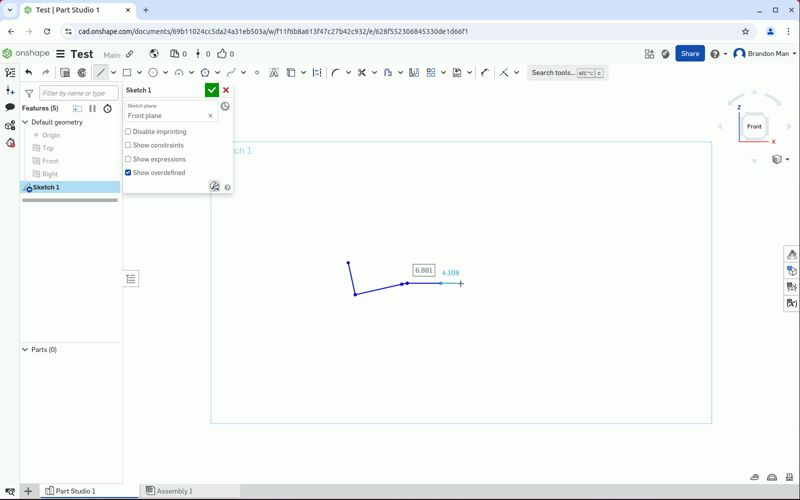
mouse_move(490, 283)
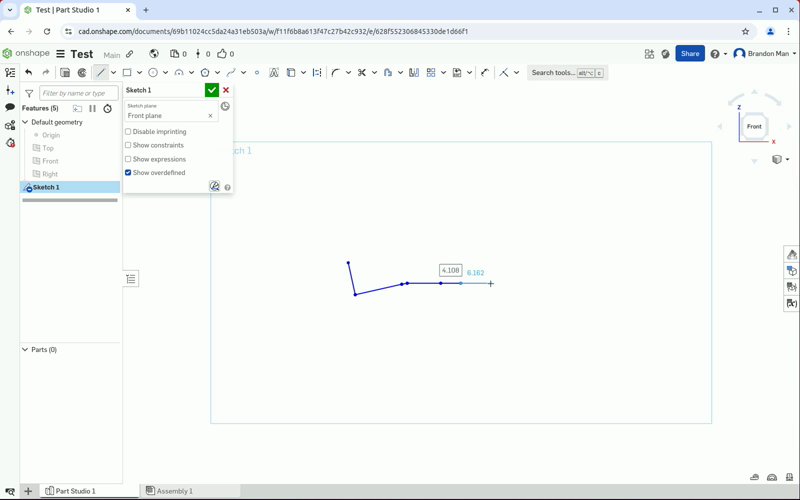
mouse_move(460, 260)
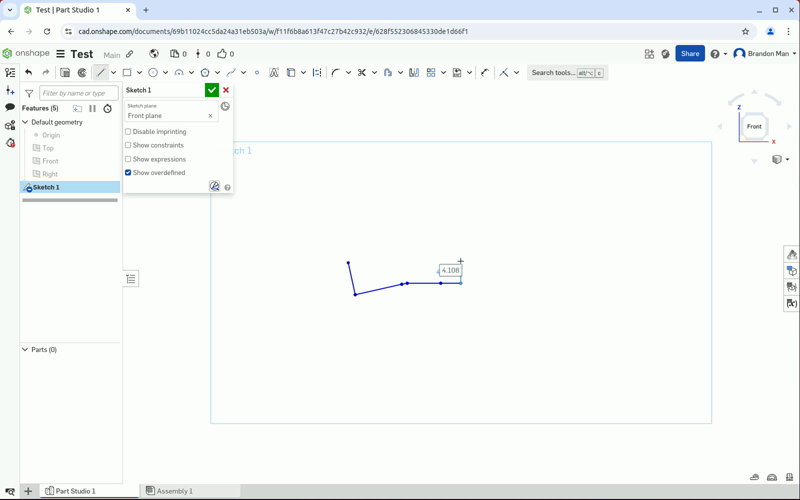
click(460, 260)
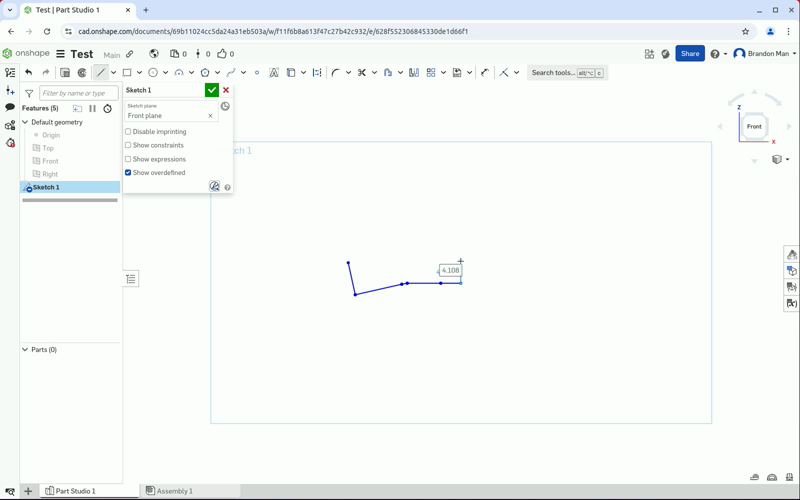
key_up(shift)
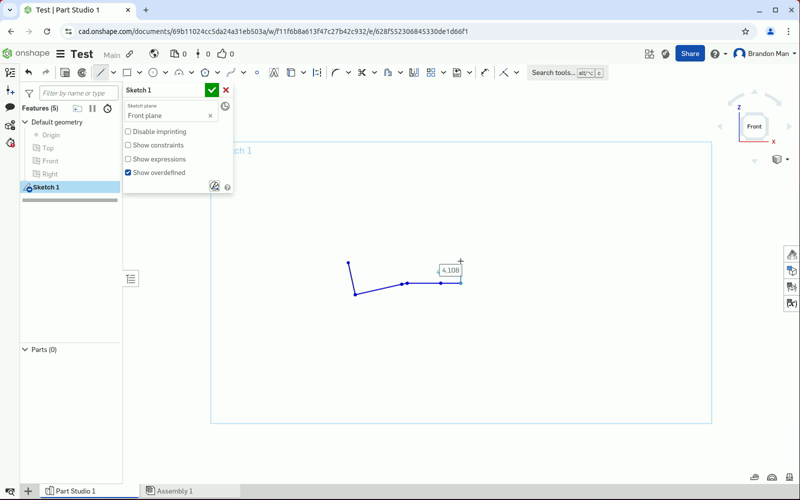
key_down(shift)
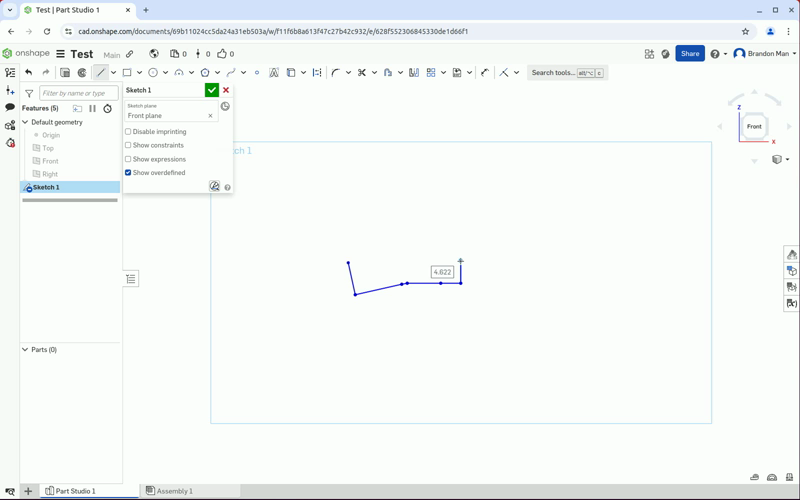
mouse_move(363, 283)
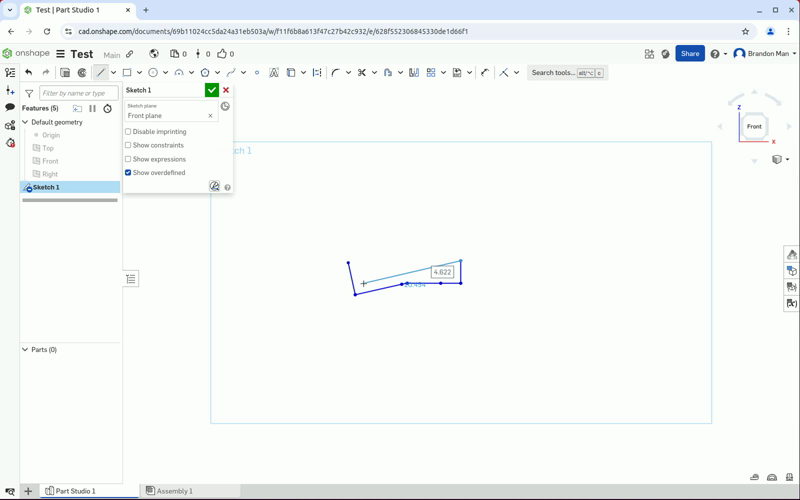
click(363, 283)
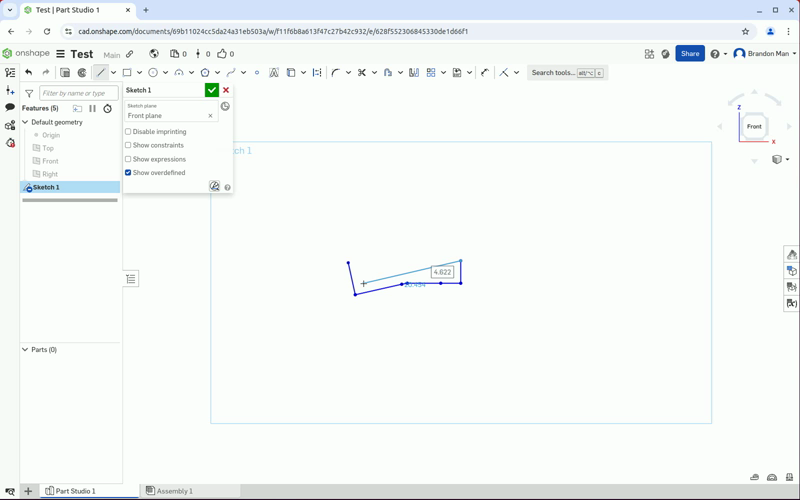
key_up(shift)
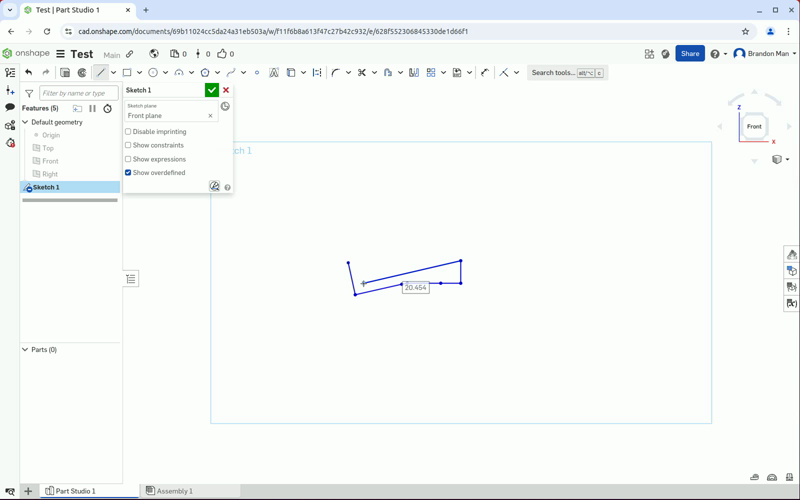
key_down(shift)
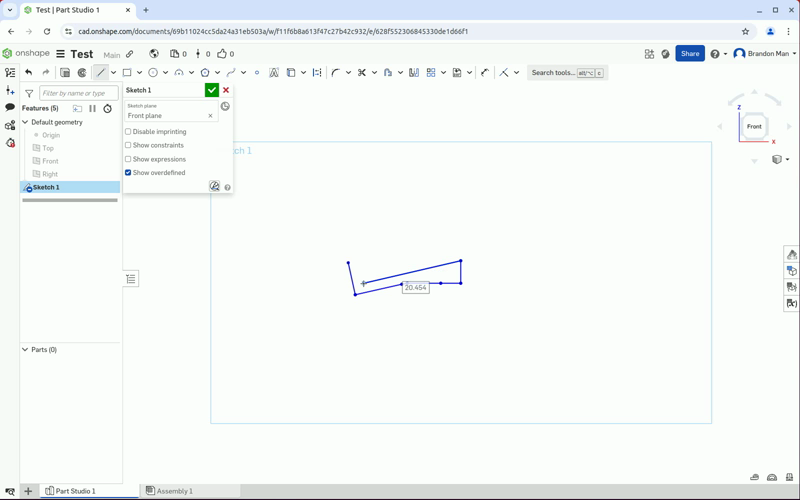
mouse_move(393, 283)
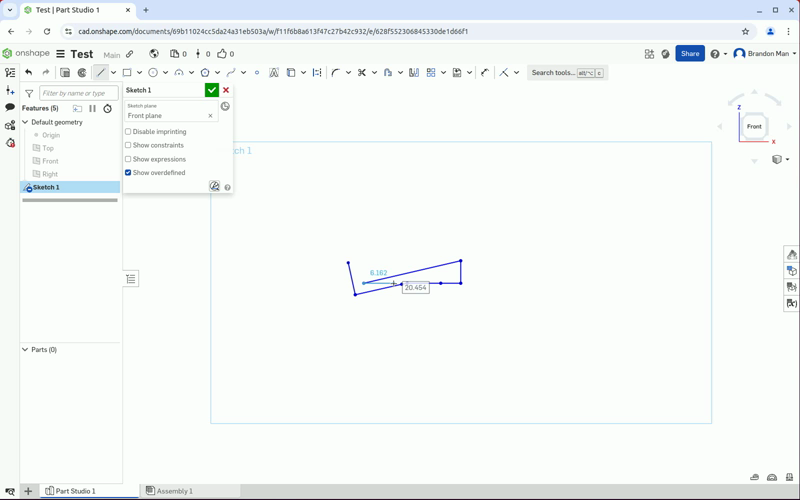
mouse_move(359, 270)
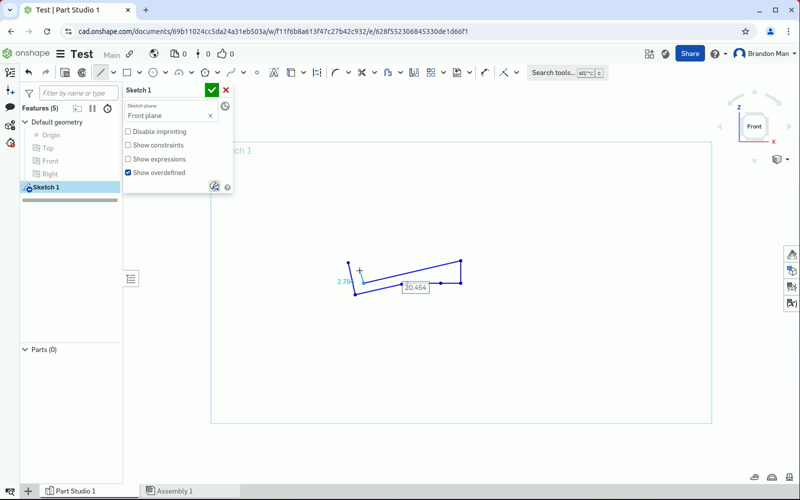
click(359, 270)
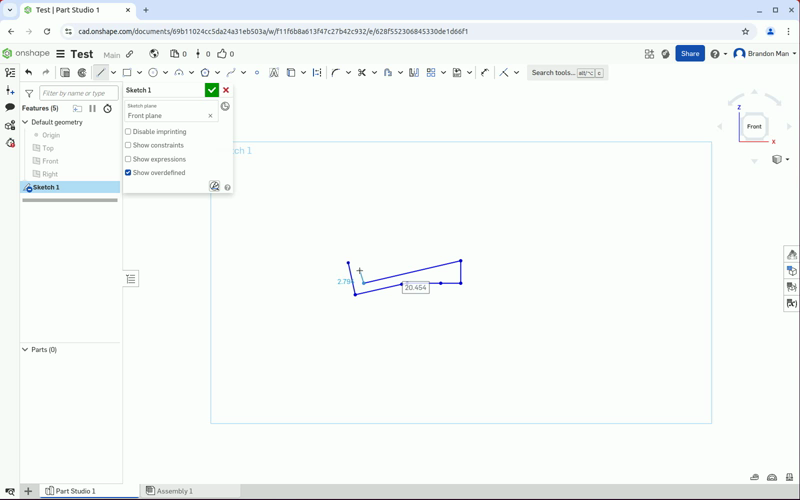
key_up(shift)
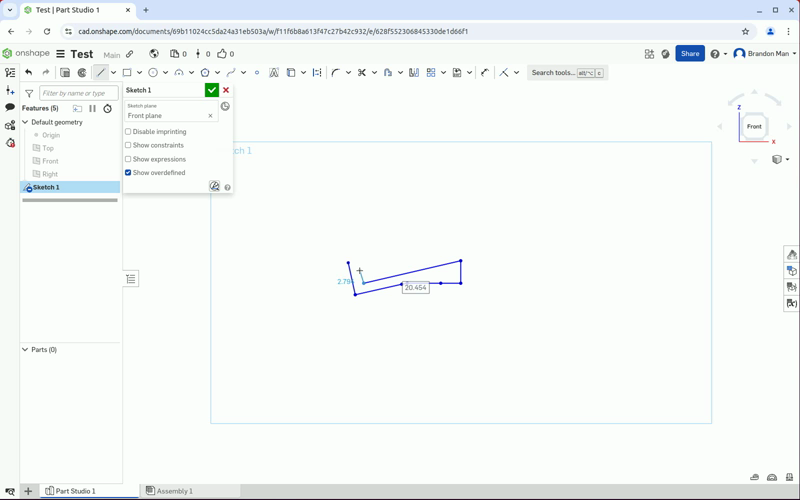
key_down(shift)
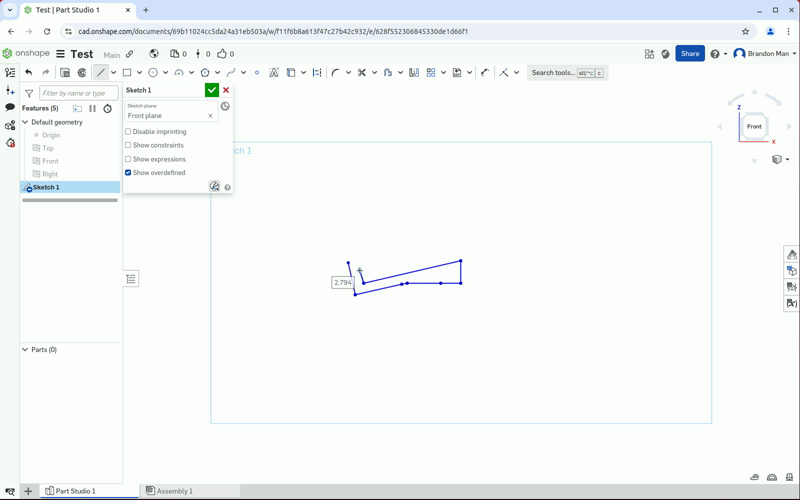
mouse_move(389, 270)
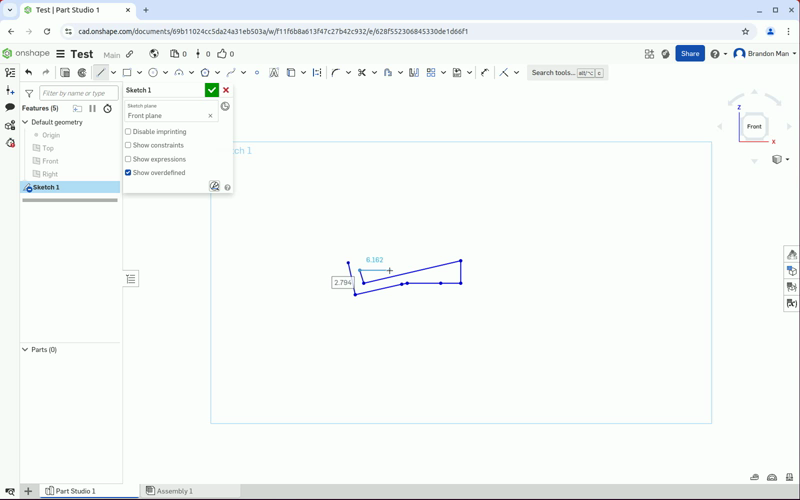
mouse_move(379, 266)
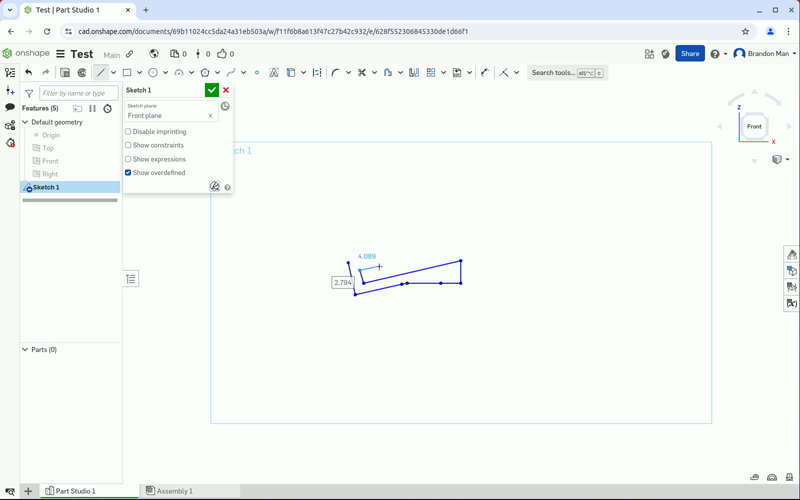
click(379, 266)
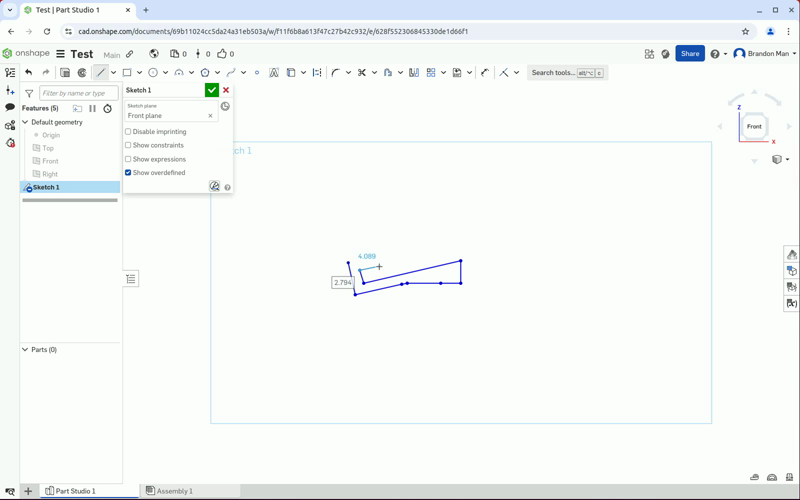
key_up(shift)
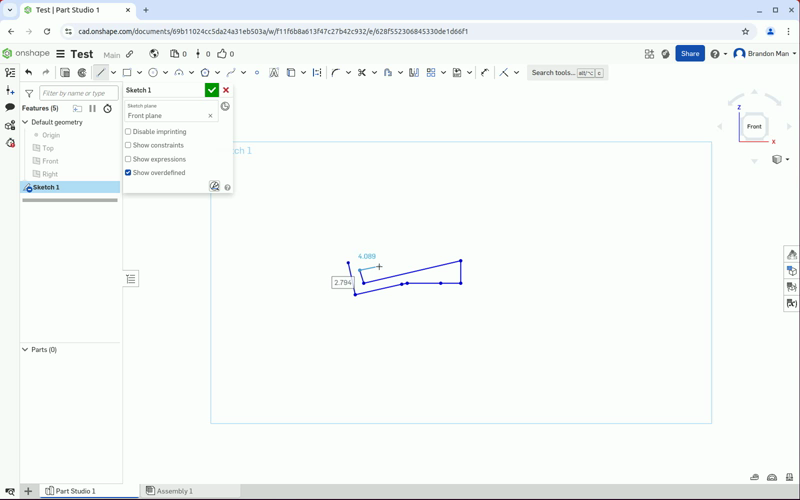
key_down(shift)
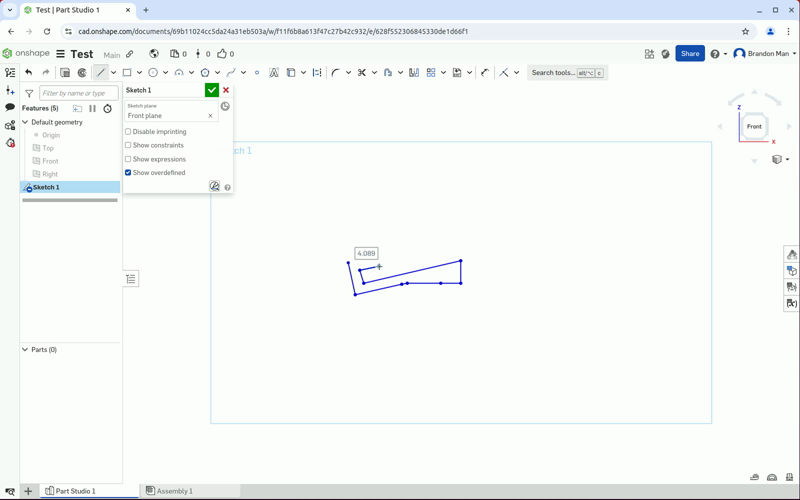
mouse_move(409, 266)
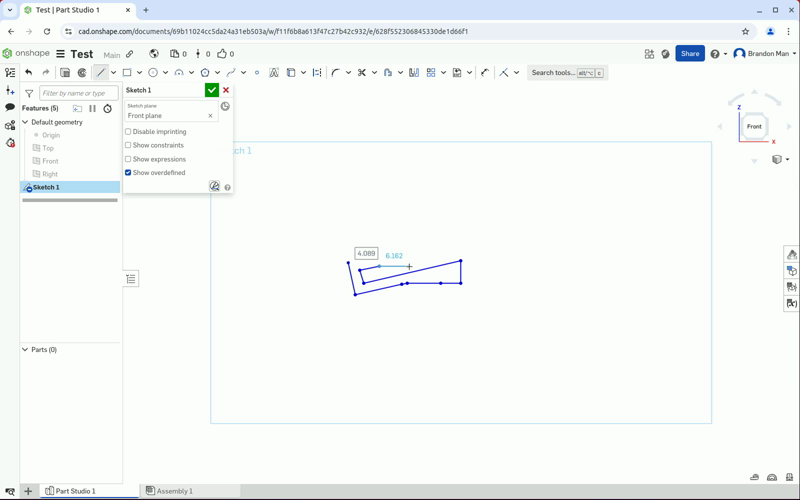
mouse_move(376, 255)
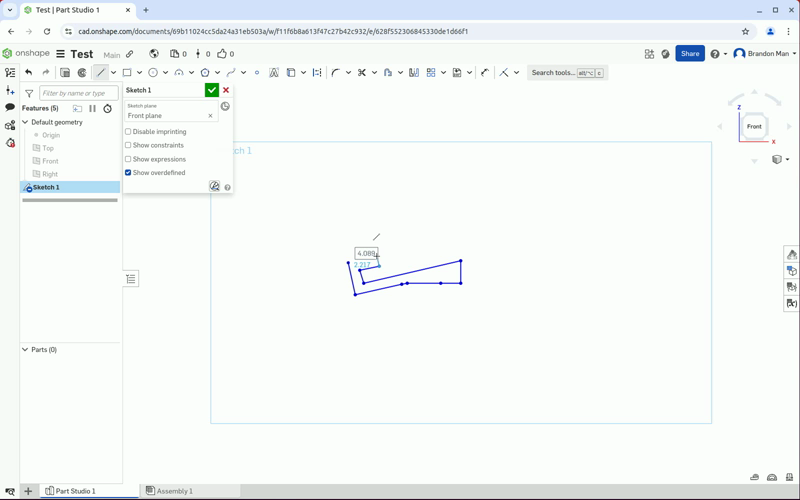
click(376, 255)
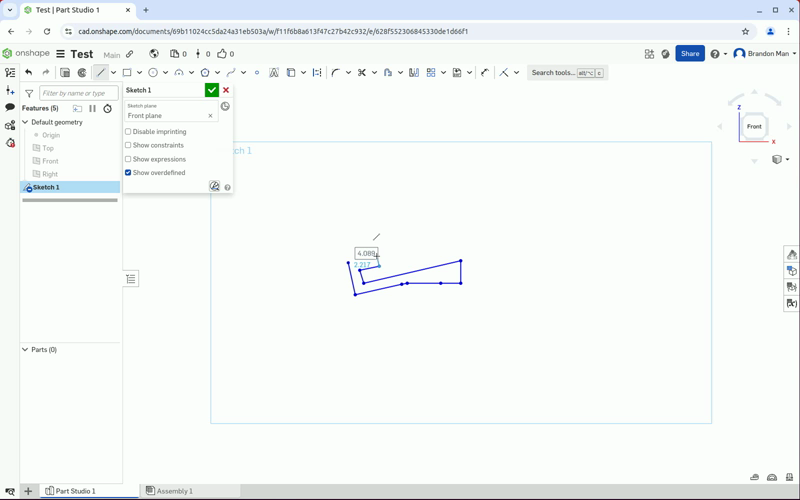
key_up(shift)
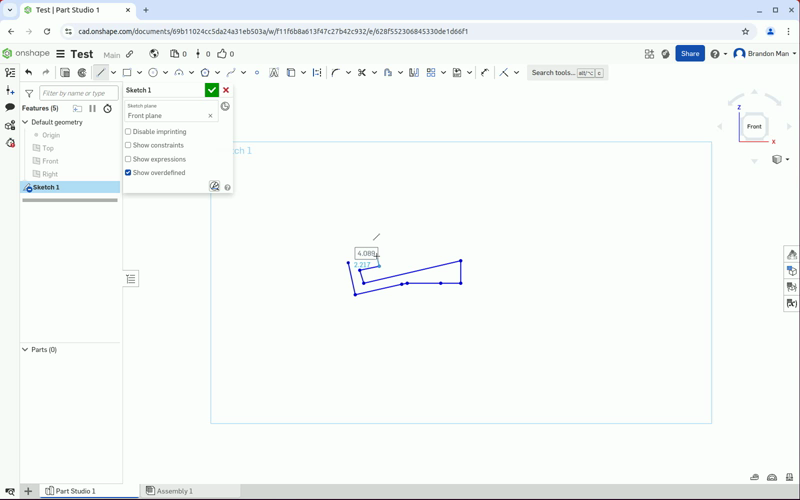
mouse_move(406, 255)
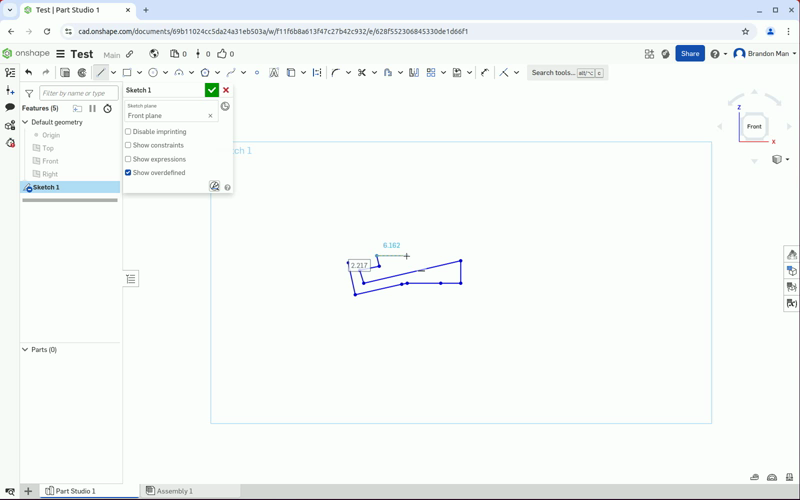
key_down(shift)
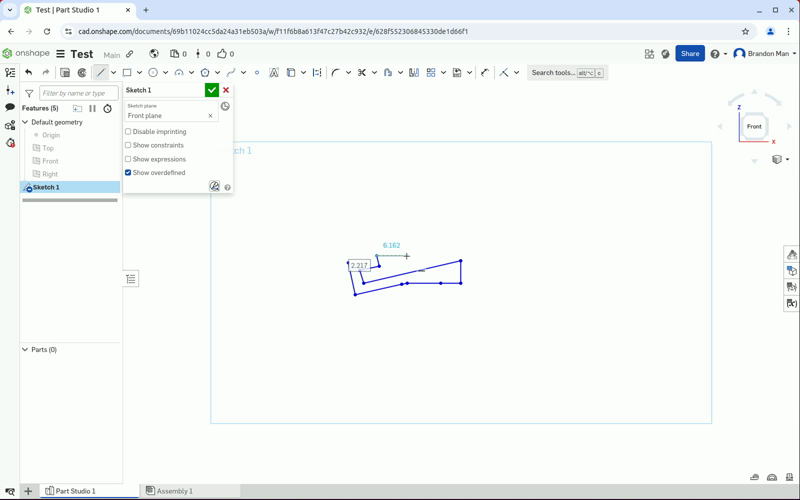
mouse_move(348, 262)
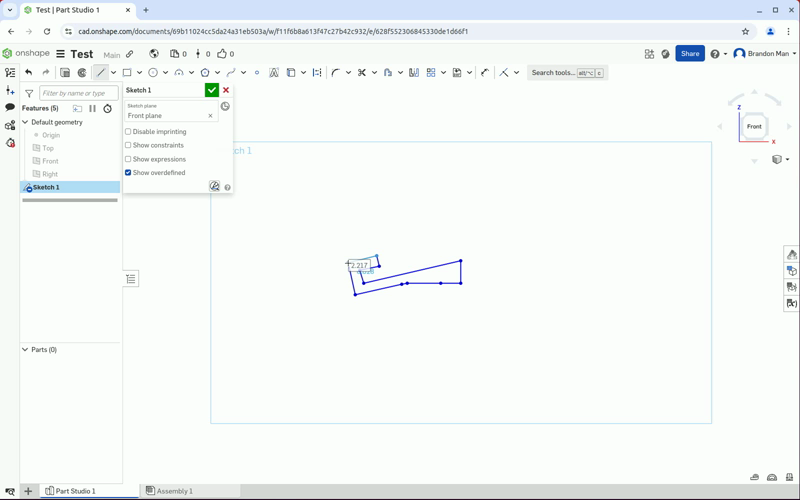
key_up(shift)
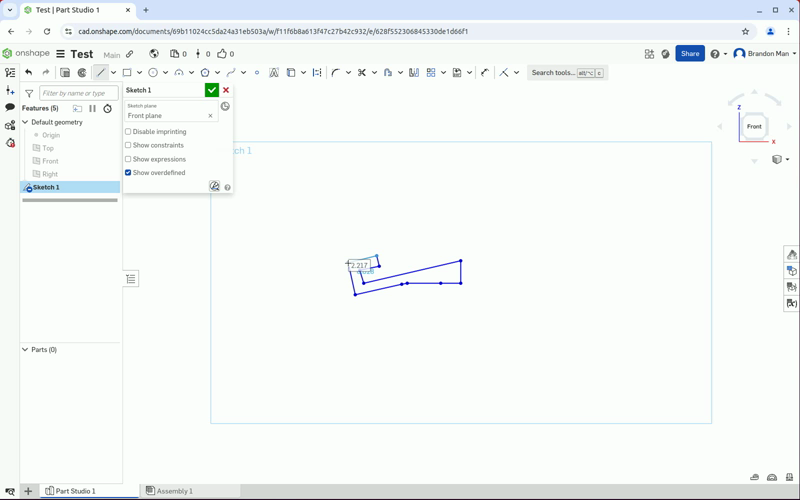
click(348, 262)
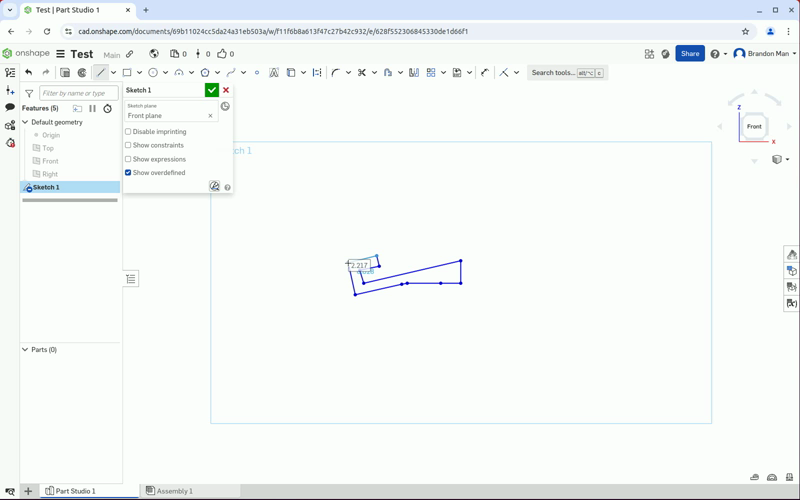
key(esc)
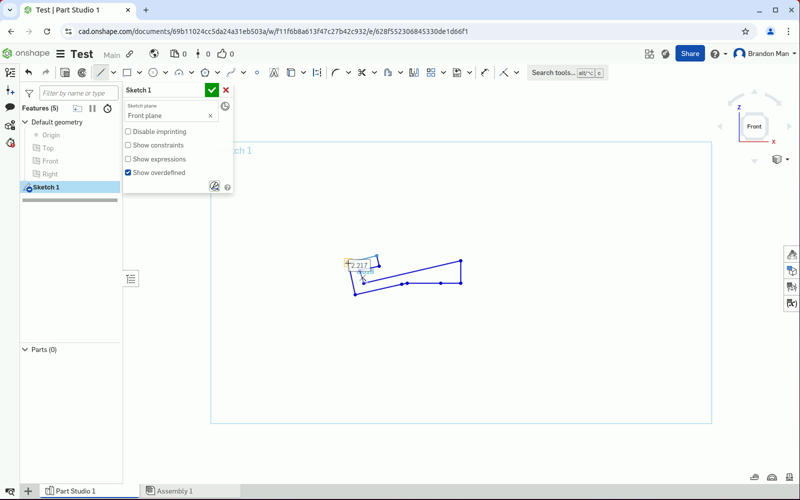
mouse_move(359, 284)
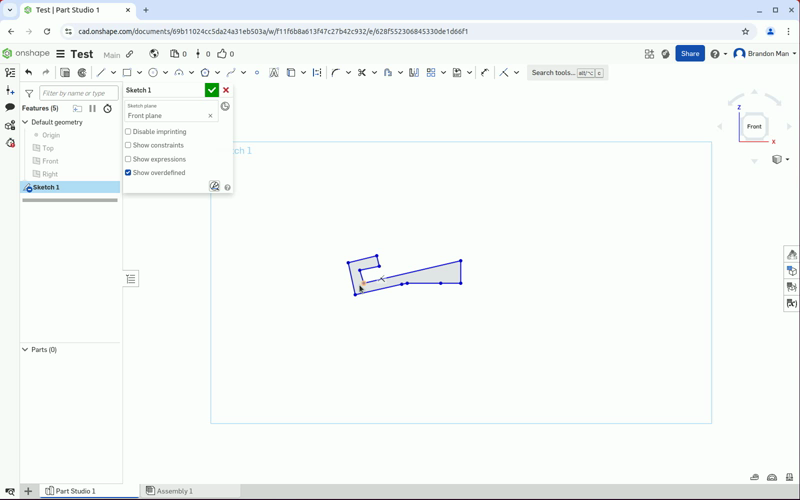
click(359, 284)
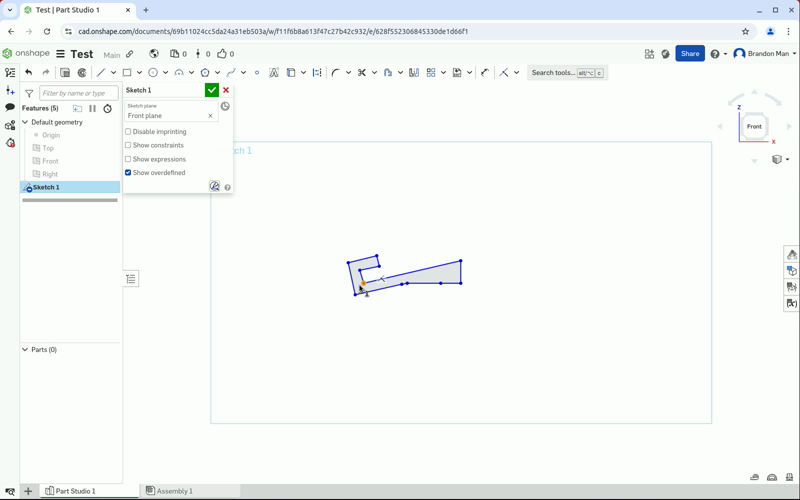
mouse_move(73, 352)
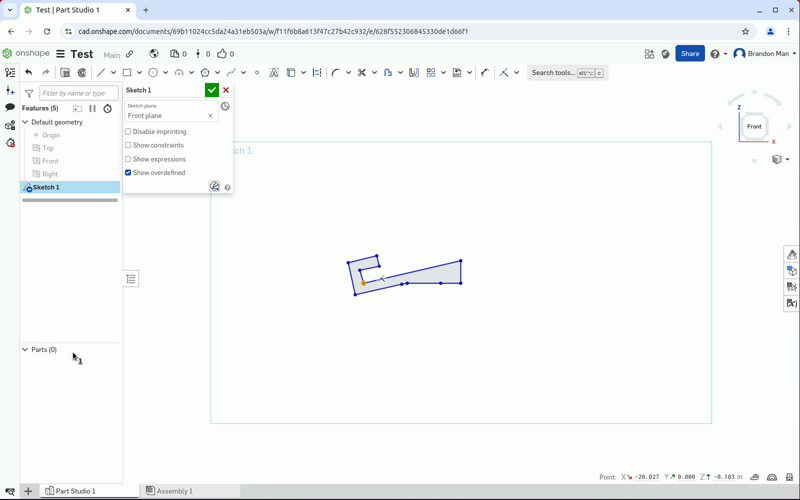
key(shift+y)
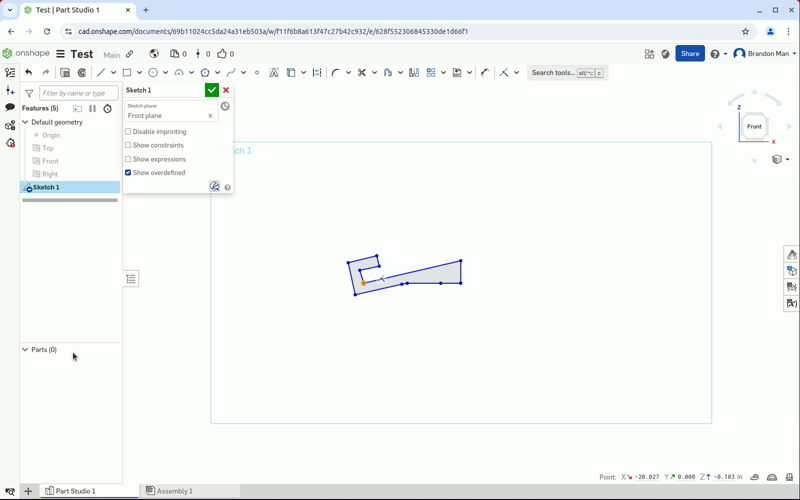
key(shift+e)
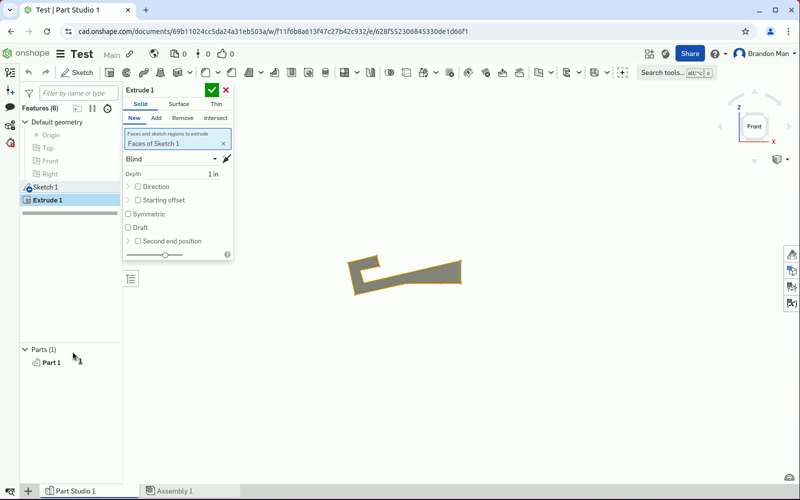
mouse_move(143, 106)
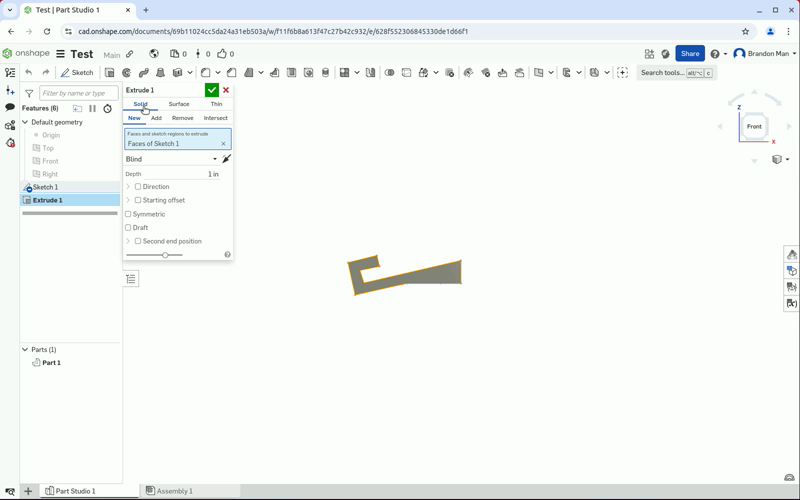
click(143, 106)
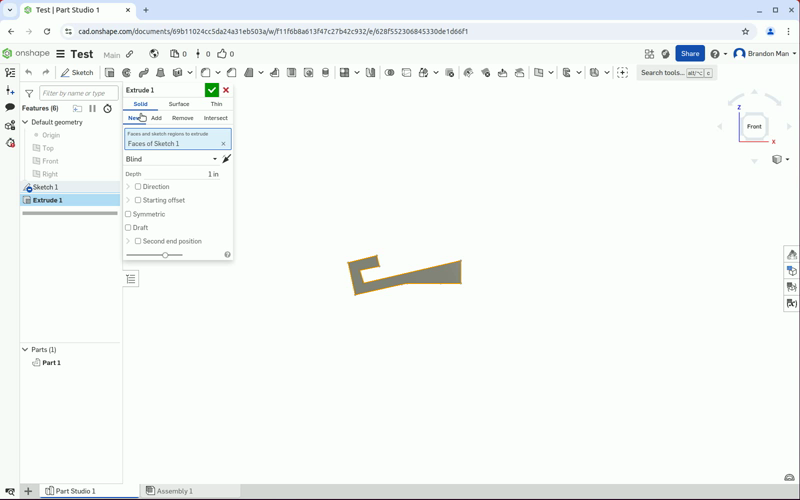
mouse_move(137, 120)
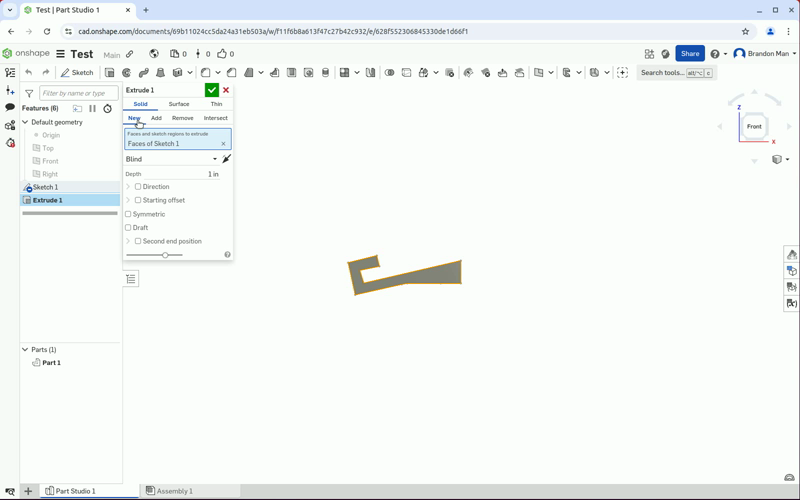
click(137, 120)
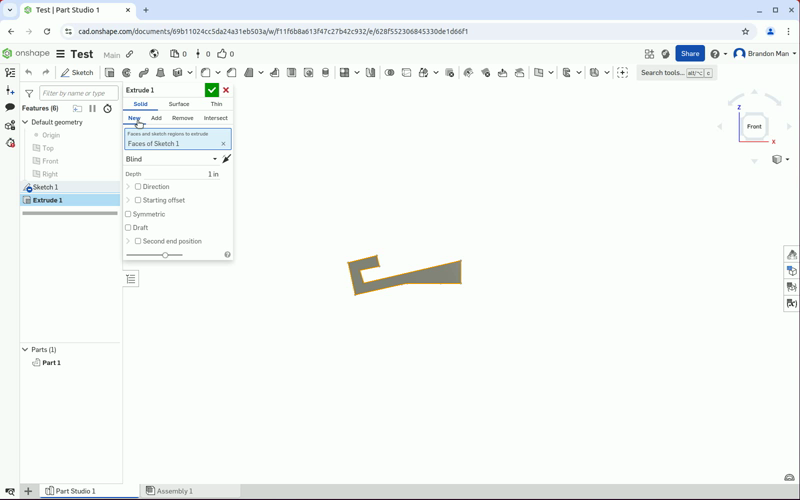
key(tab, 4)
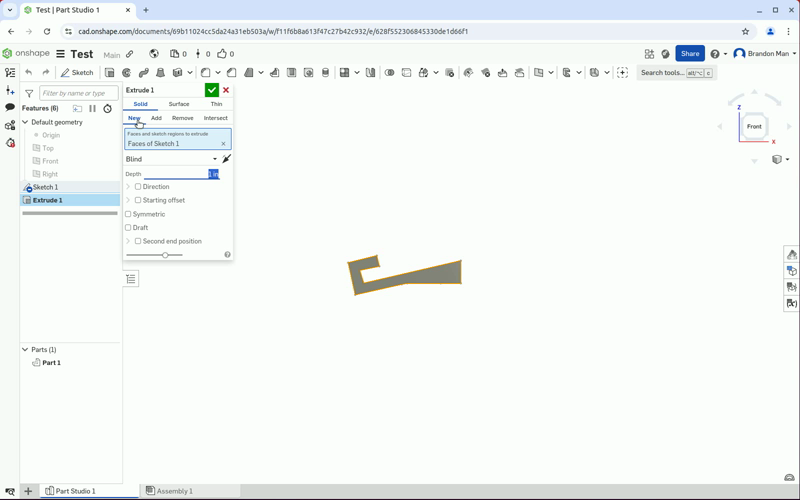
text(2.889)
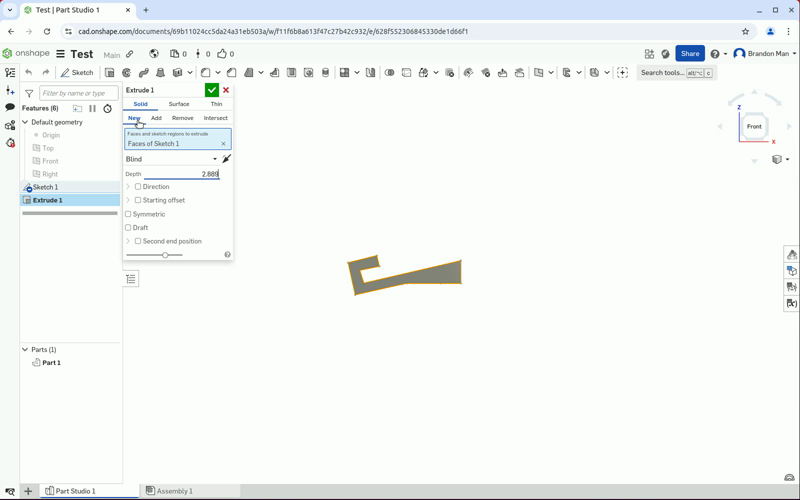
key(tab, 3)
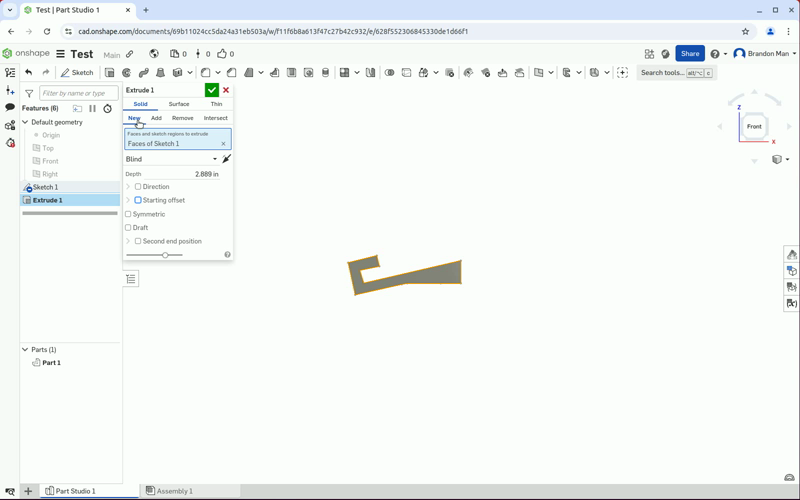
key(tab, 2)
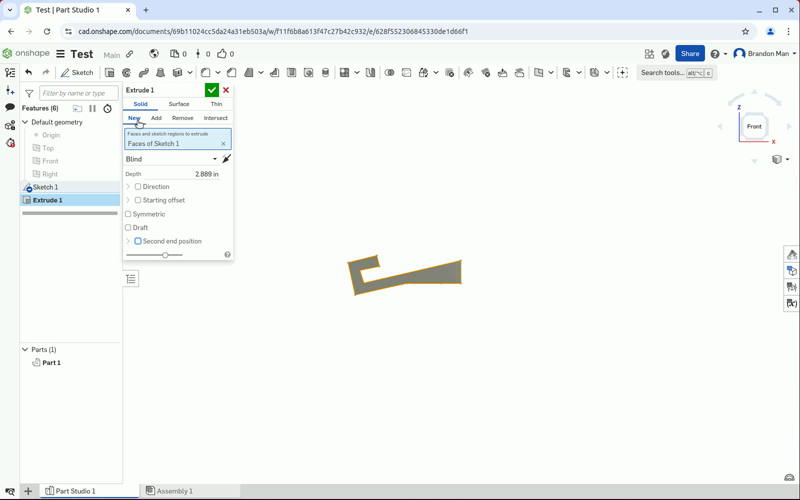
key(space)
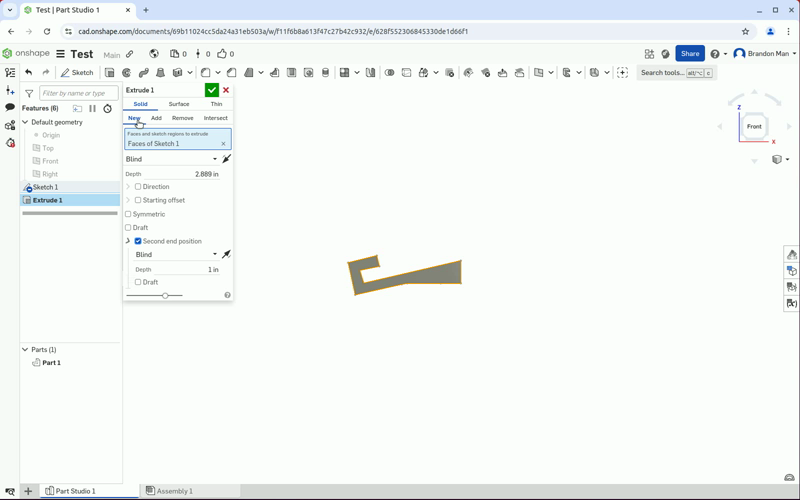
key(tab, 3)
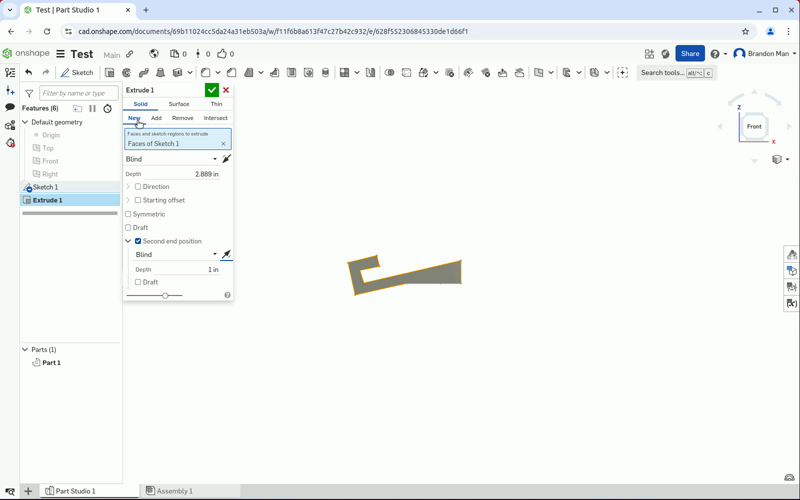
text(2.889)
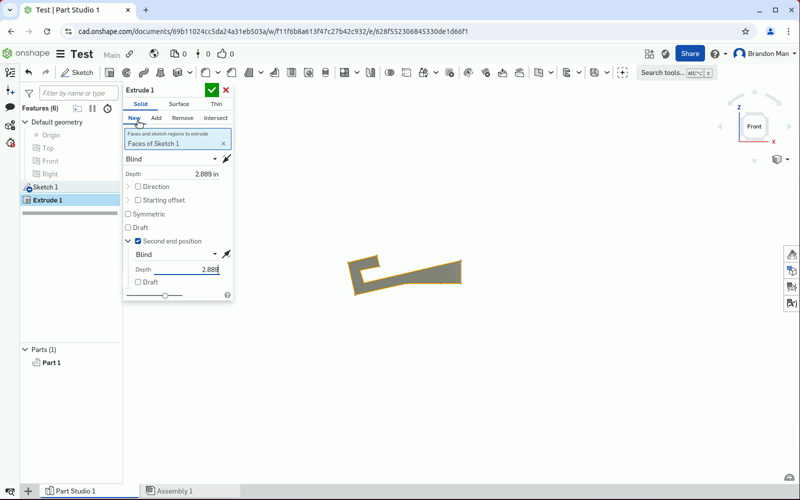
key(enter)
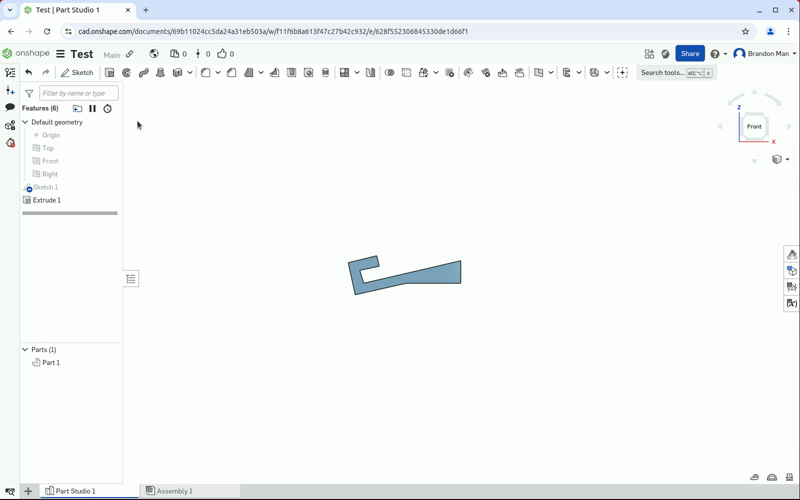
key(shift+h)
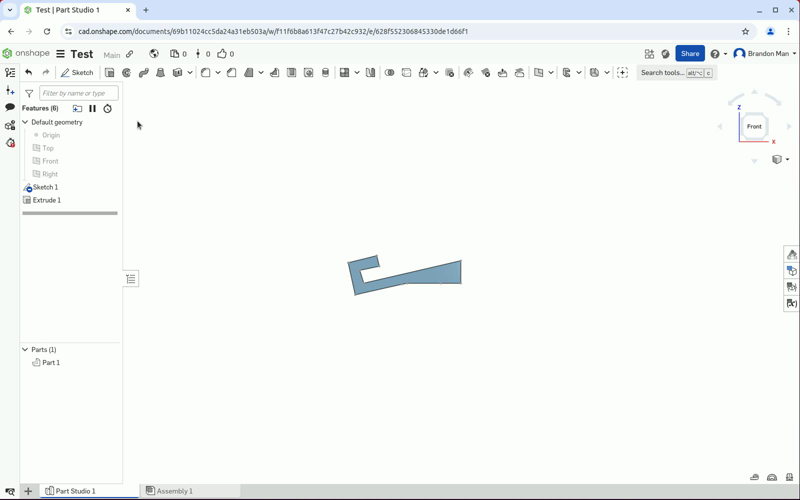
key(shift+h)
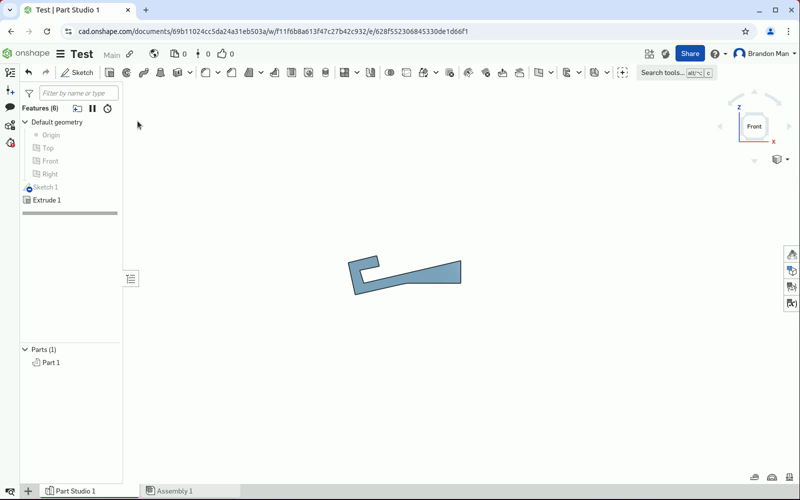
mouse_move(73, 189)
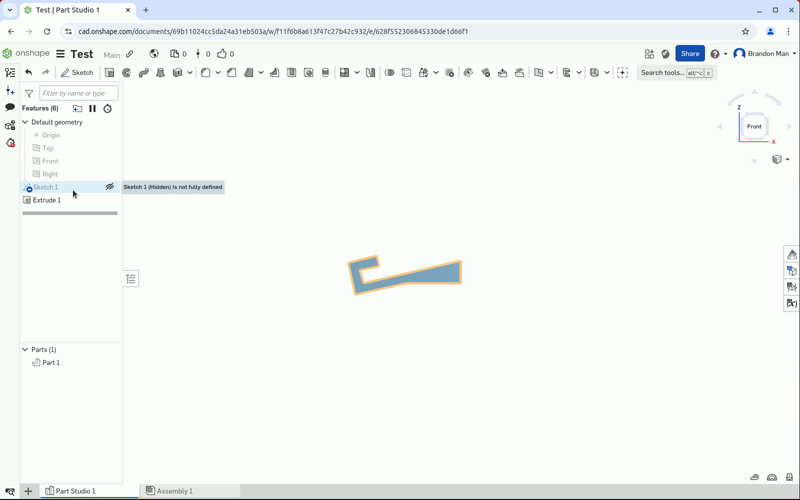
click(73, 189)
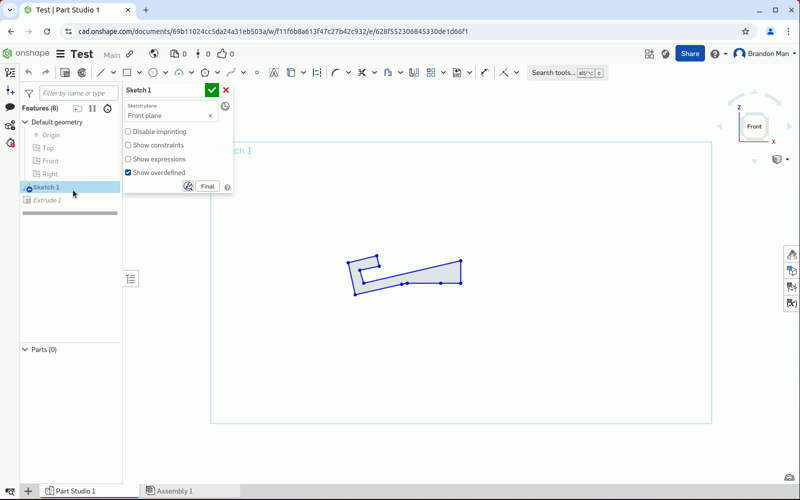
mouse_move(229, 92)
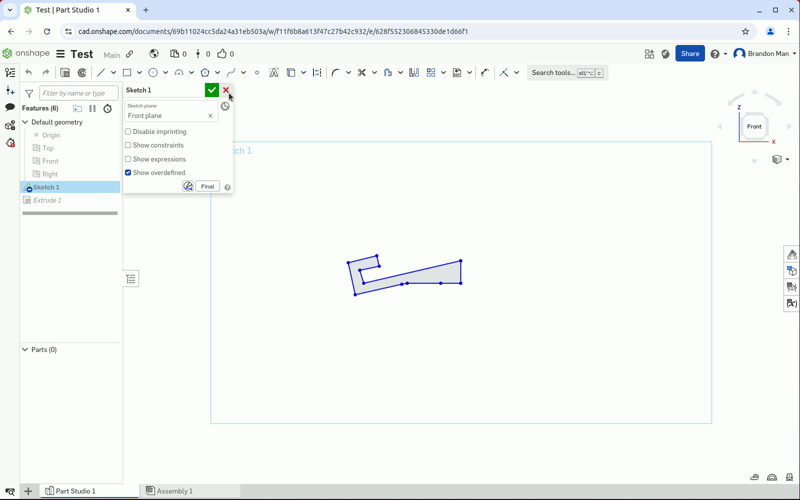
click(229, 92)
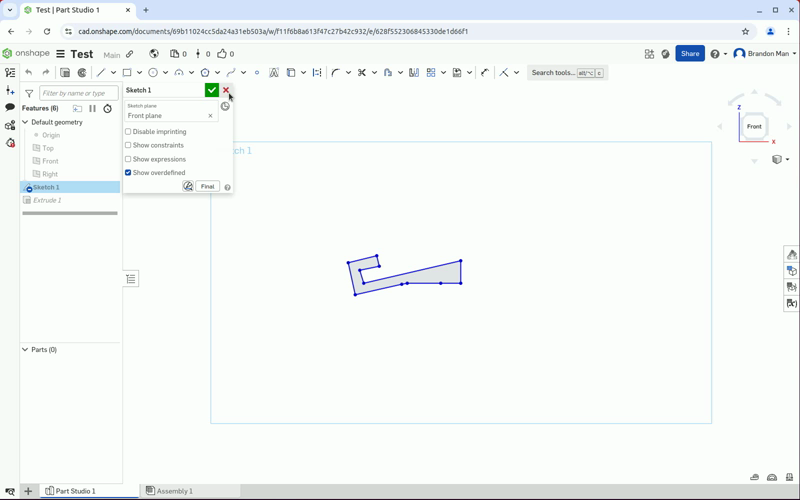
key(shift+s)
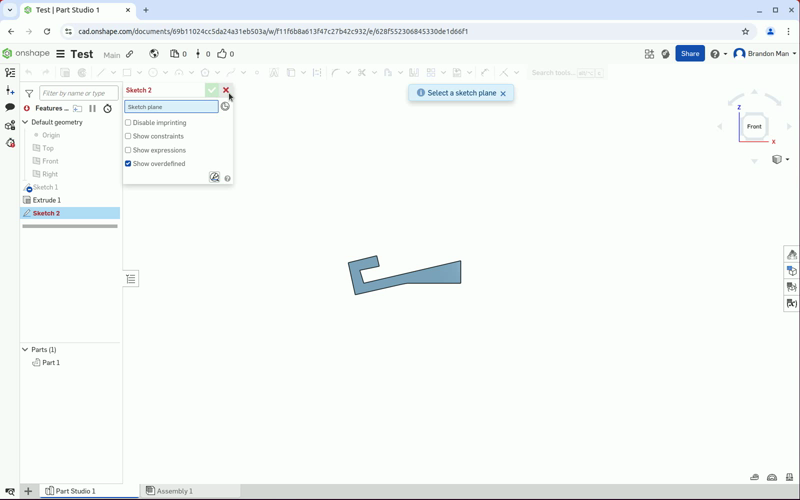
mouse_move(73, 163)
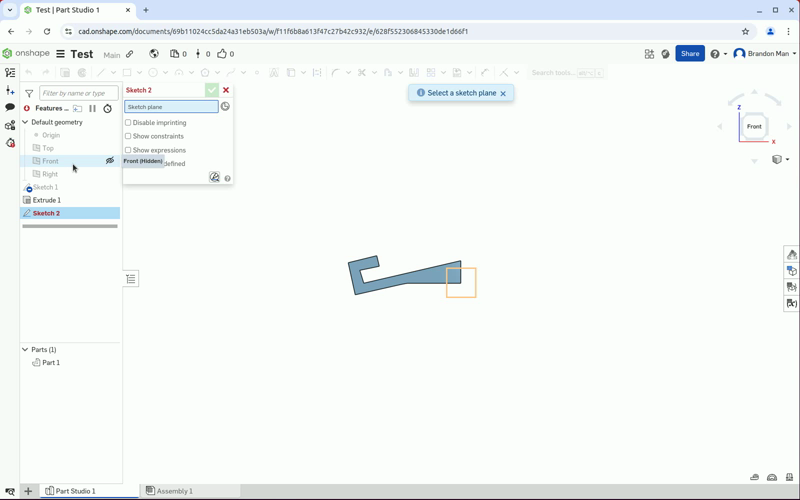
click(73, 163)
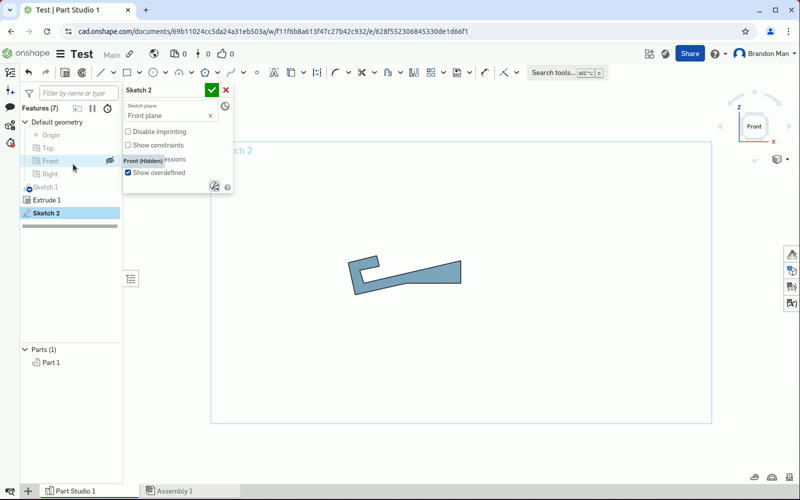
mouse_move(73, 352)
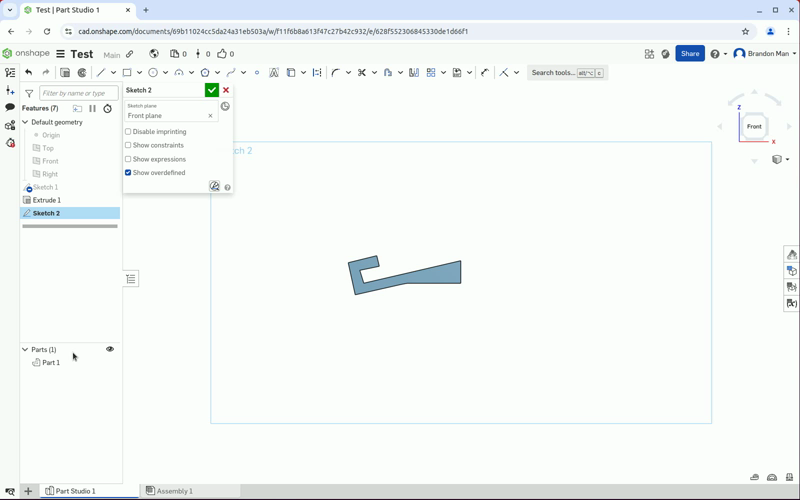
key(y)
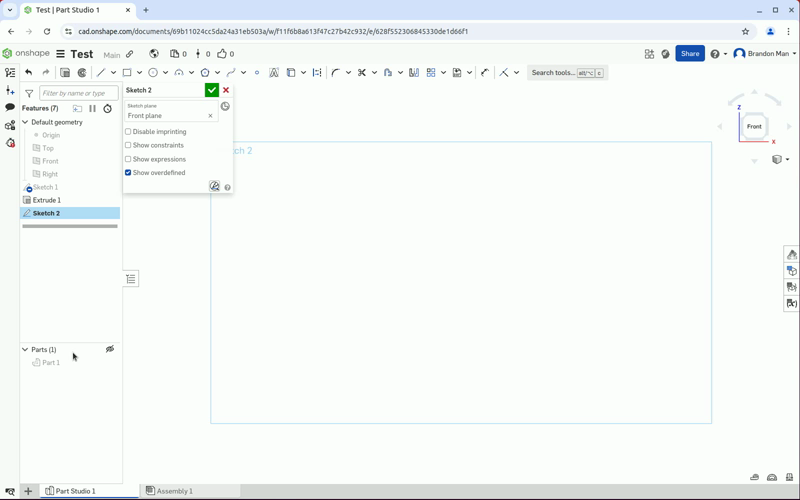
key(l)
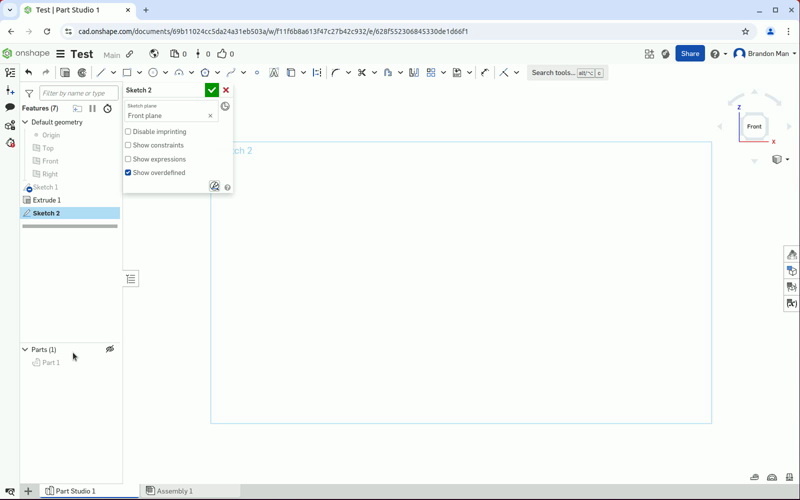
key_down(shift)
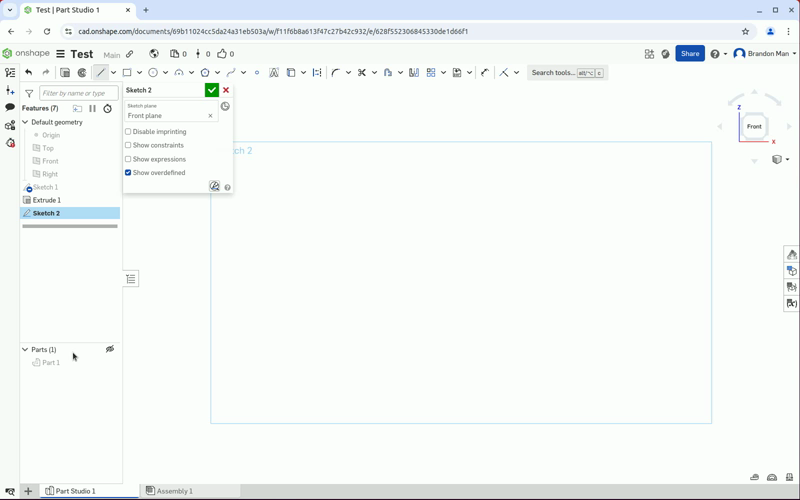
mouse_move(460, 282)
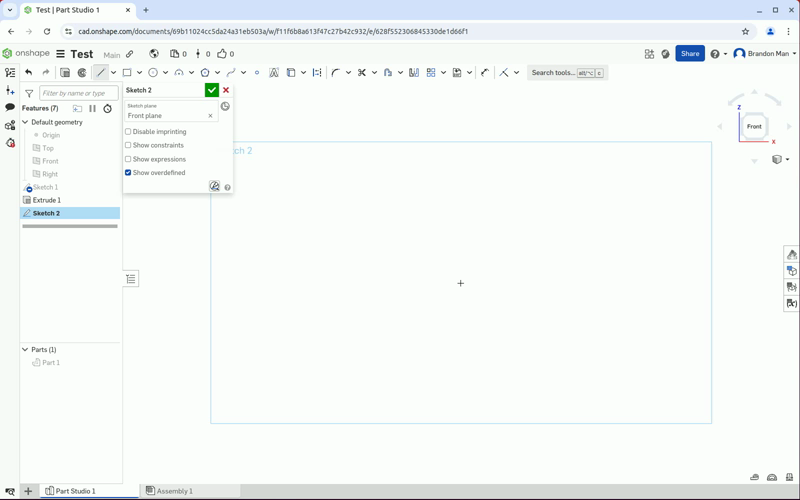
click(460, 282)
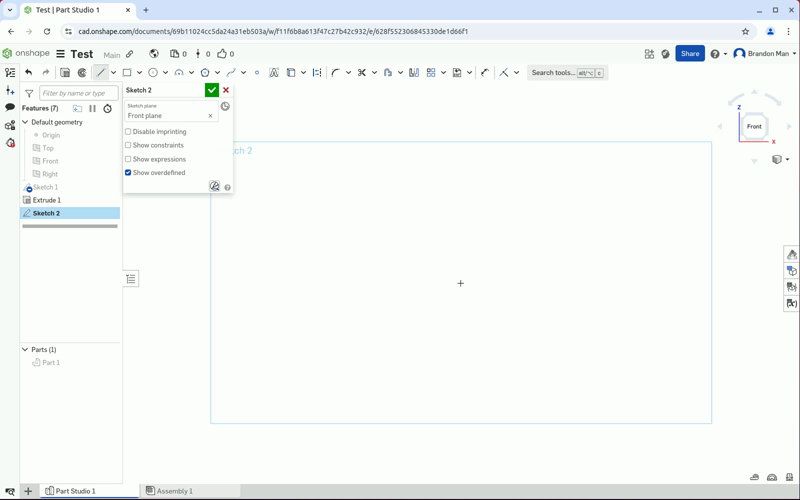
key_up(shift)
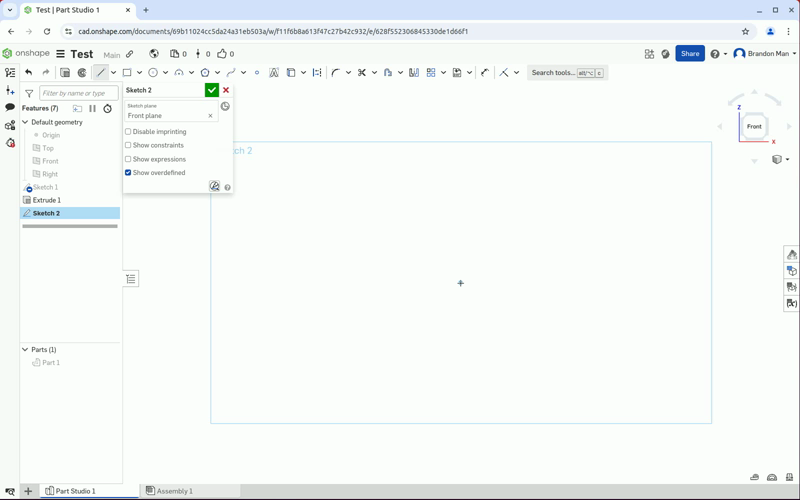
key_down(shift)
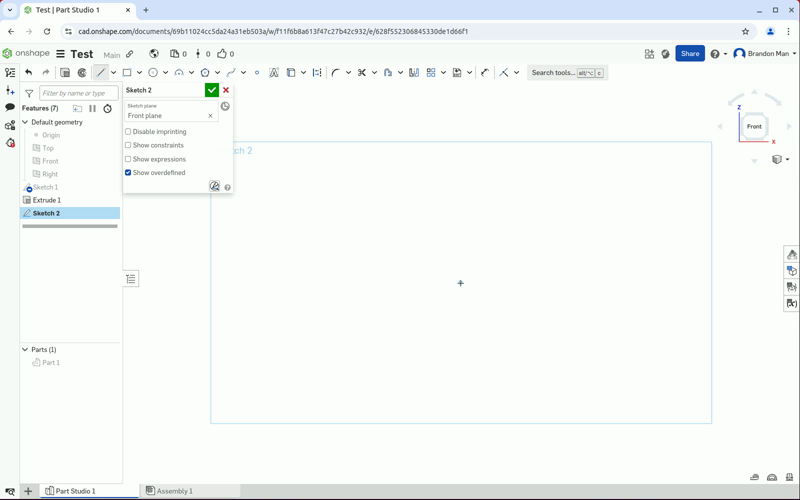
mouse_move(490, 282)
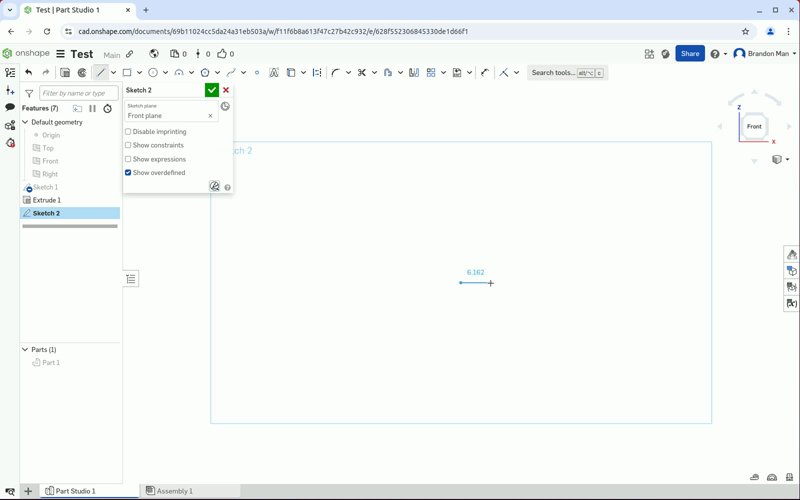
mouse_move(481, 282)
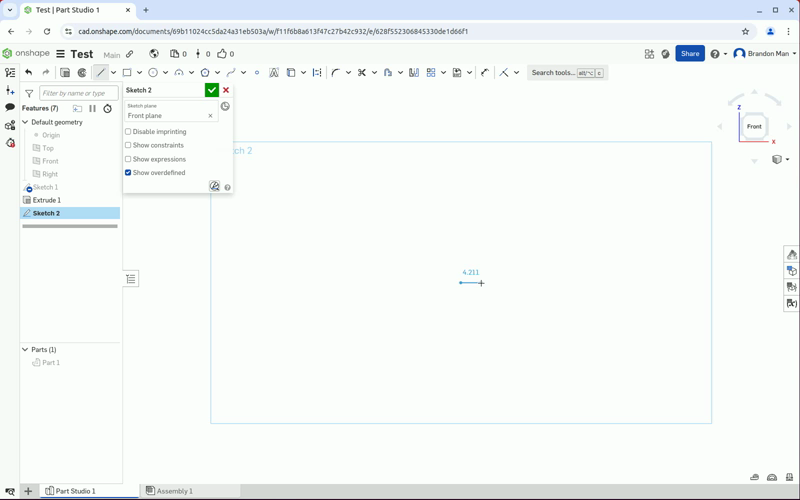
click(481, 282)
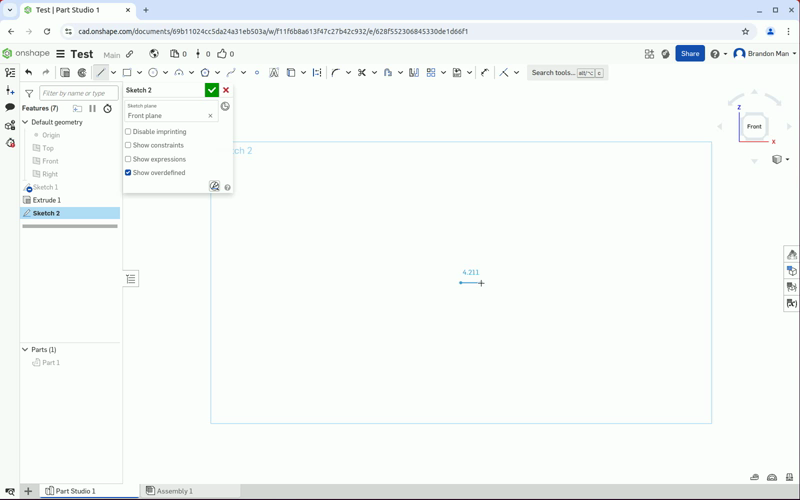
key_up(shift)
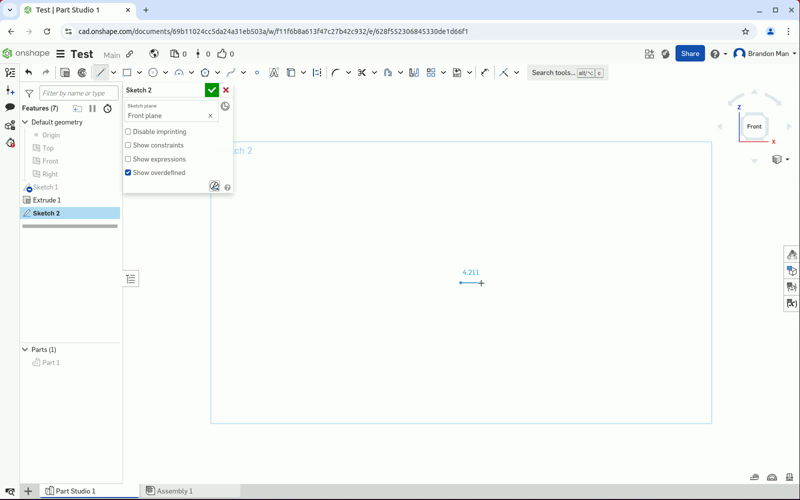
key_down(shift)
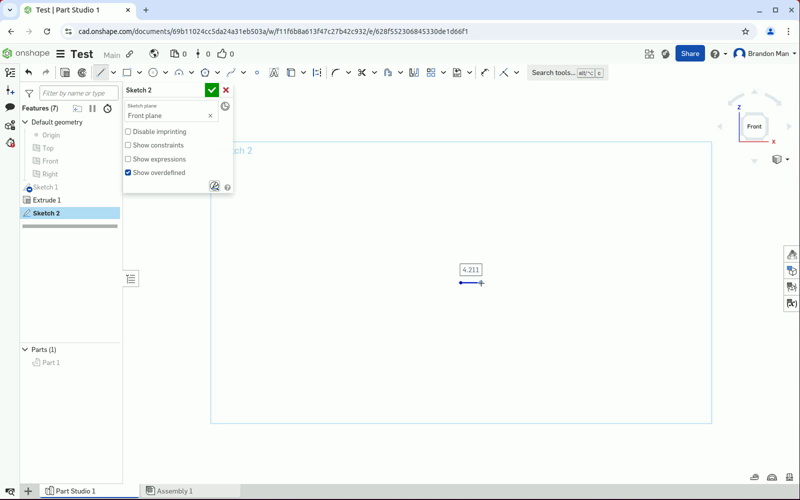
mouse_move(511, 282)
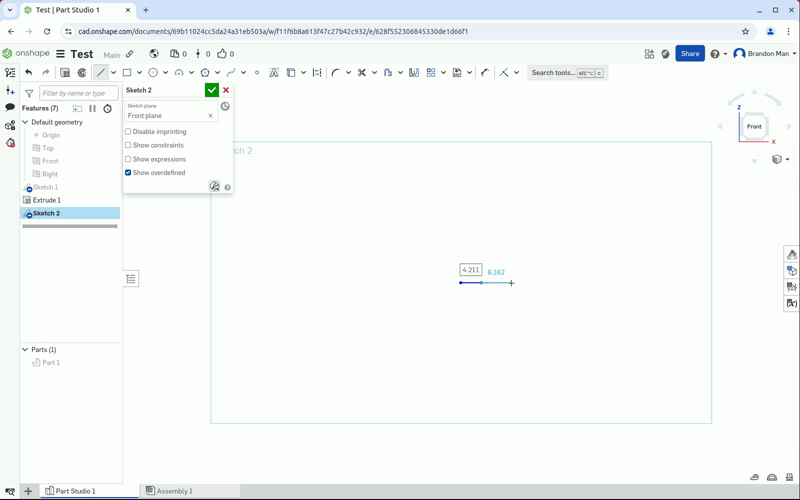
mouse_move(514, 282)
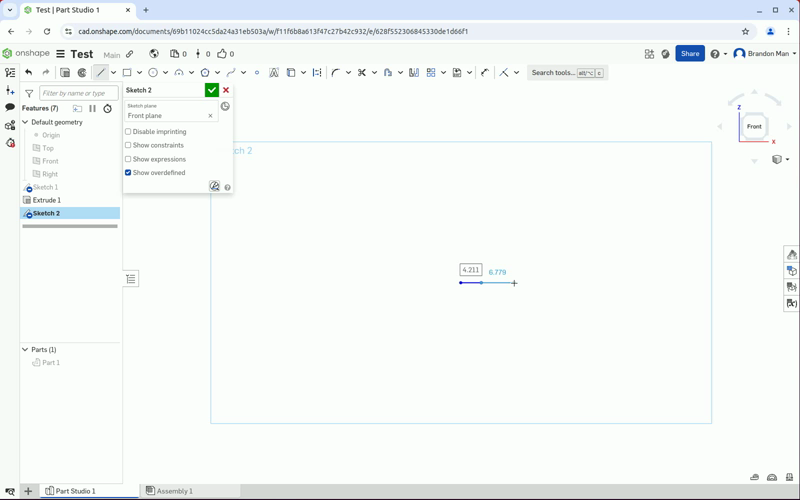
click(514, 282)
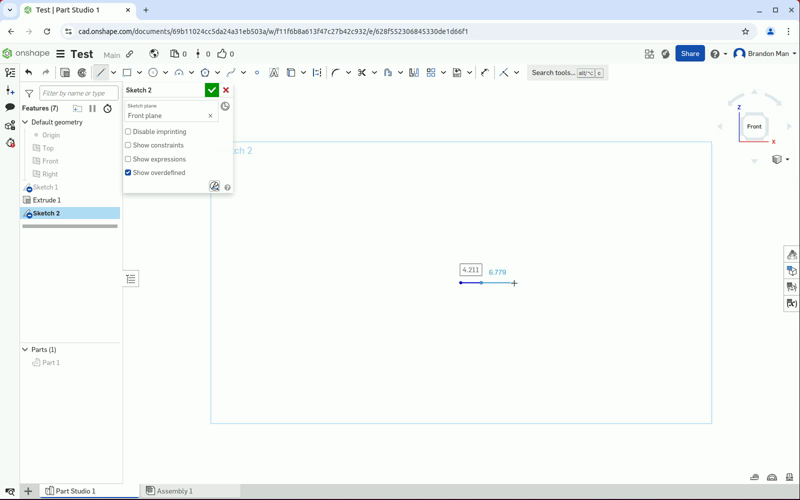
key_up(shift)
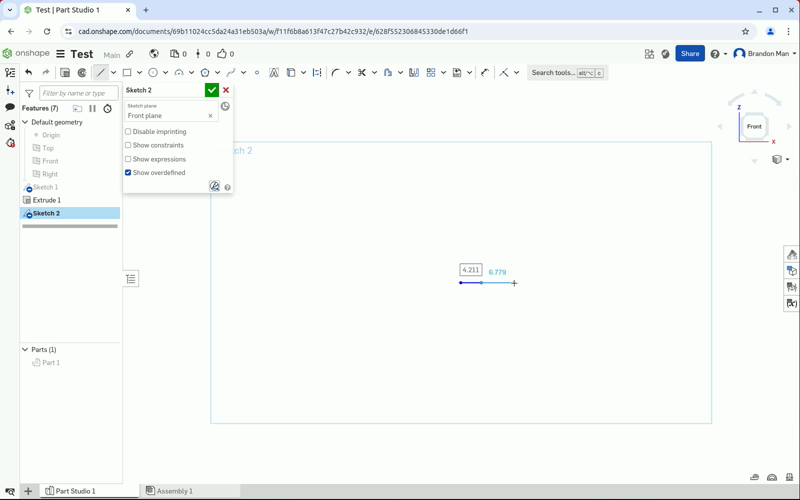
key_down(shift)
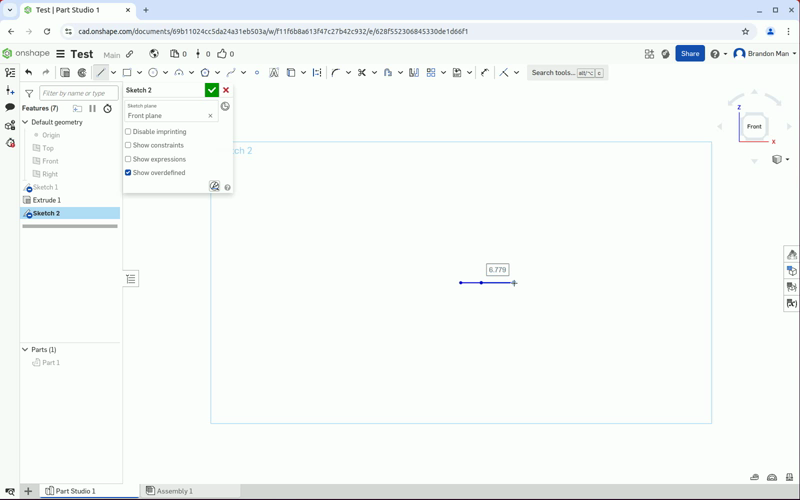
mouse_move(544, 282)
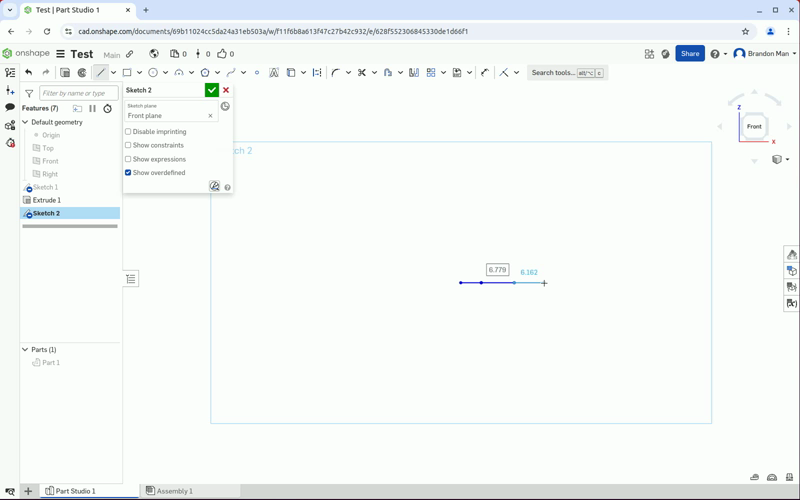
mouse_move(556, 292)
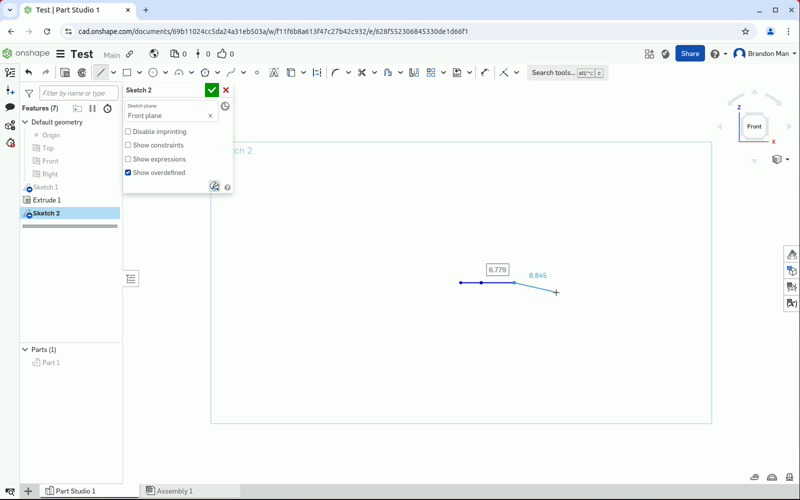
click(556, 292)
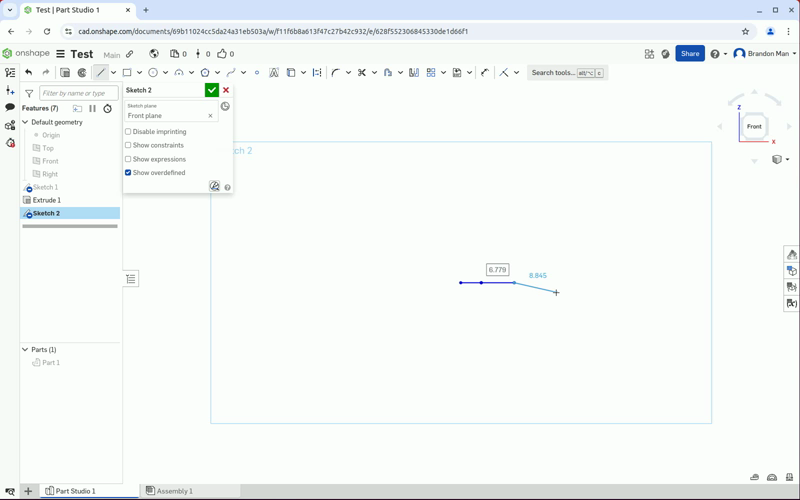
key_up(shift)
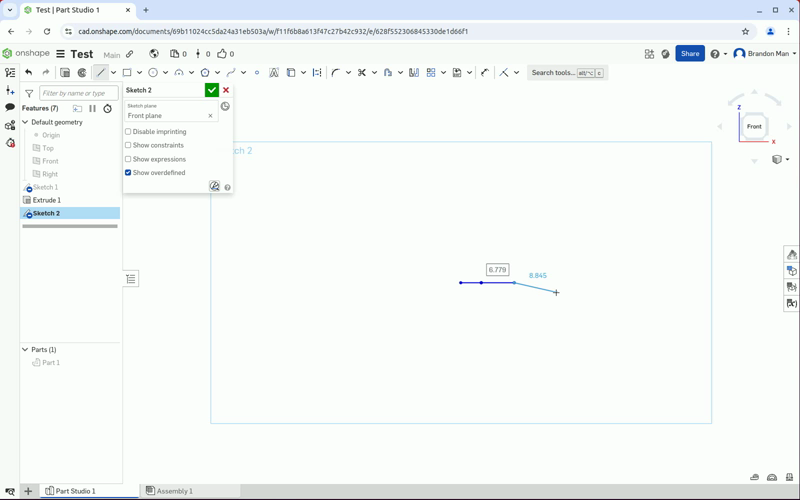
key_down(shift)
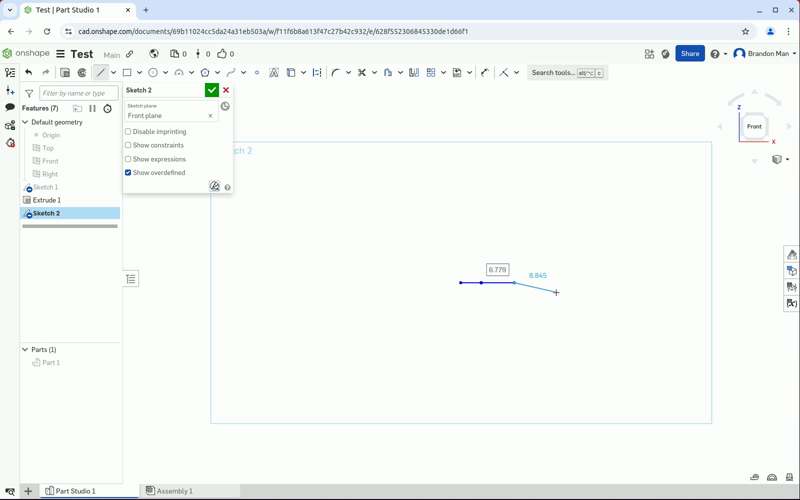
mouse_move(586, 292)
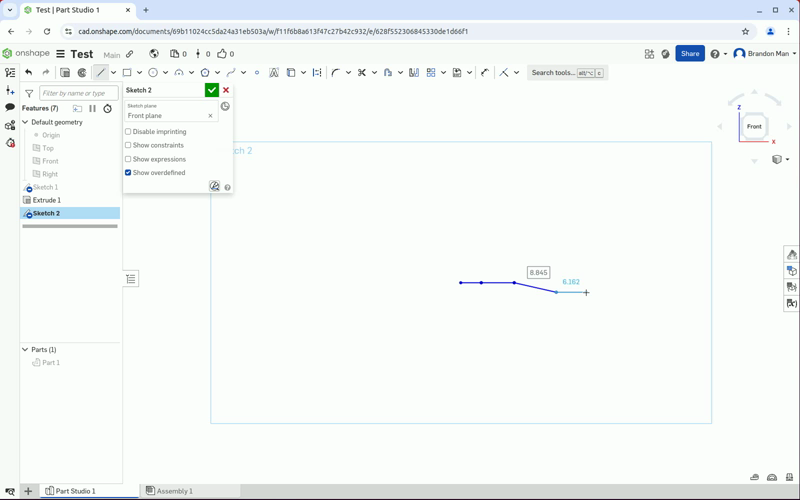
mouse_move(558, 282)
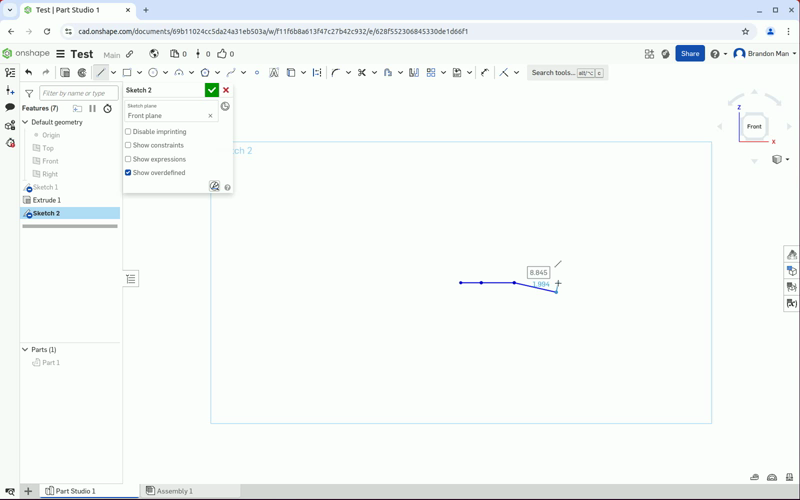
click(558, 282)
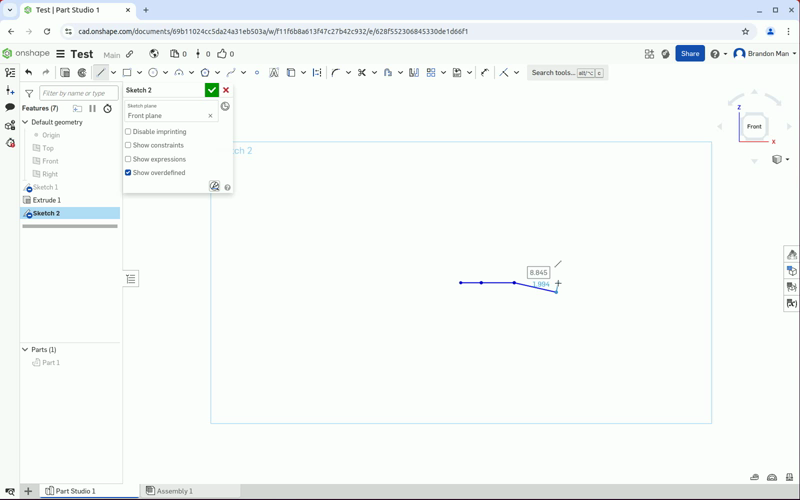
key_up(shift)
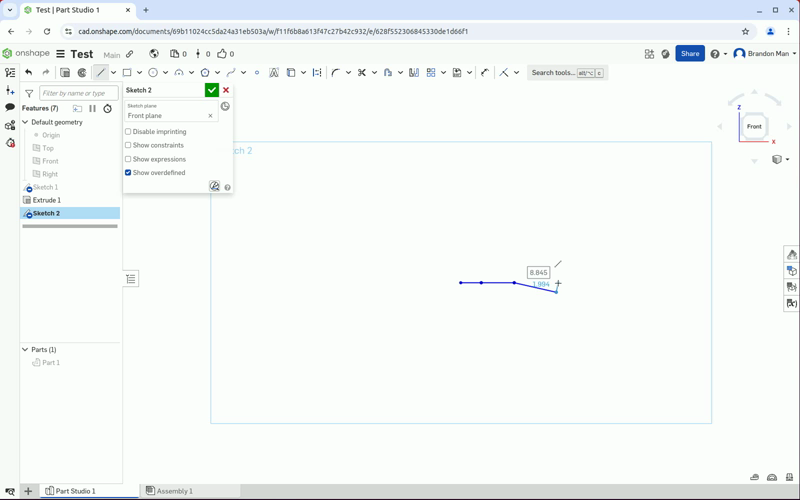
key_down(shift)
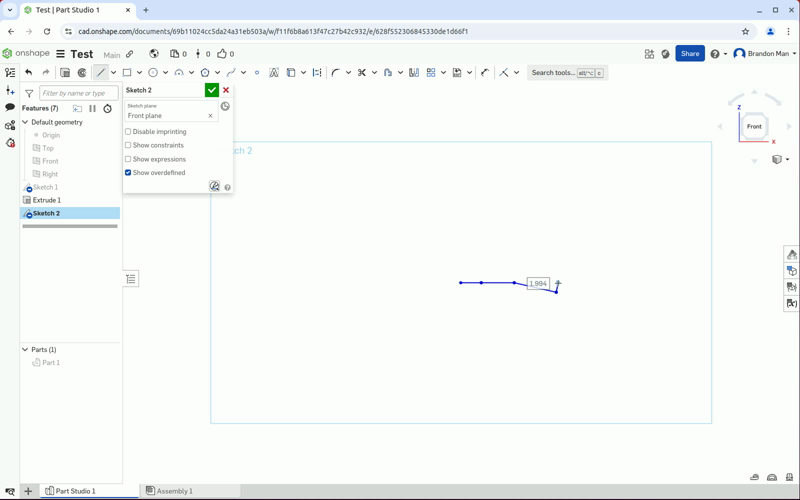
mouse_move(460, 260)
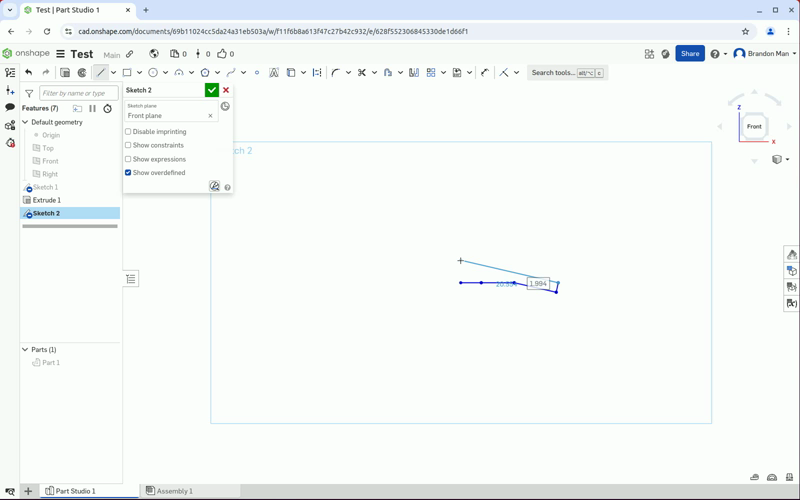
click(460, 260)
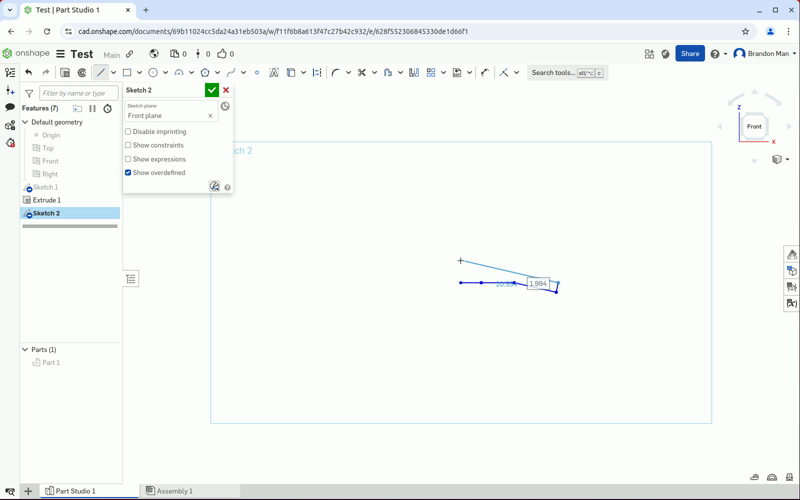
key_up(shift)
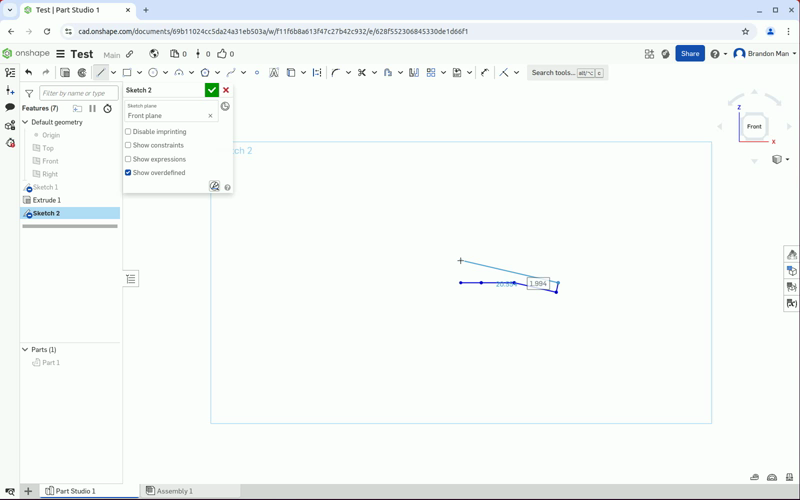
mouse_move(490, 260)
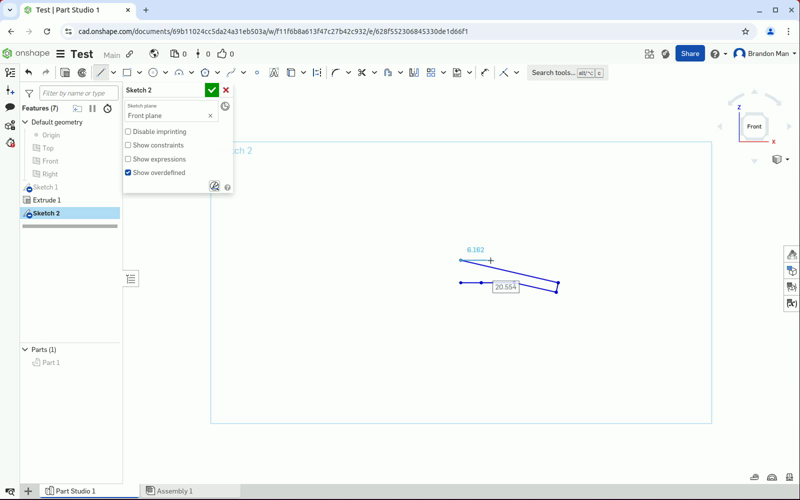
key_down(shift)
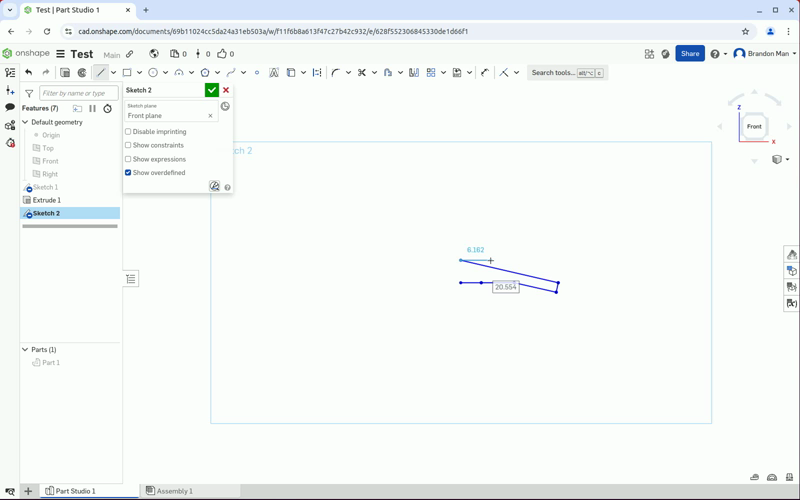
mouse_move(460, 282)
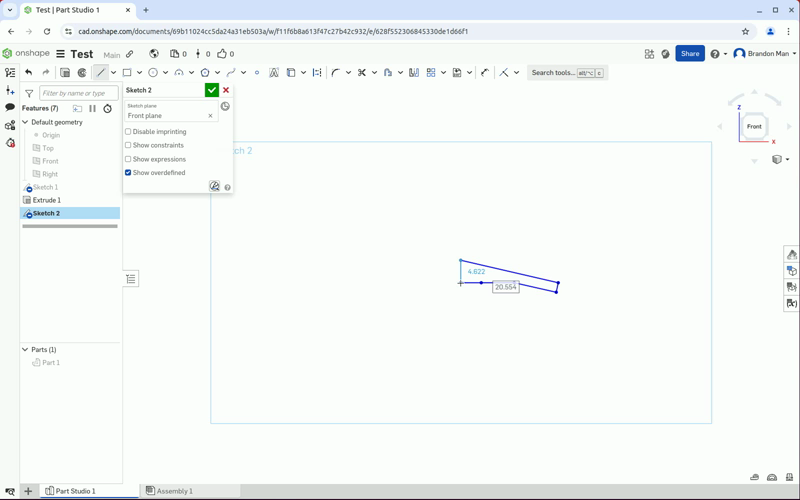
key_up(shift)
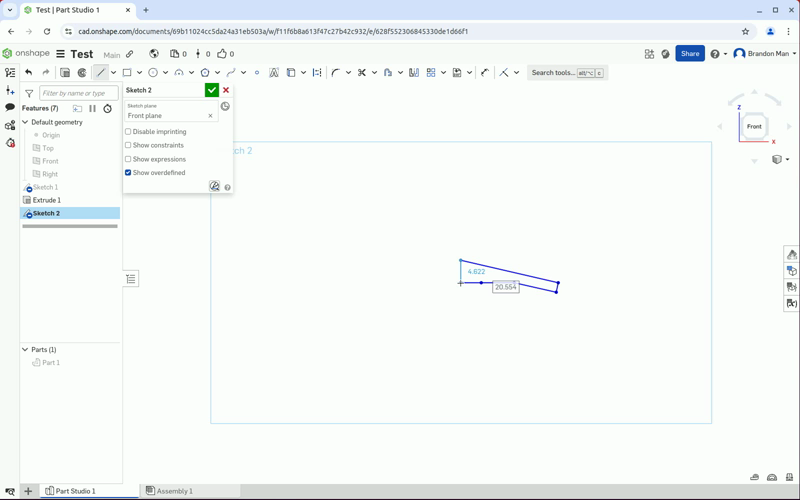
click(460, 282)
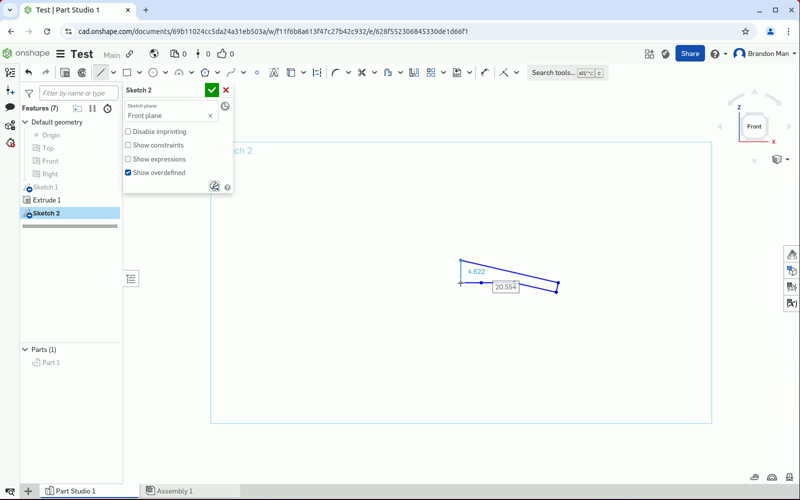
key(esc)
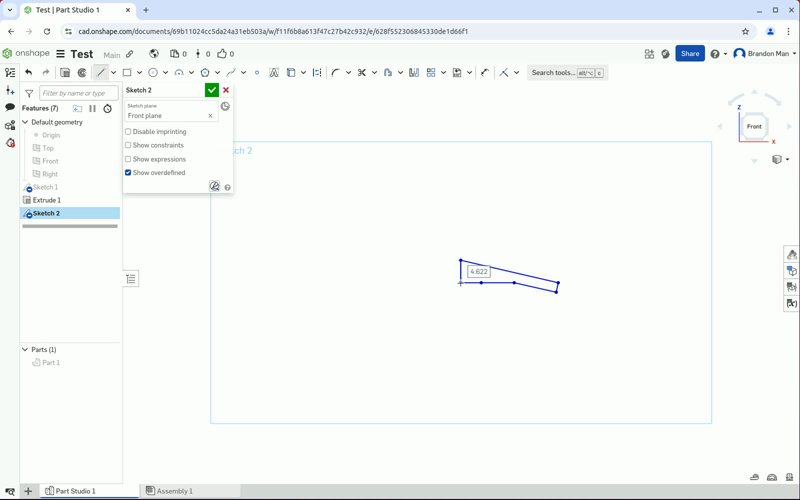
mouse_move(535, 278)
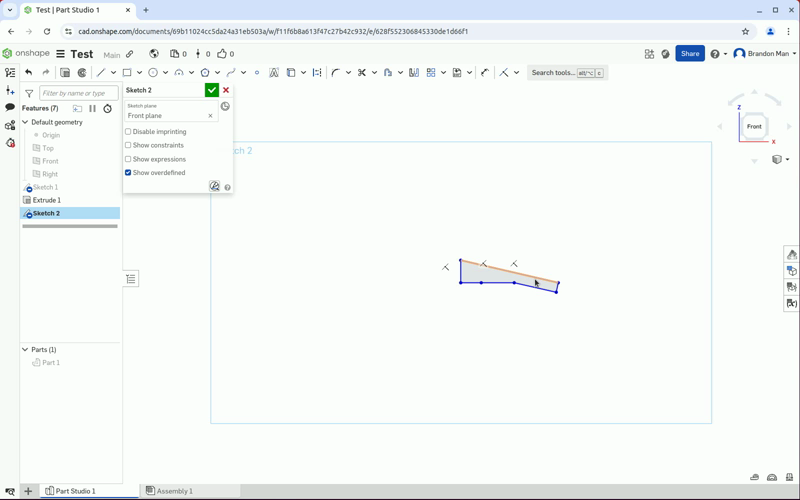
scroll(6)
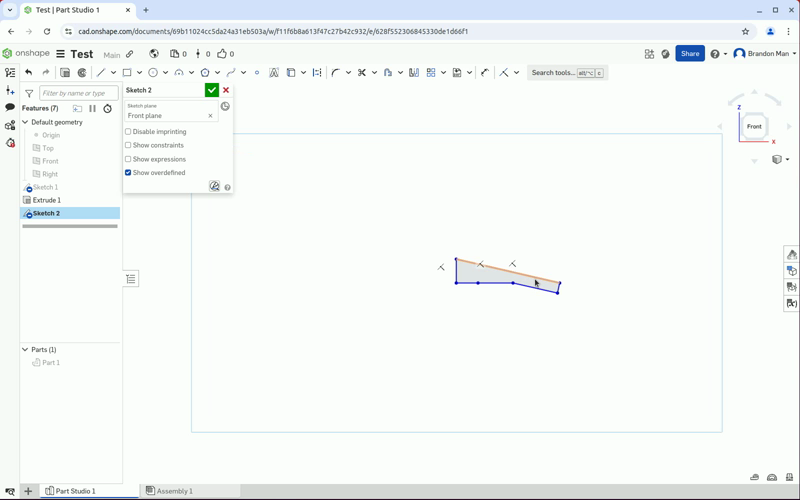
scroll(6)
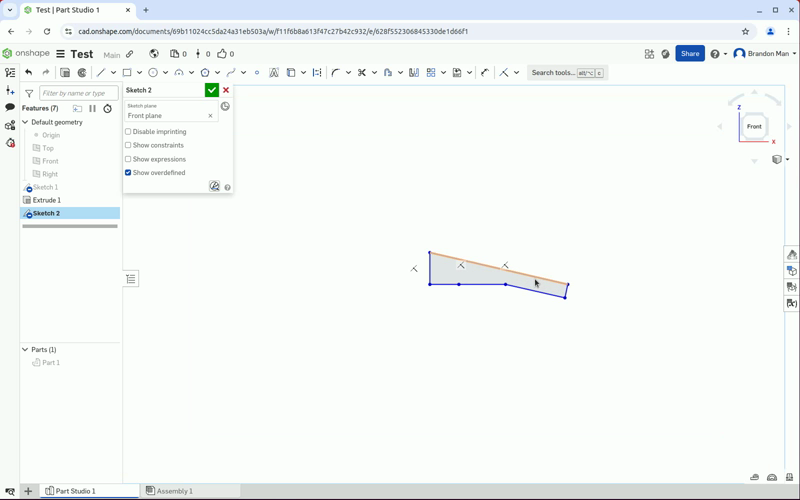
scroll(6)
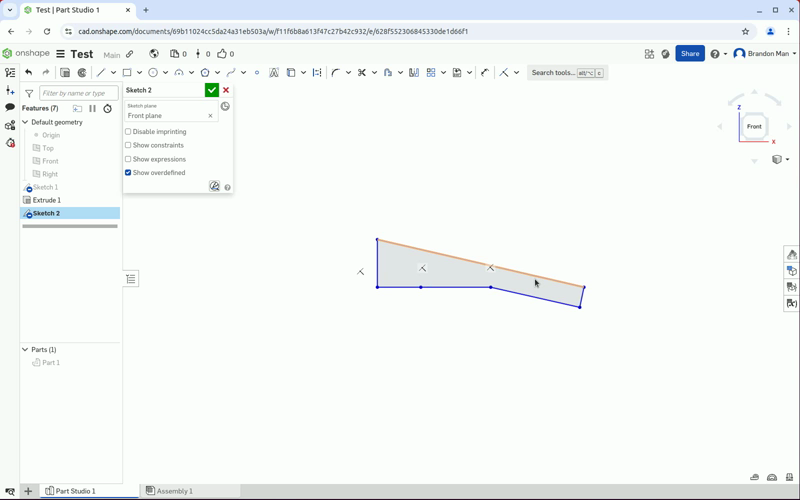
scroll(6)
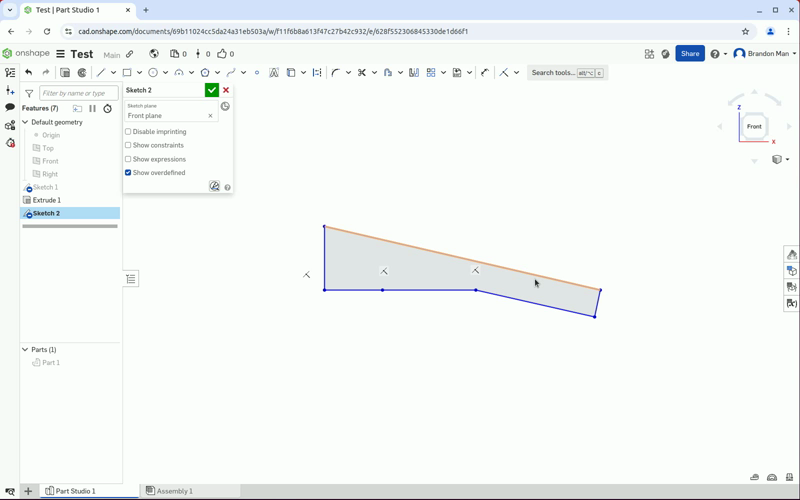
scroll(6)
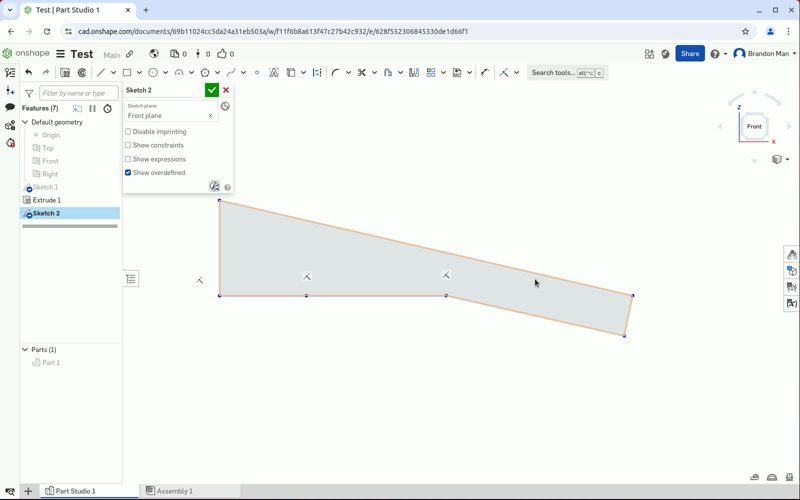
scroll(6)
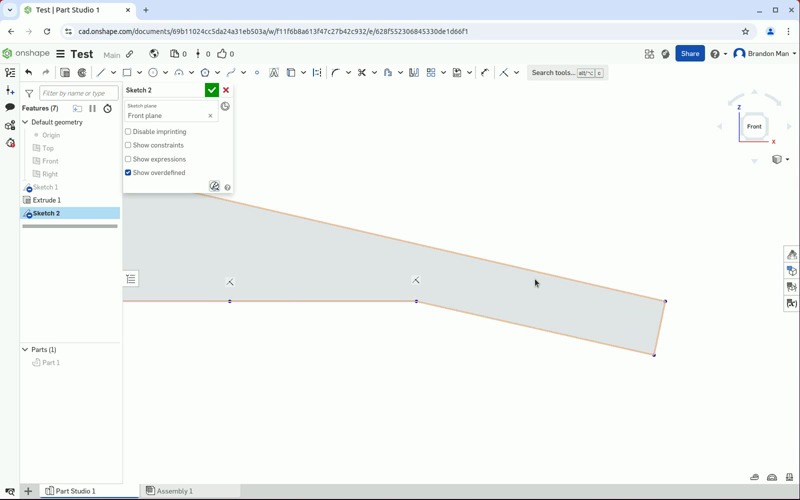
scroll(6)
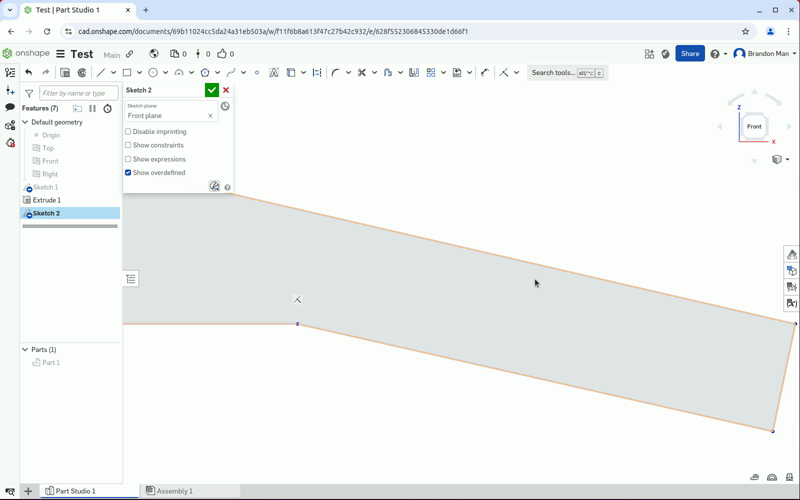
click(535, 278)
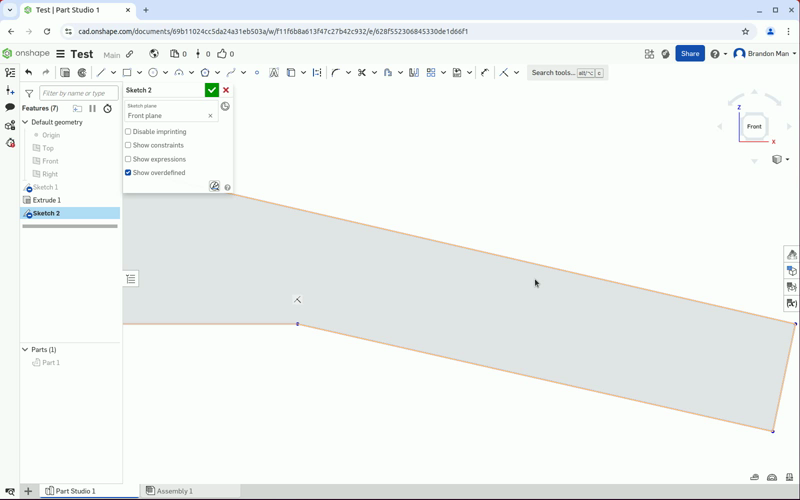
scroll(-6)
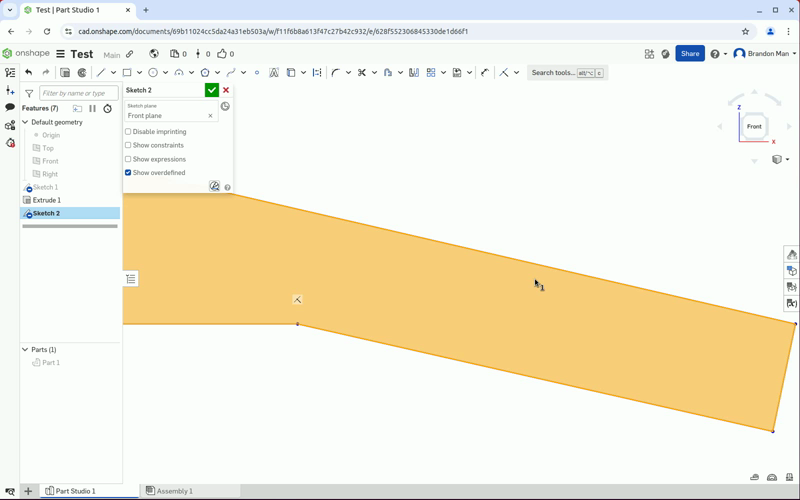
scroll(-6)
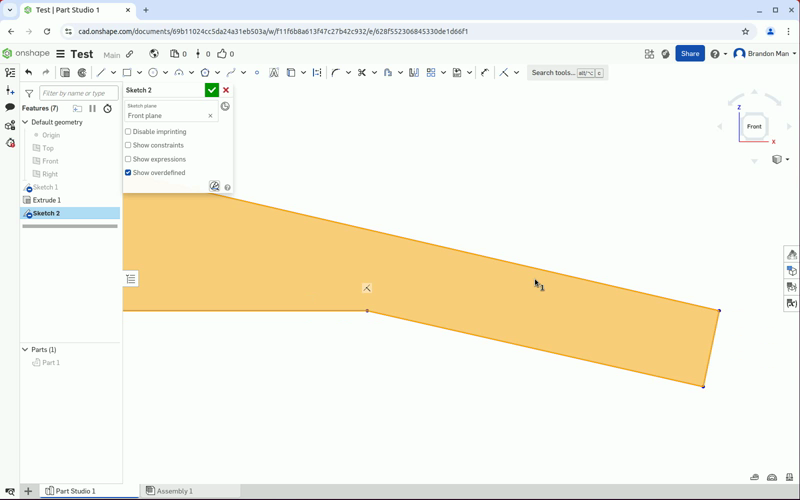
scroll(-6)
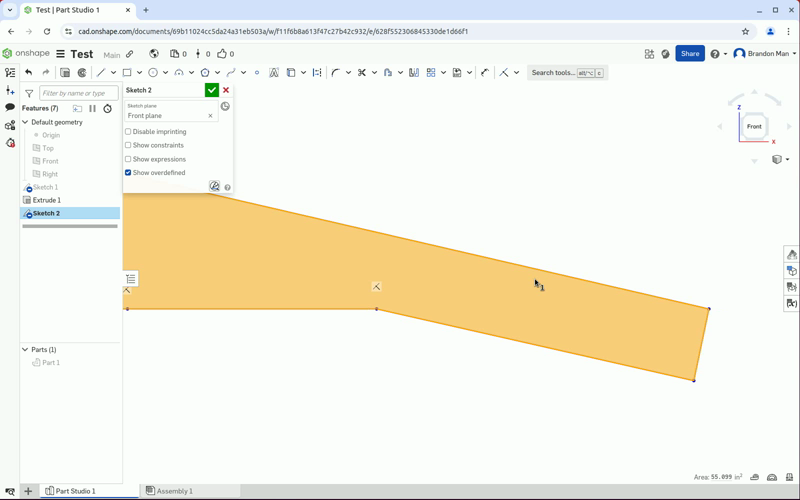
scroll(-6)
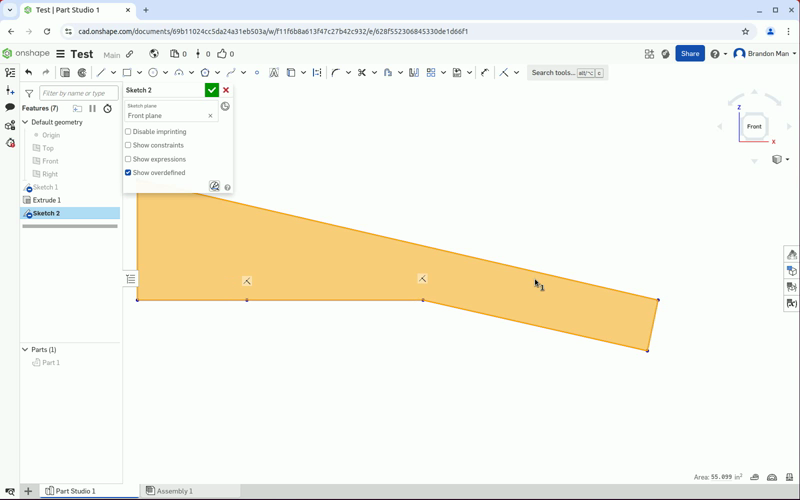
scroll(-6)
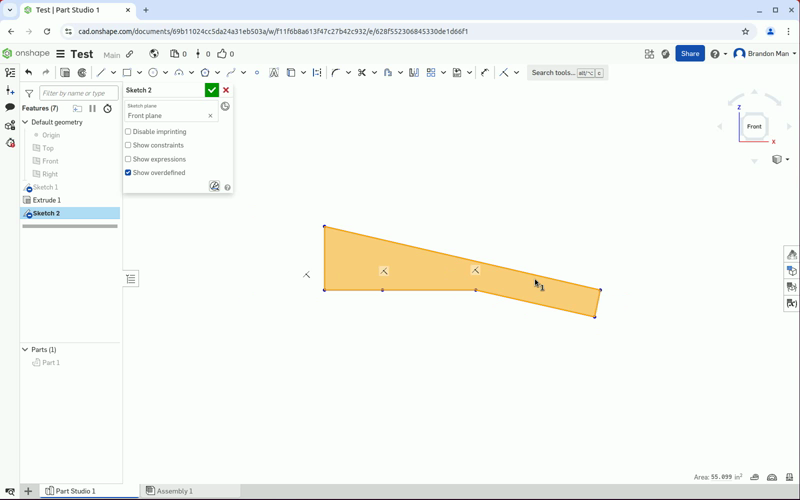
scroll(-6)
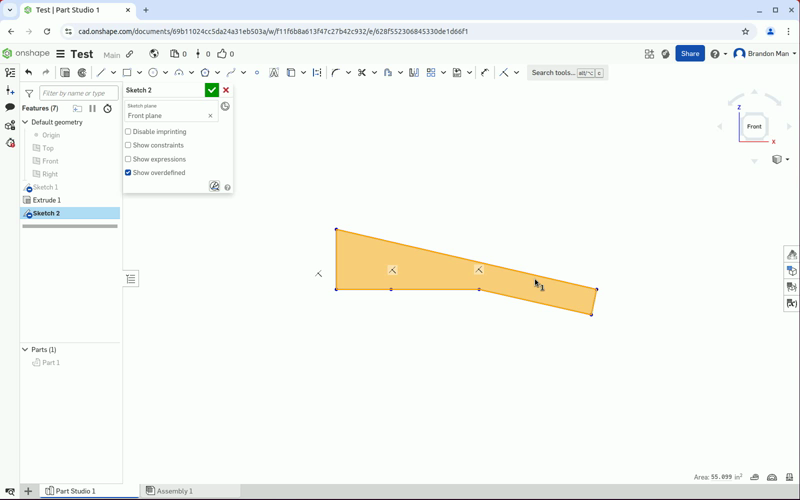
scroll(-6)
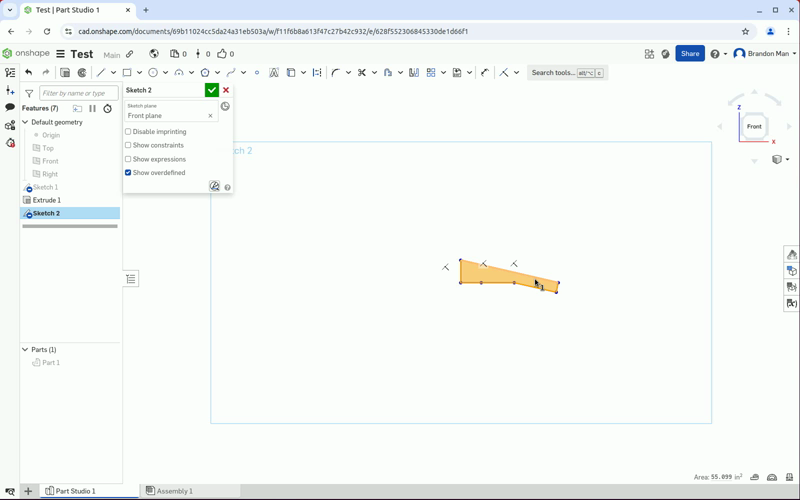
mouse_move(73, 352)
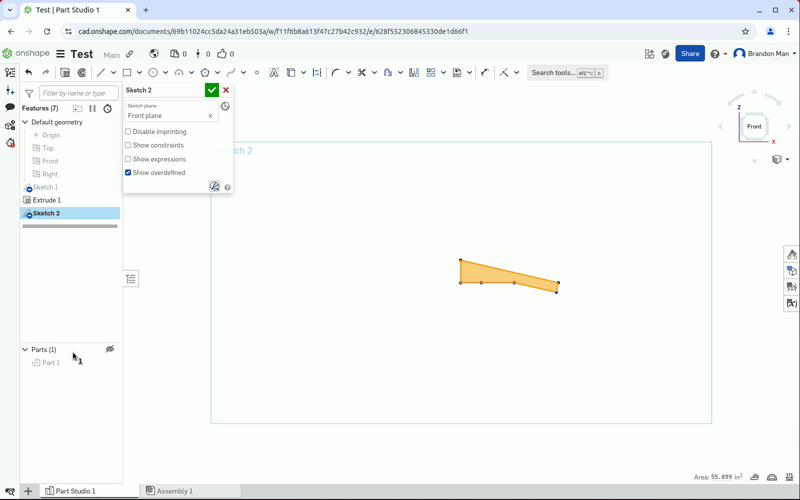
key(shift+y)
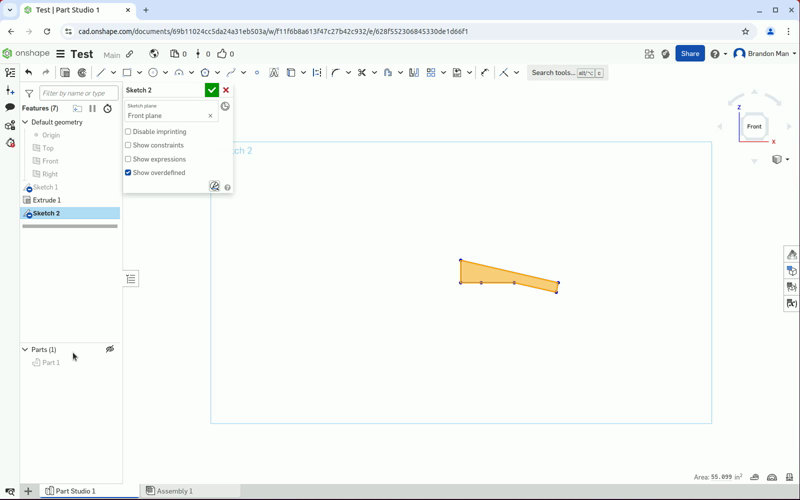
key(shift+e)
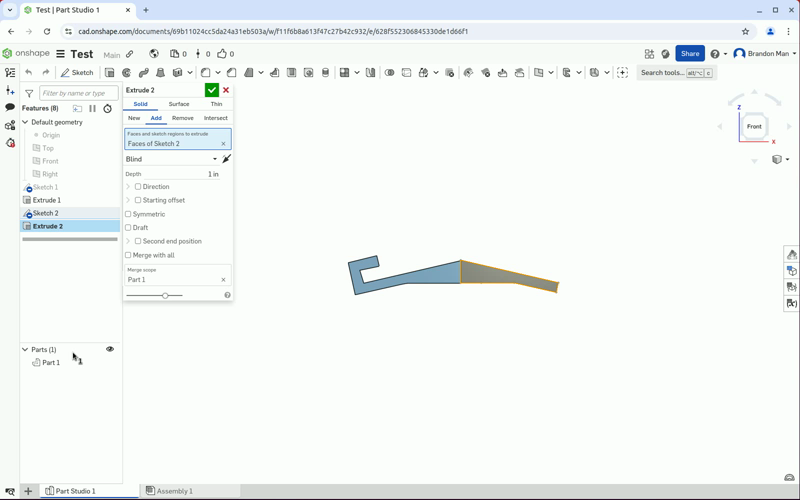
mouse_move(143, 106)
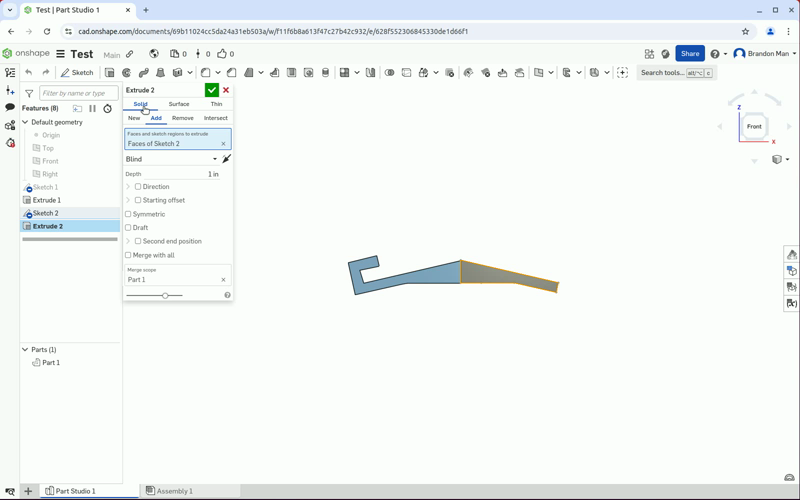
click(143, 106)
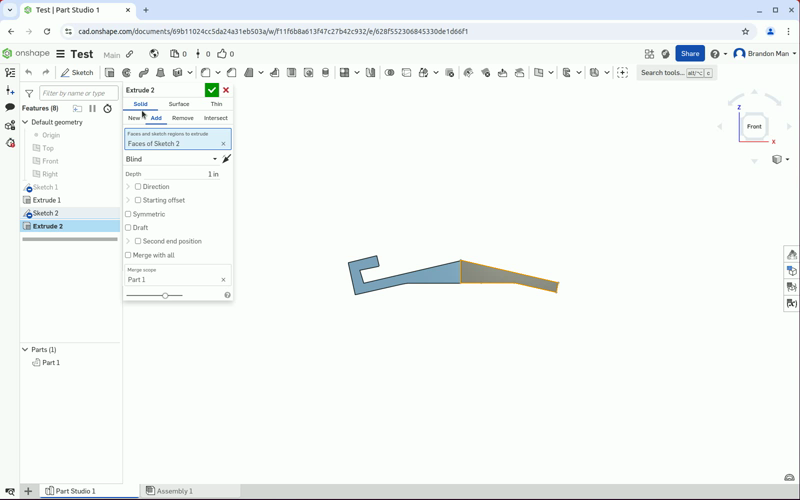
mouse_move(137, 120)
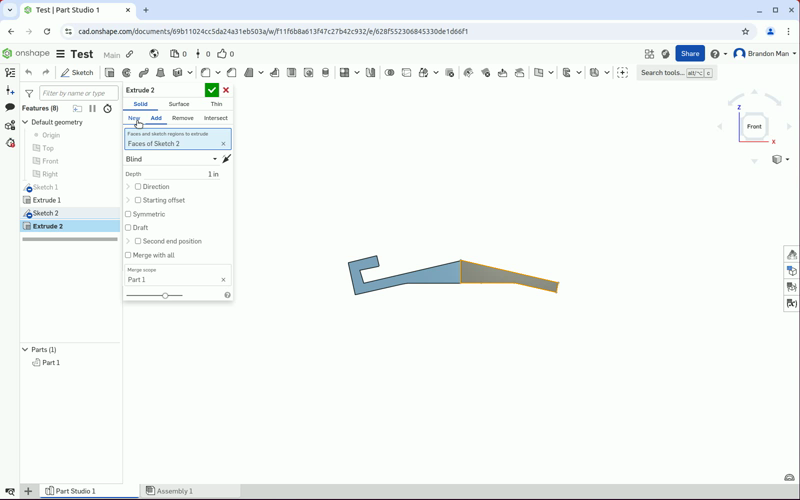
click(137, 120)
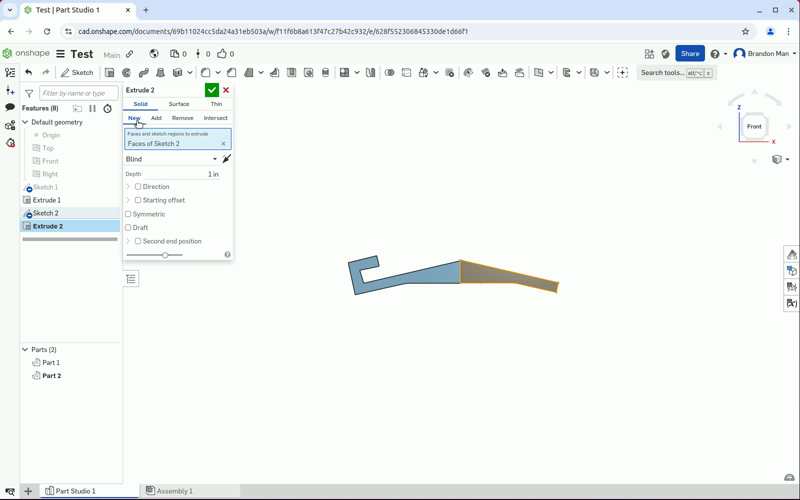
key(tab, 4)
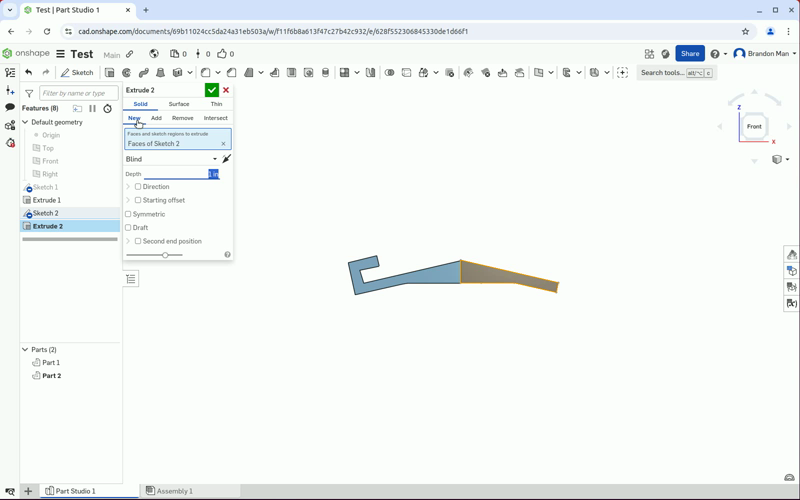
text(2.889)
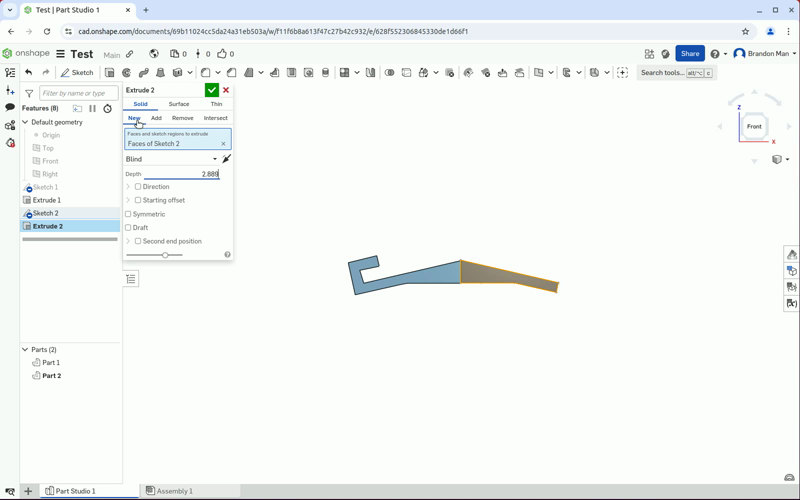
key(tab, 3)
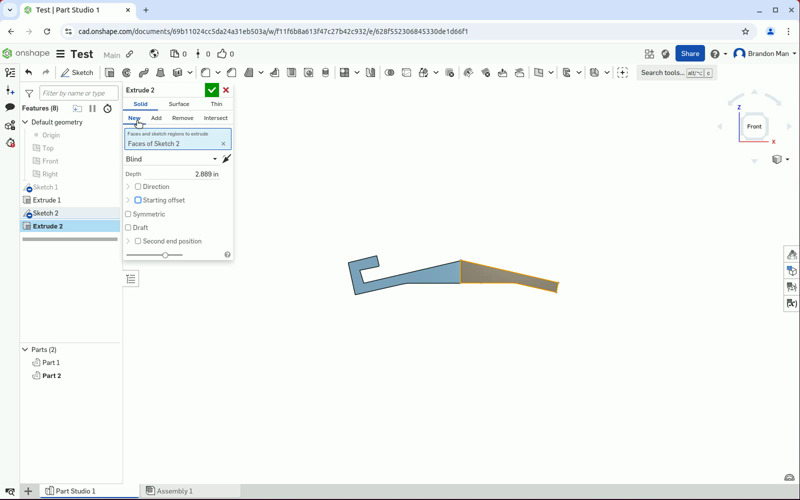
key(tab, 2)
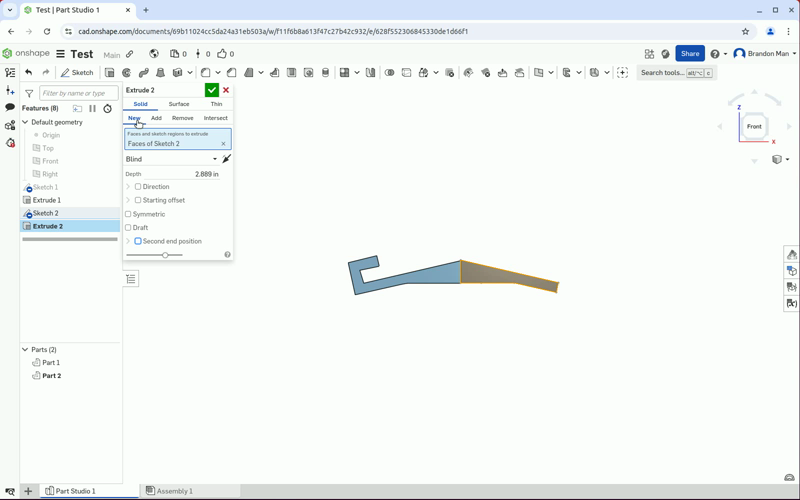
key(space)
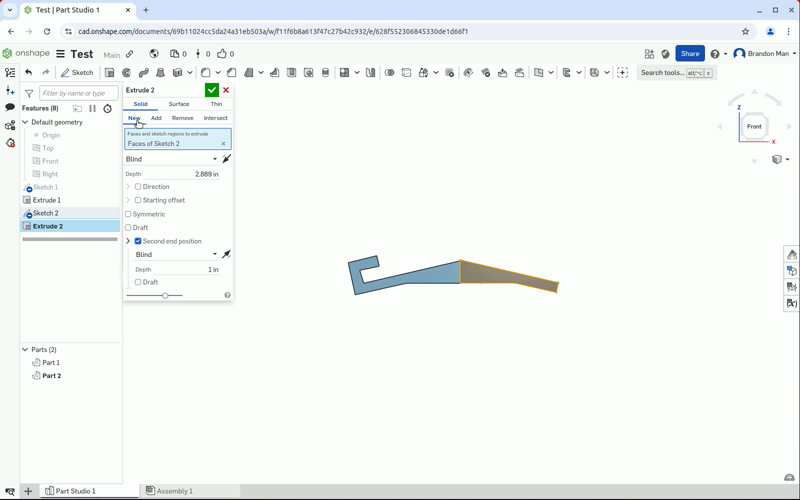
key(tab, 3)
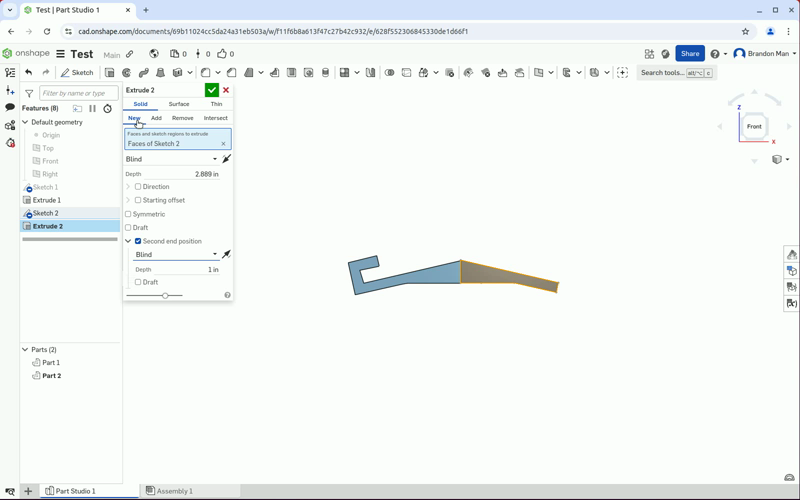
text(2.889)
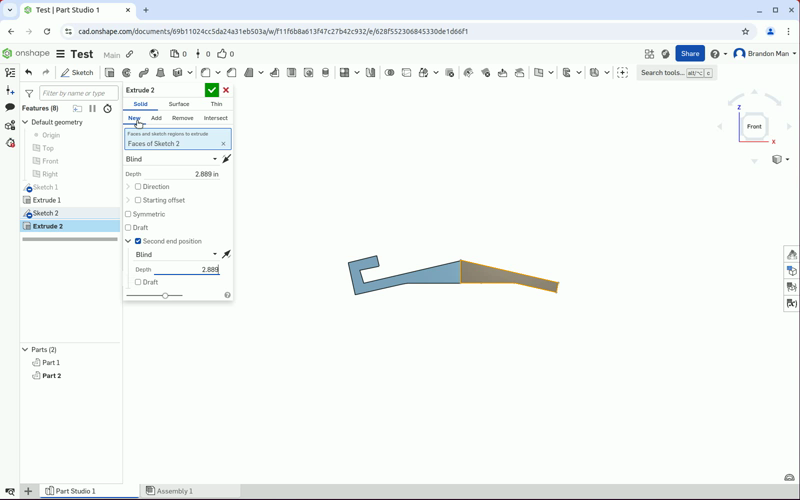
key(enter)
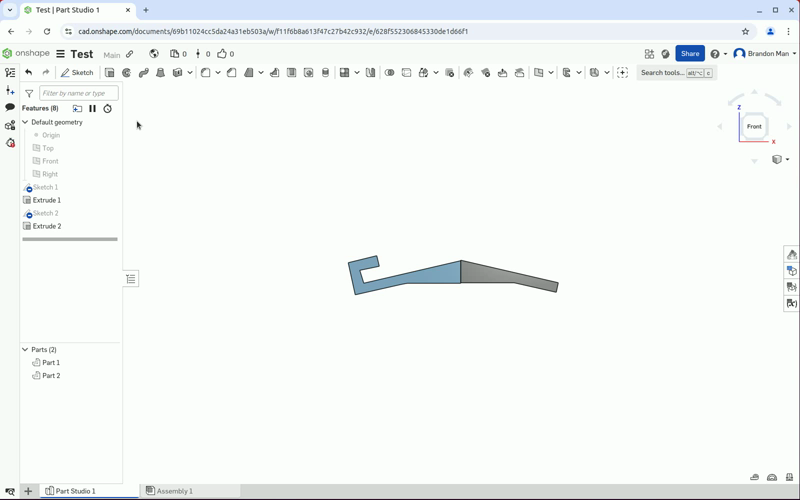
key(shift+h)
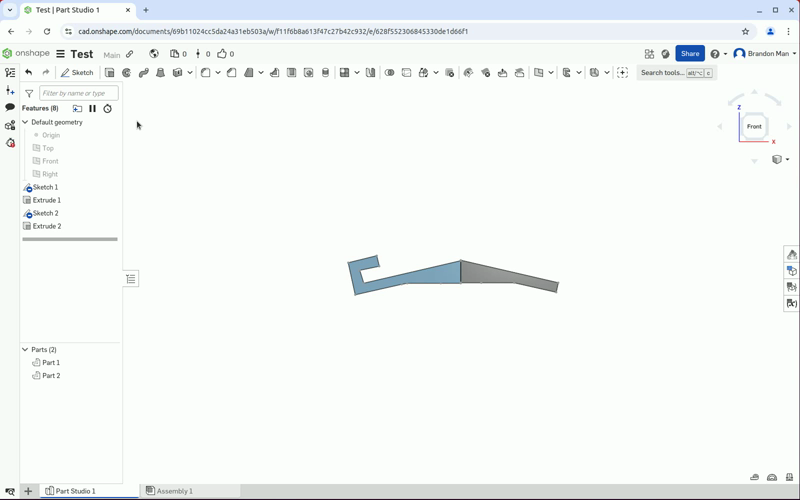
key(shift+h)
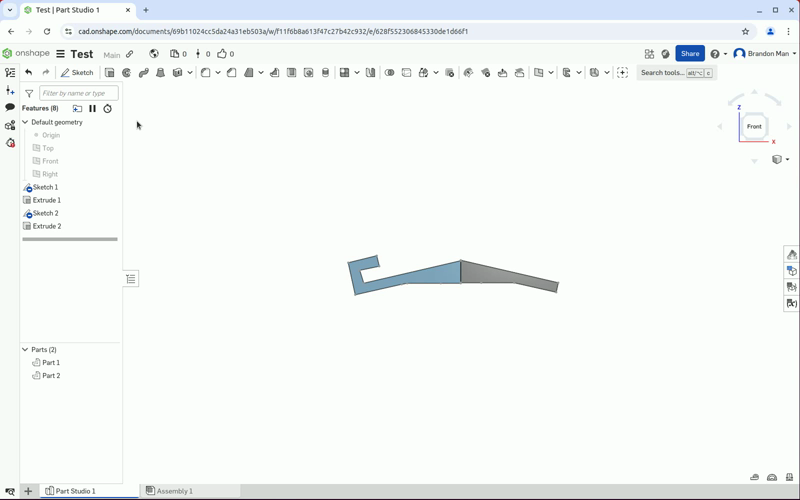
key(shift+7)
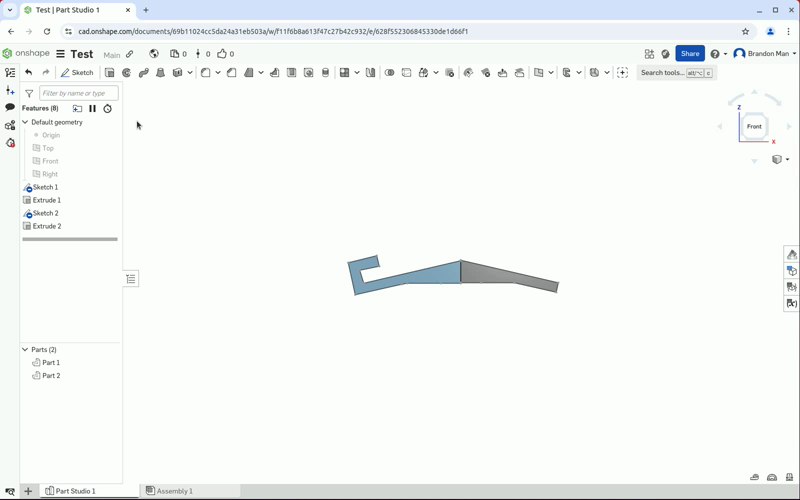
key(left, 2)
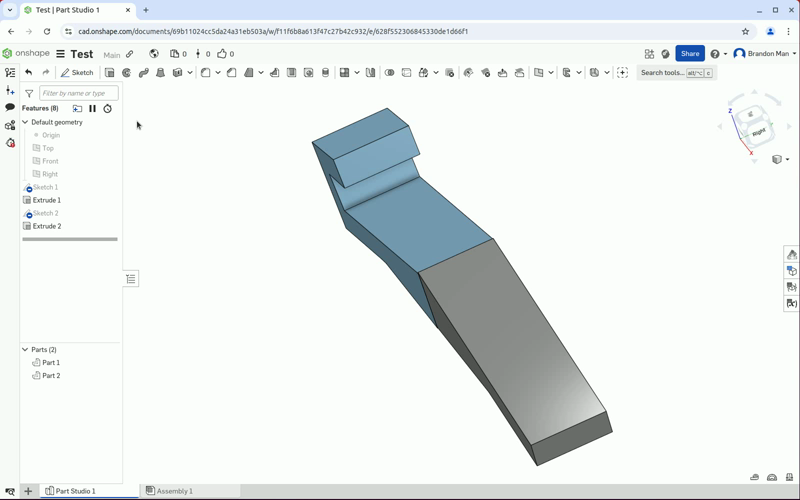
key(down, 2)
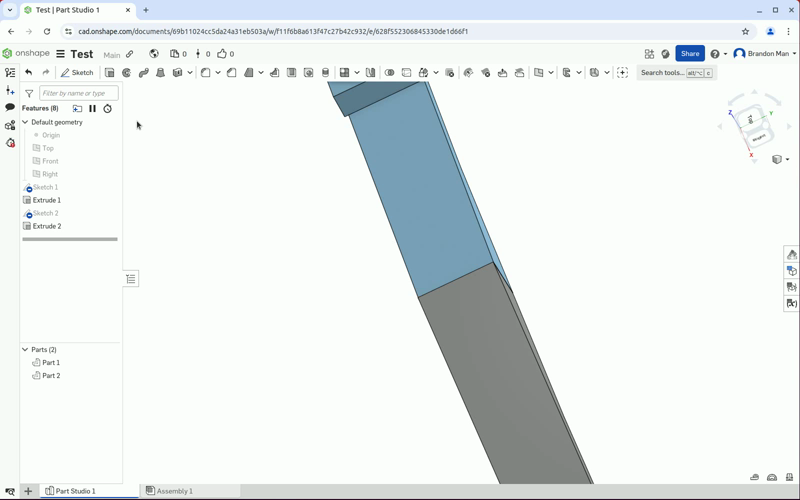
key(up, 2)
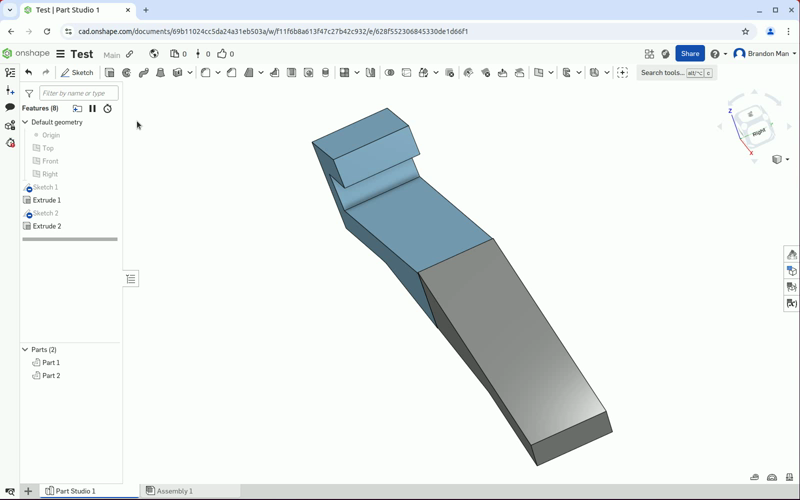
key(right, 2)
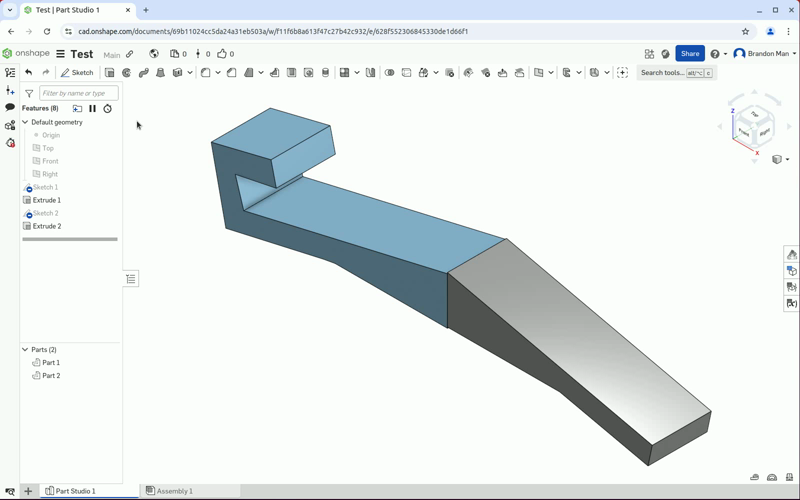
mouse_move(73, 189)
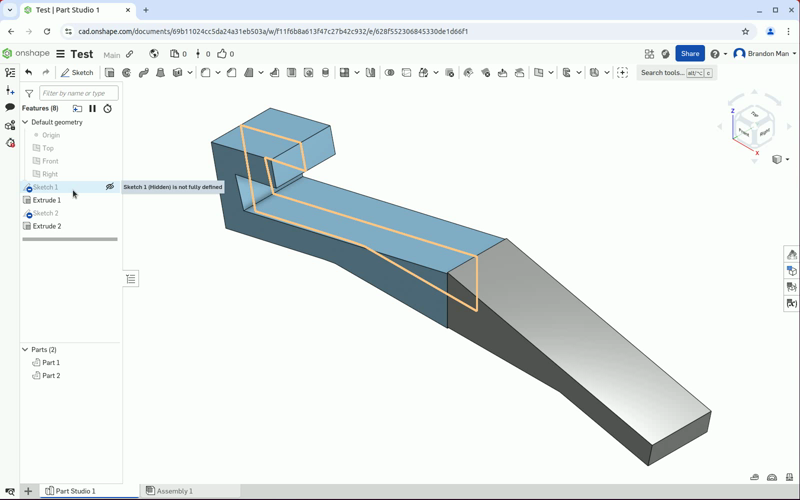
click(73, 189)